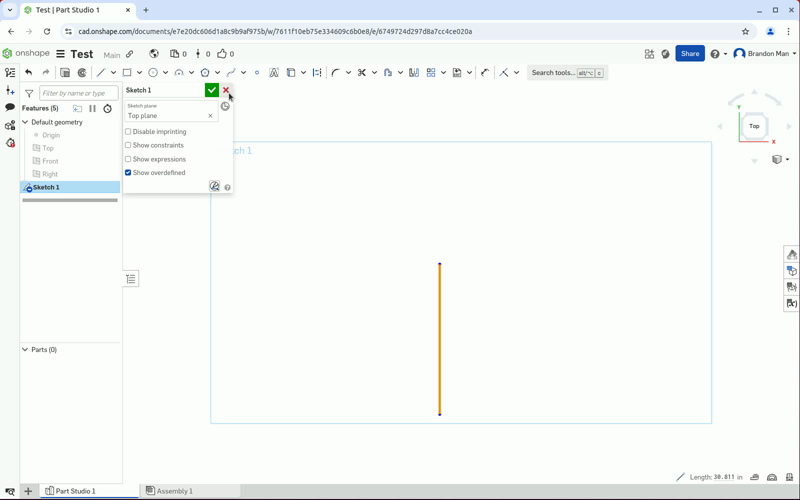
key(shift+h)
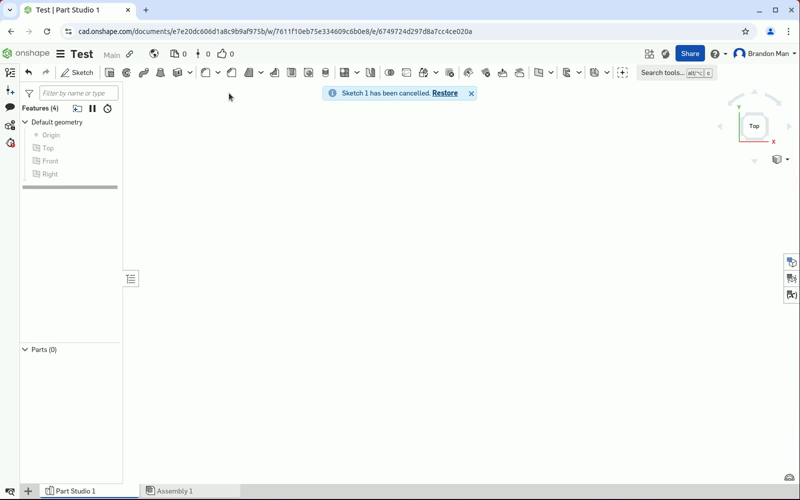
mouse_move(73, 352)
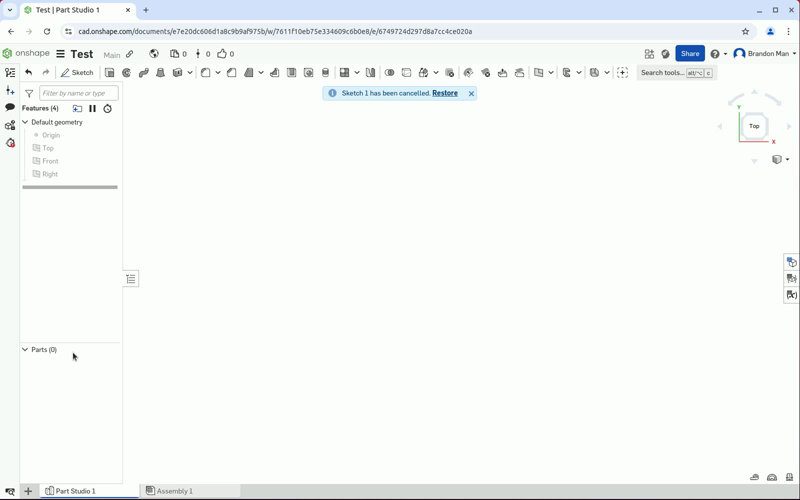
key(y)
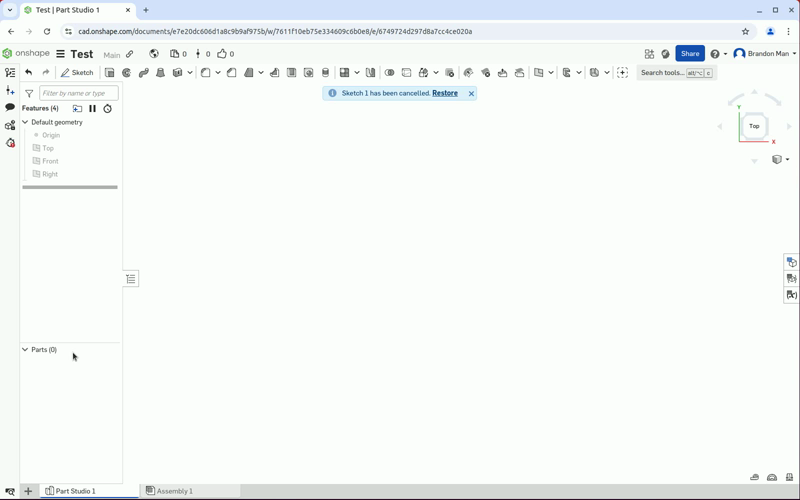
key(shift+p)
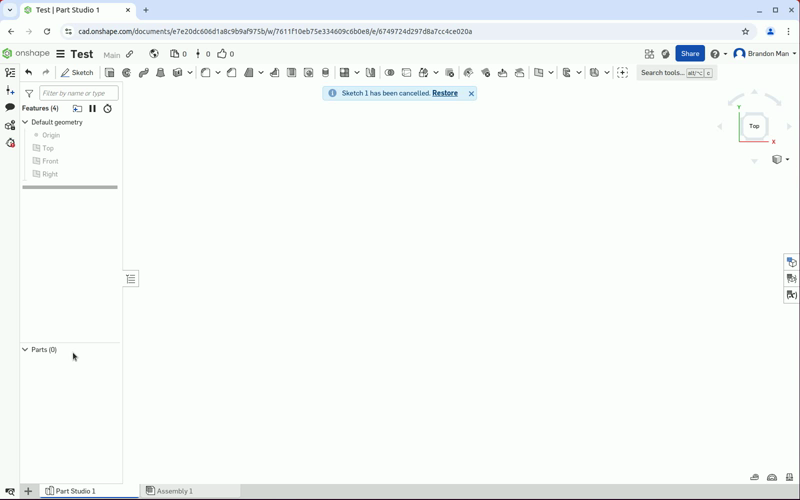
key(space)
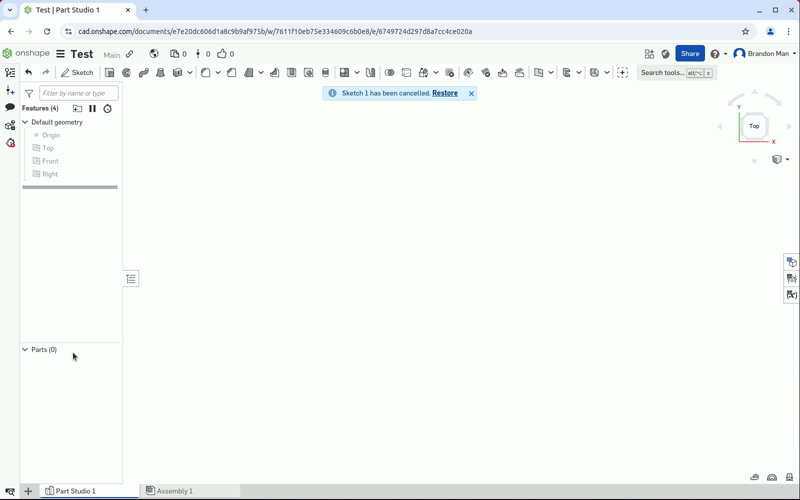
key_down(shift)
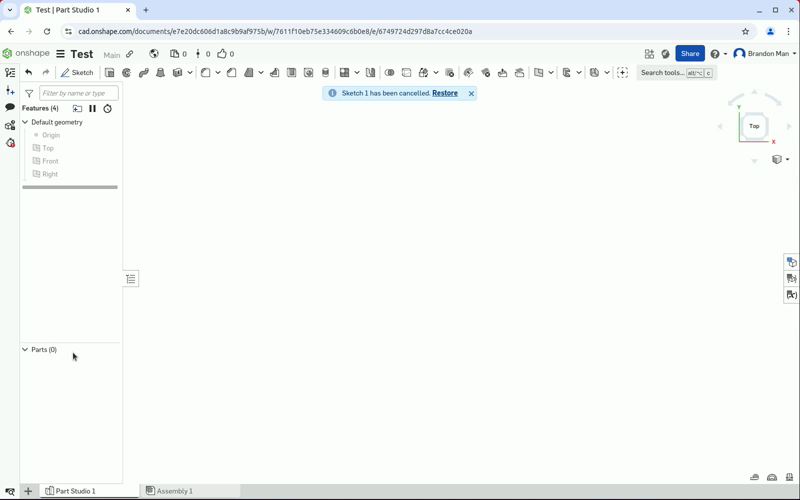
key(up)
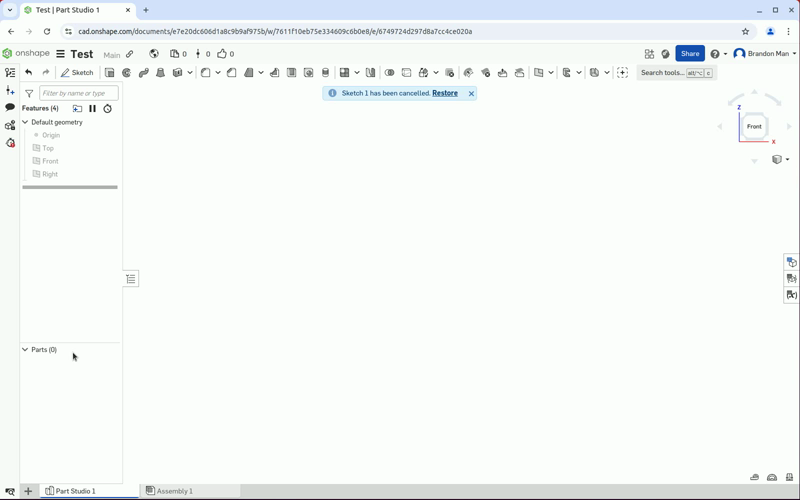
key_up(shift)
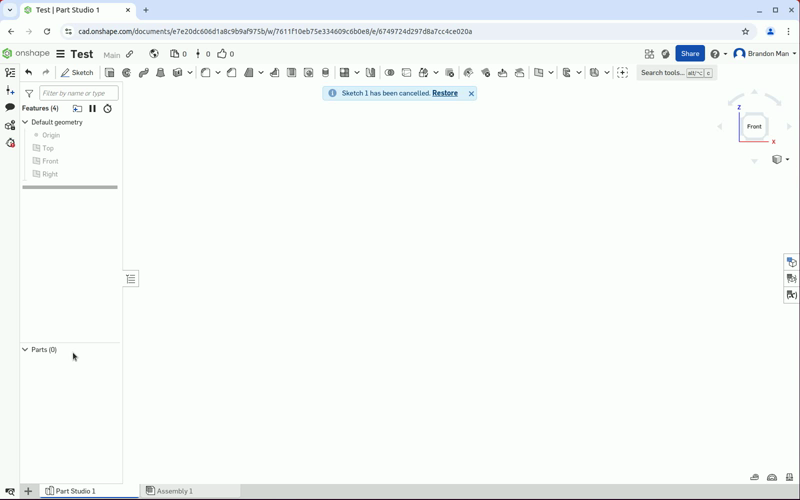
mouse_move(73, 352)
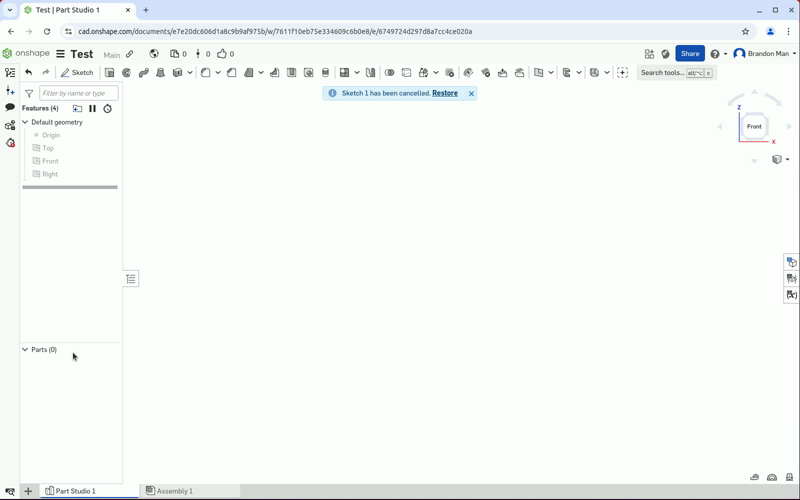
key(shift+y)
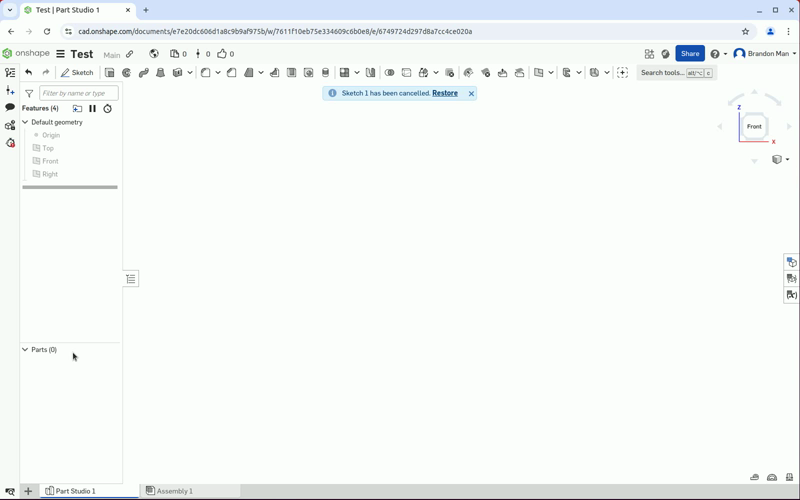
key(shift+s)
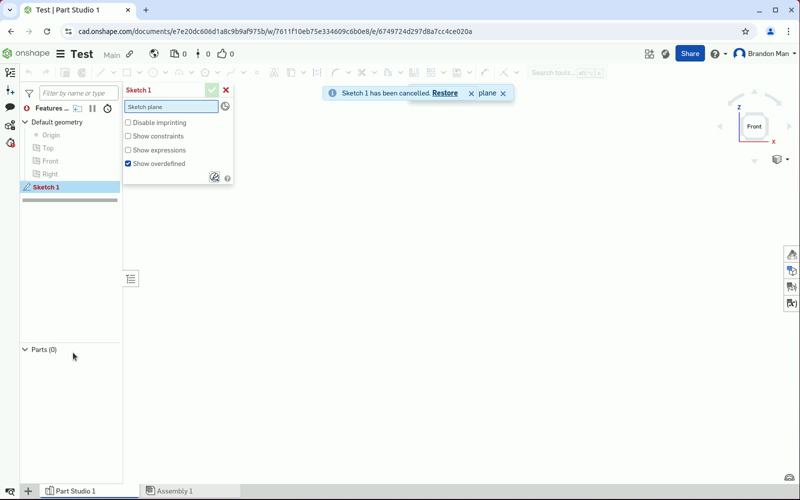
mouse_move(73, 163)
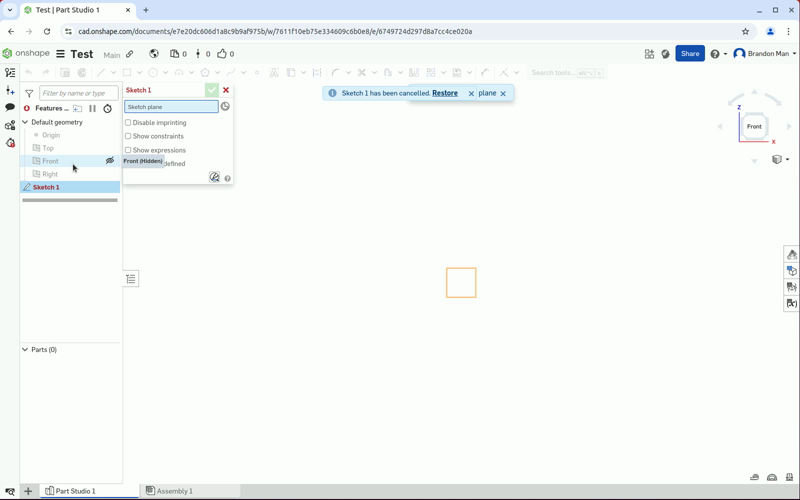
click(73, 163)
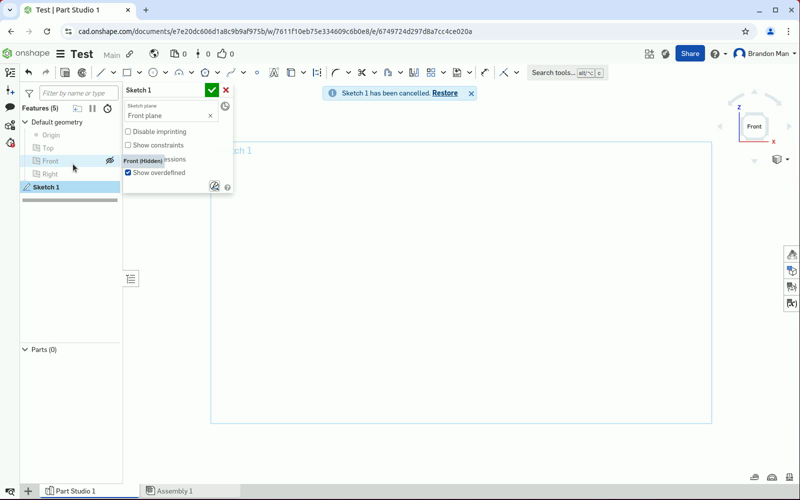
mouse_move(73, 352)
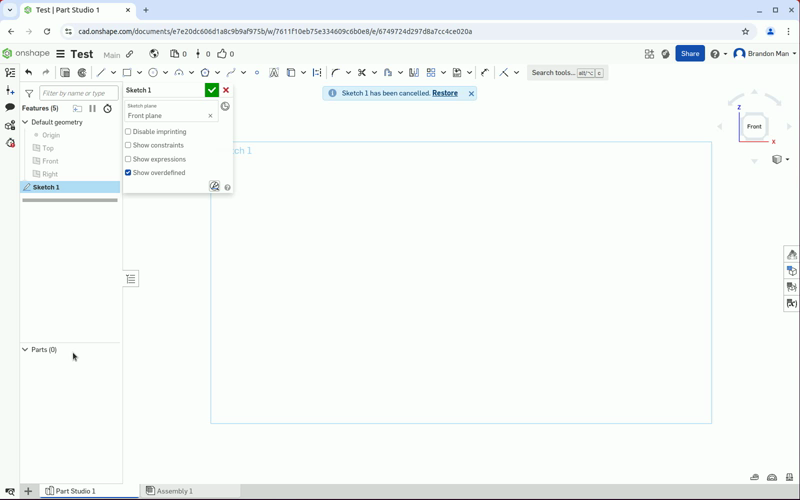
key(y)
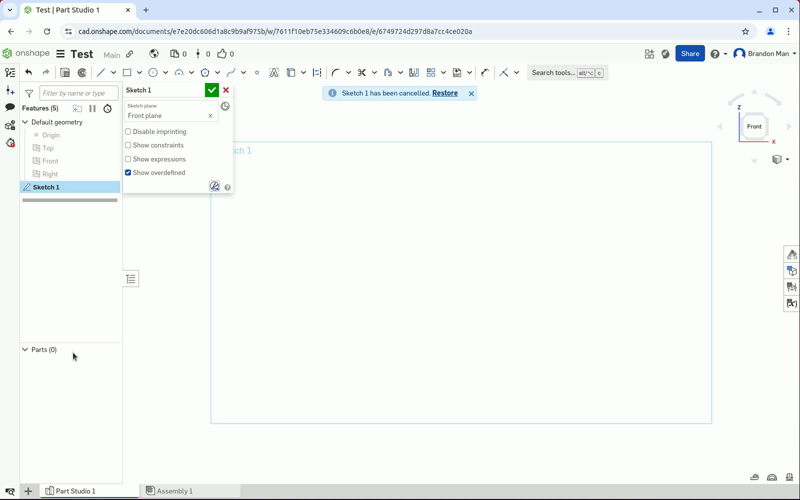
key(l)
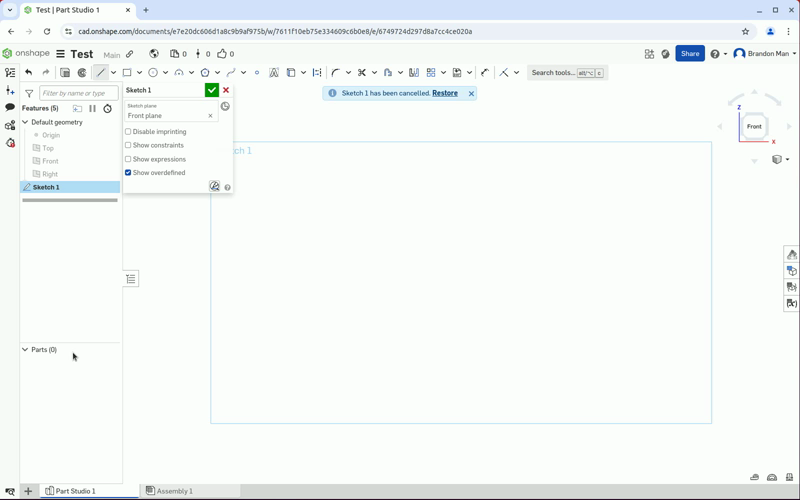
key_down(shift)
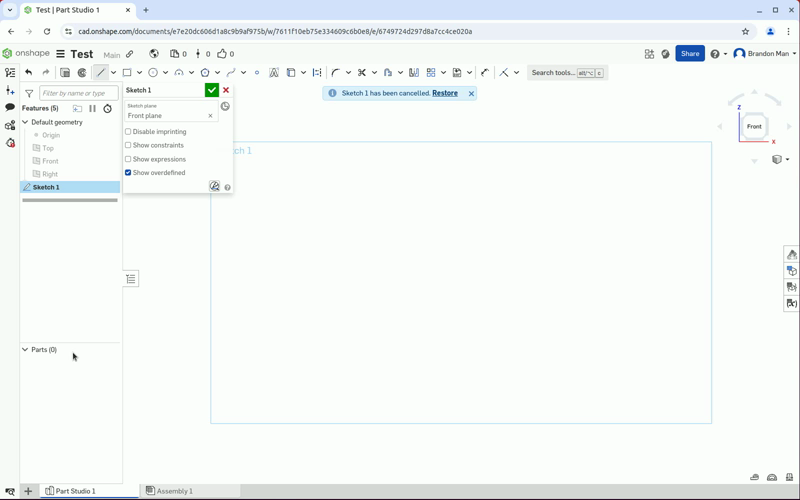
mouse_move(348, 320)
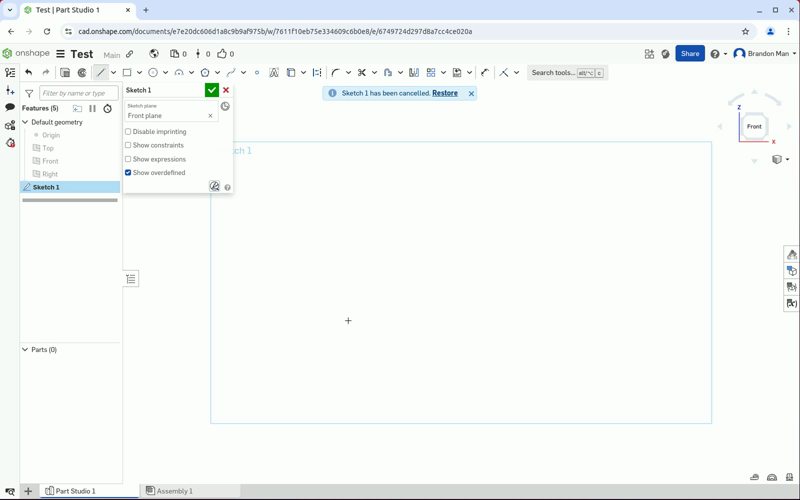
click(348, 320)
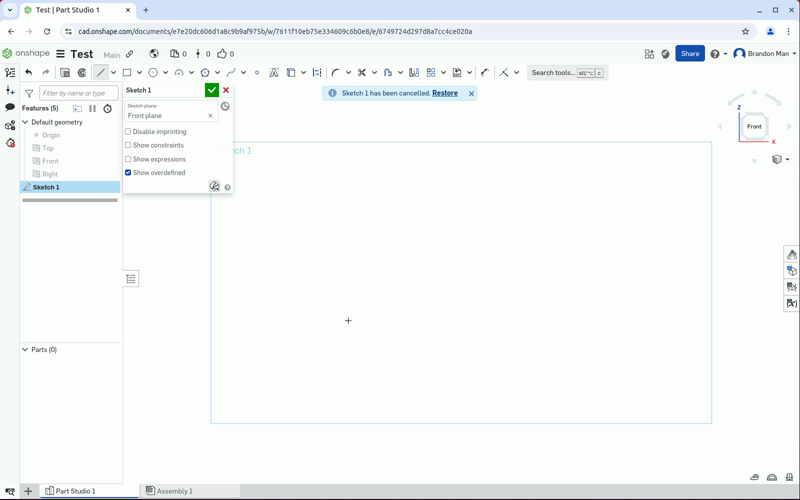
key_up(shift)
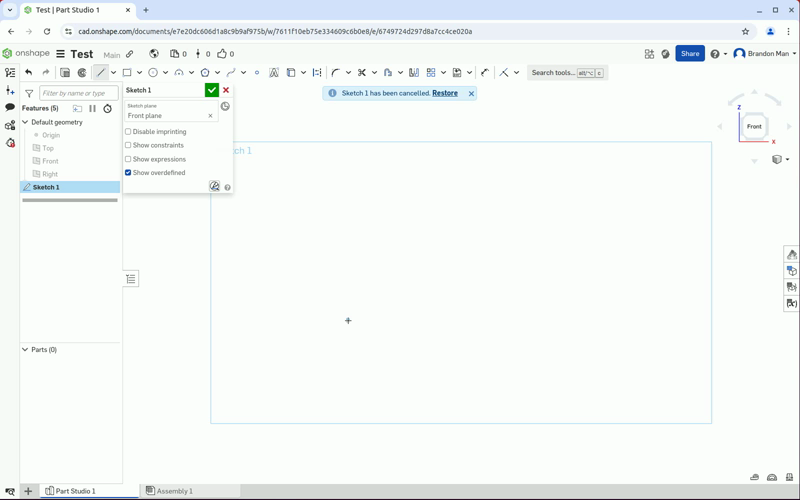
key_down(shift)
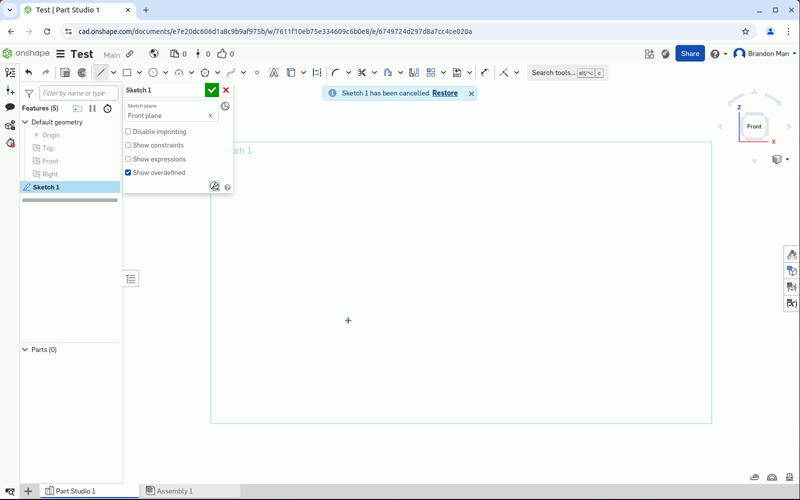
mouse_move(378, 320)
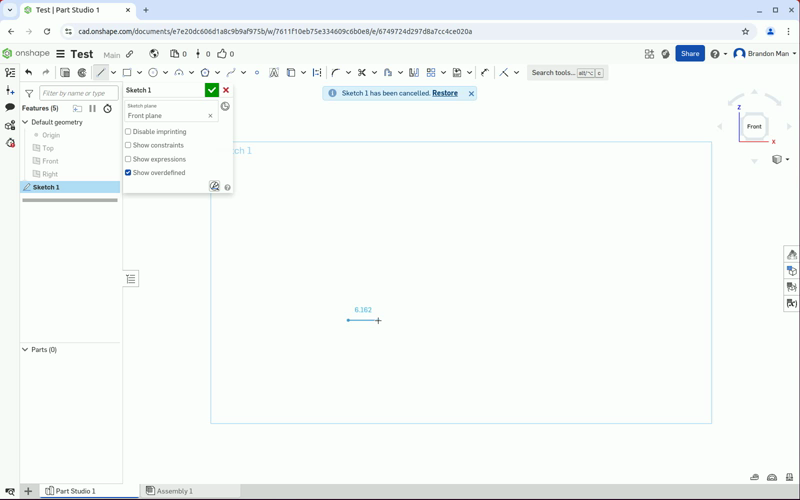
mouse_move(386, 320)
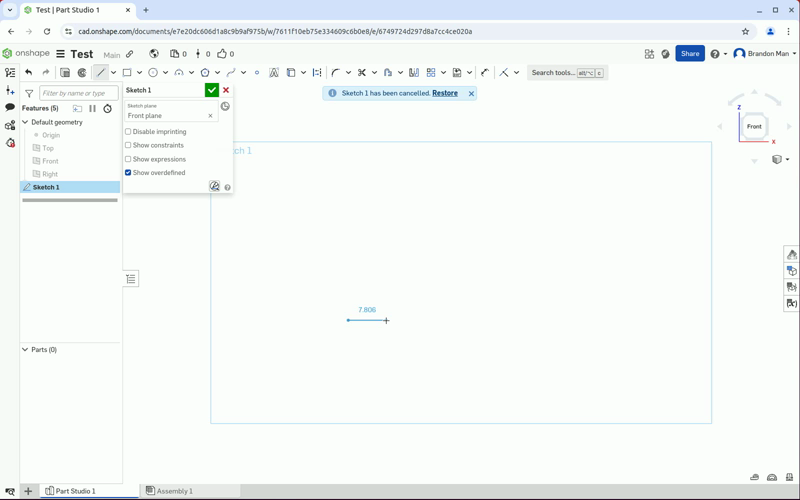
click(386, 320)
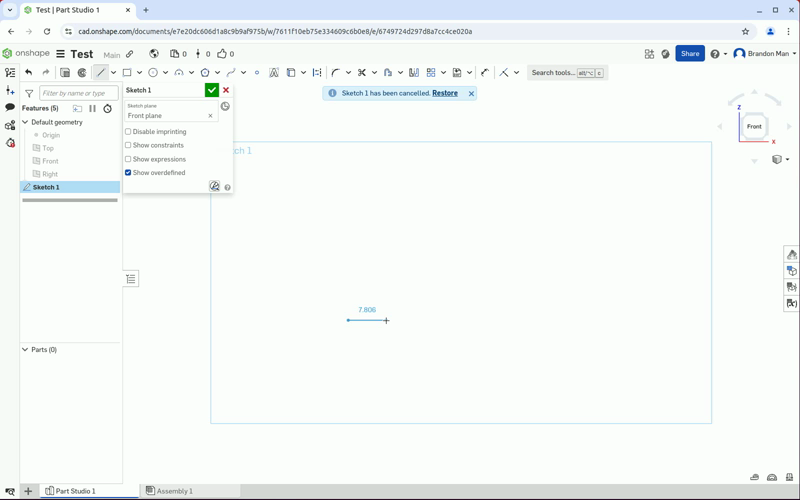
key_up(shift)
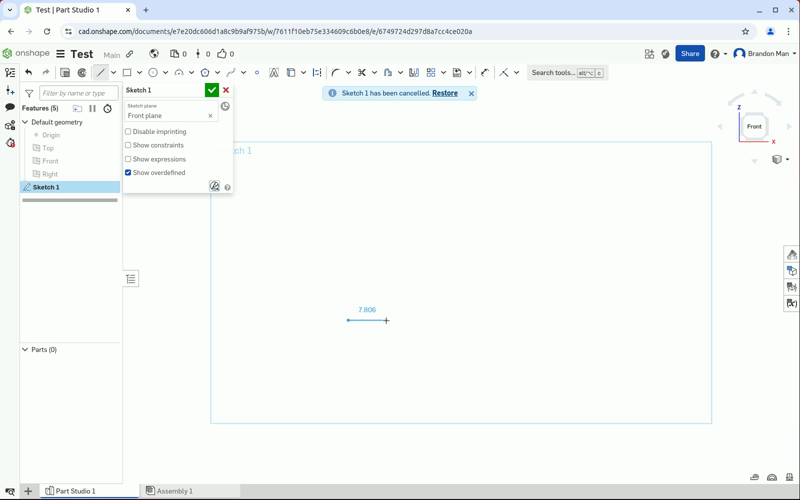
key(esc)
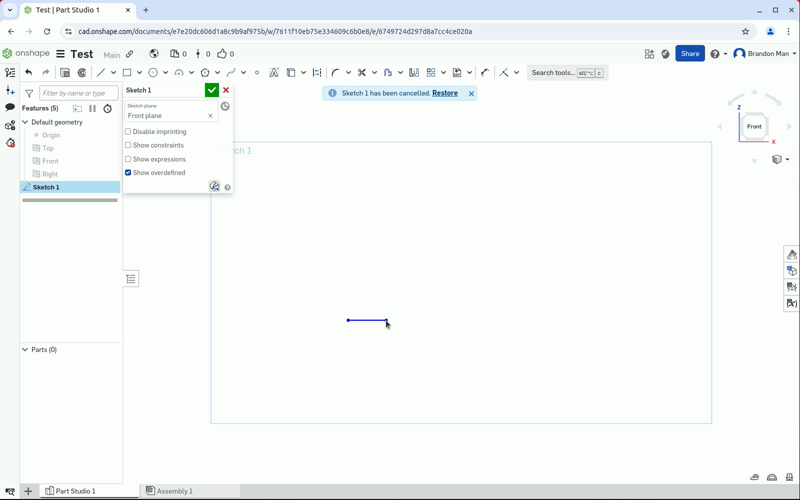
key(a)
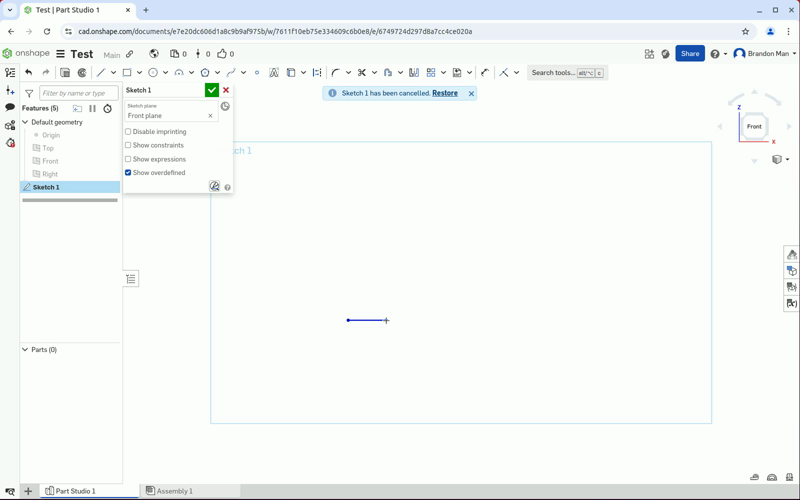
mouse_move(386, 320)
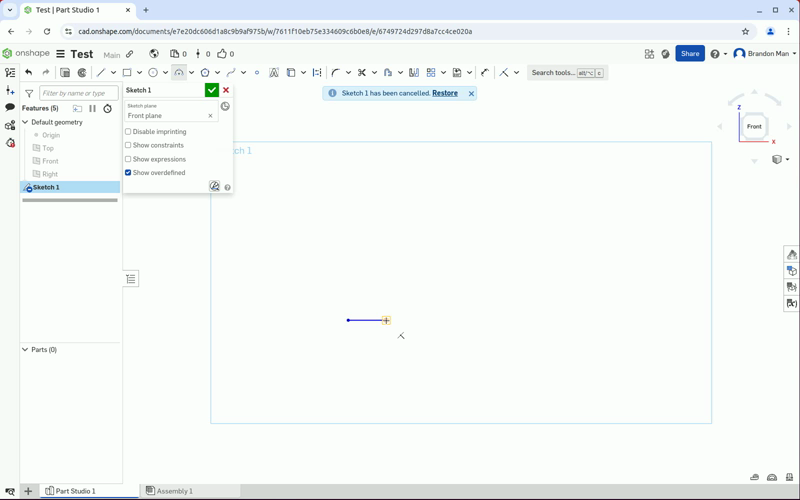
click(386, 320)
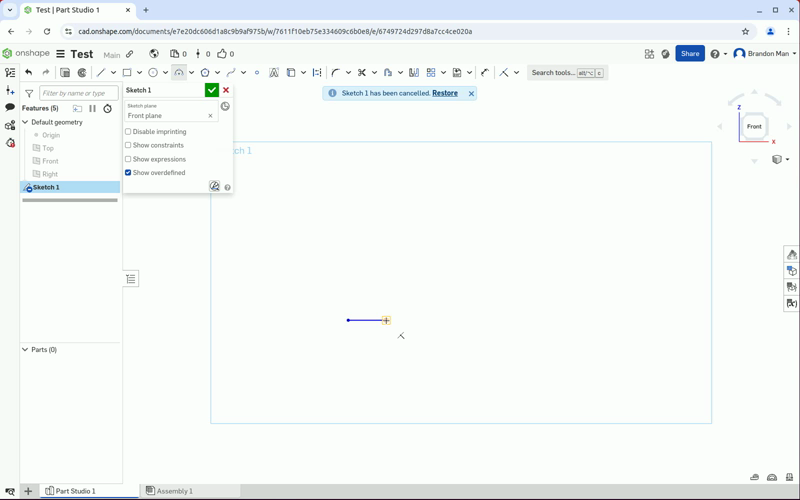
key_down(shift)
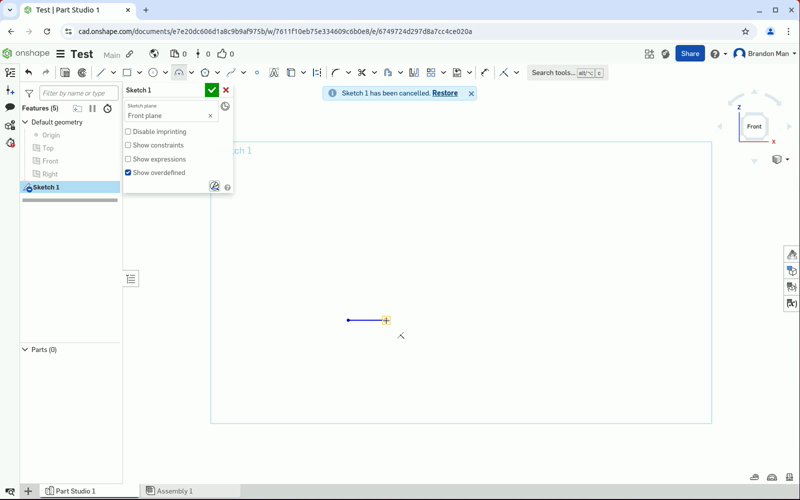
mouse_move(534, 320)
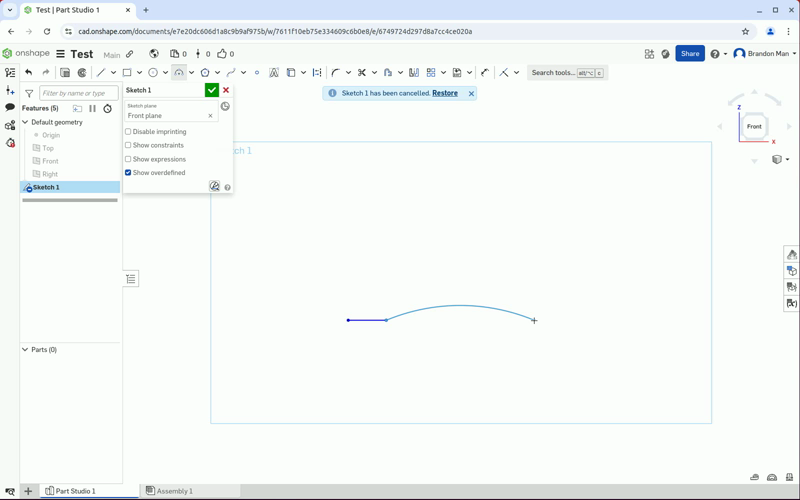
click(534, 320)
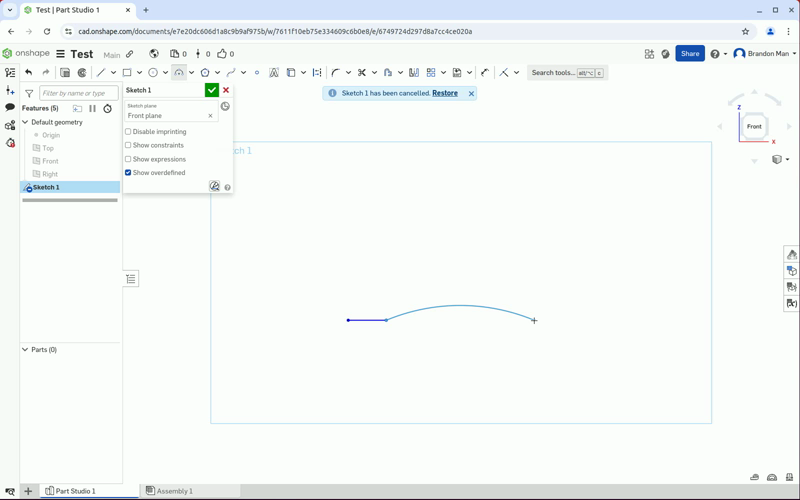
mouse_move(460, 309)
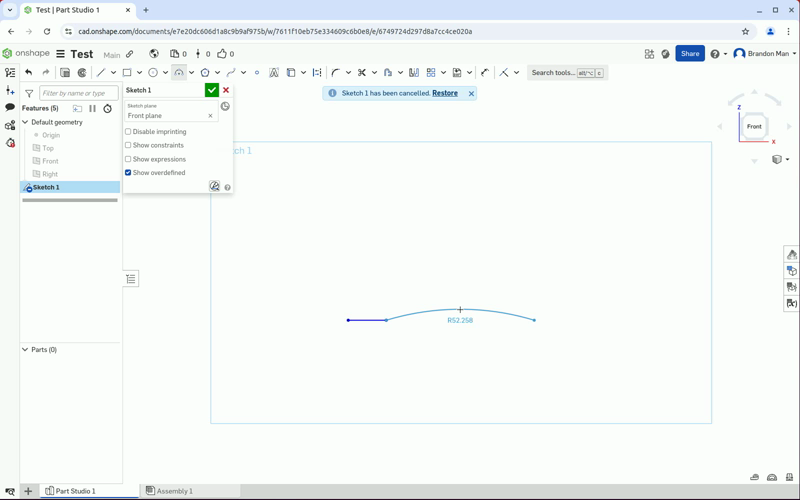
click(460, 309)
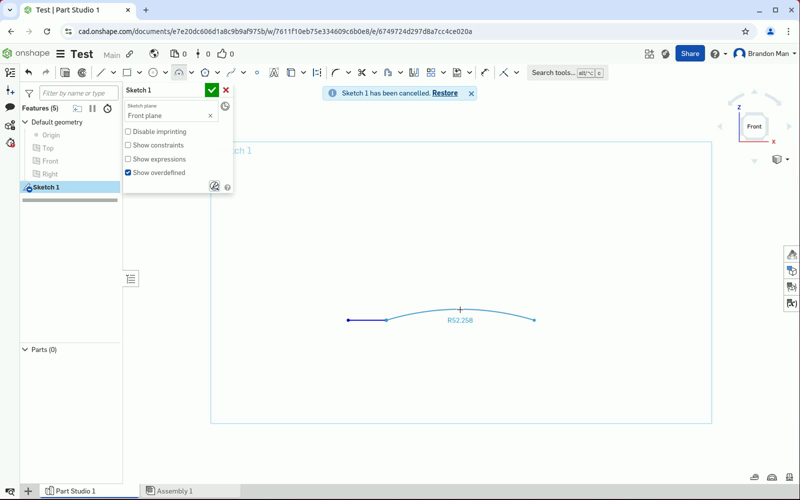
key_up(shift)
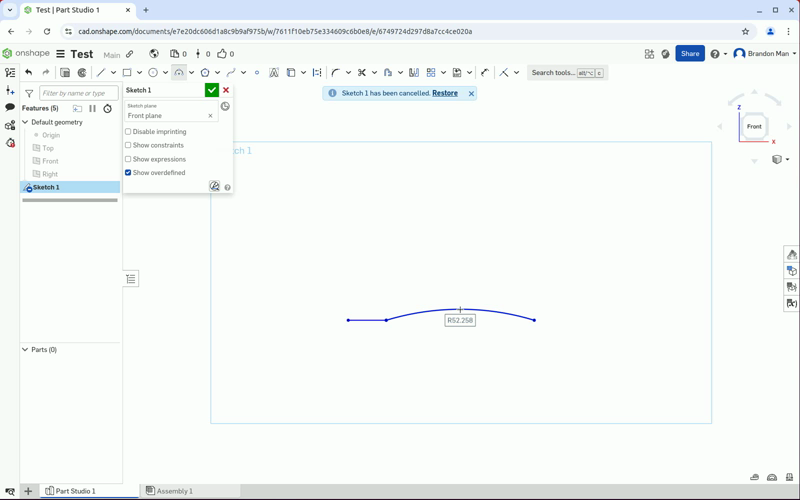
key(esc)
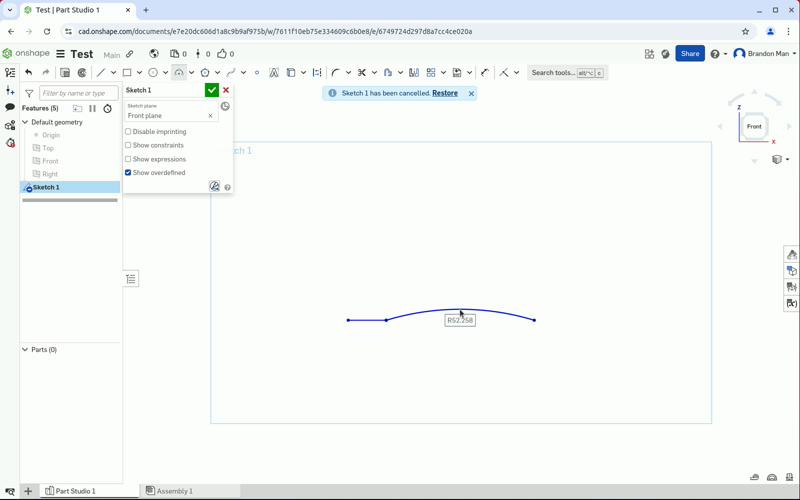
key(l)
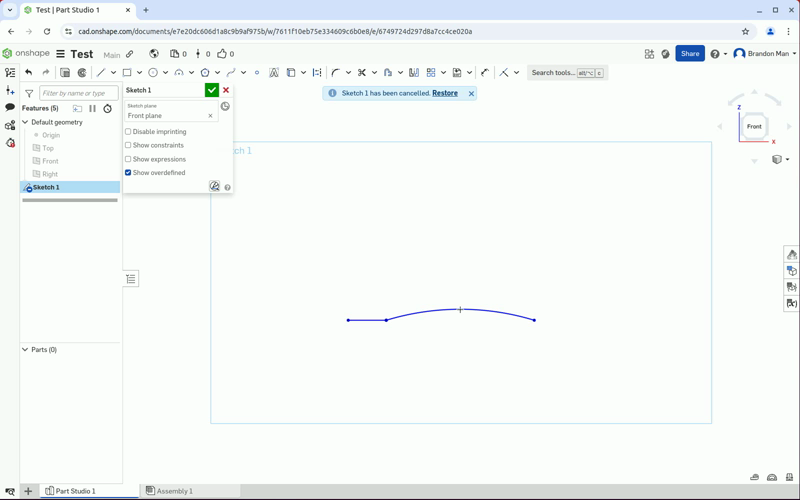
mouse_move(534, 320)
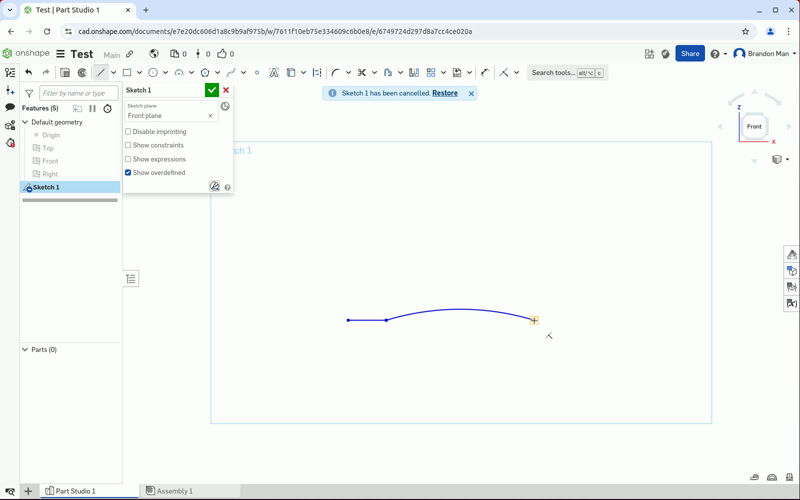
click(534, 320)
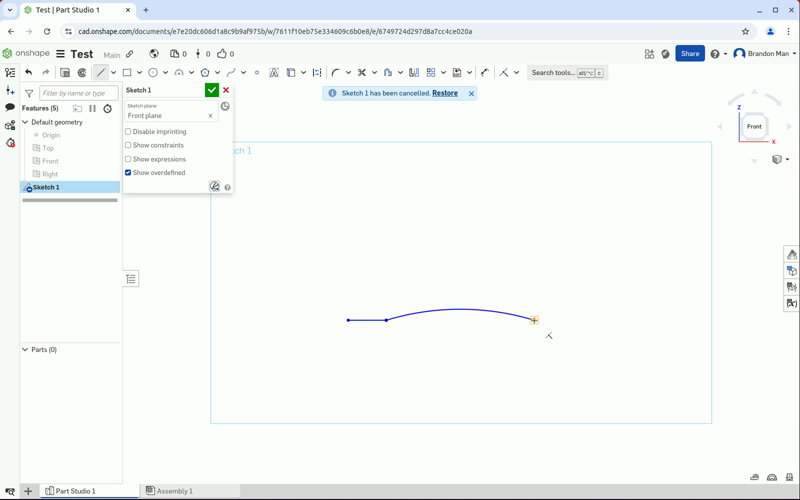
key_down(shift)
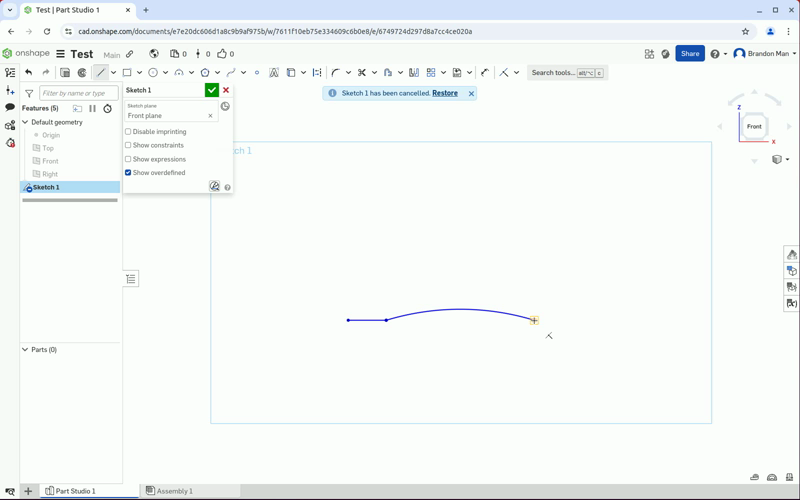
mouse_move(564, 320)
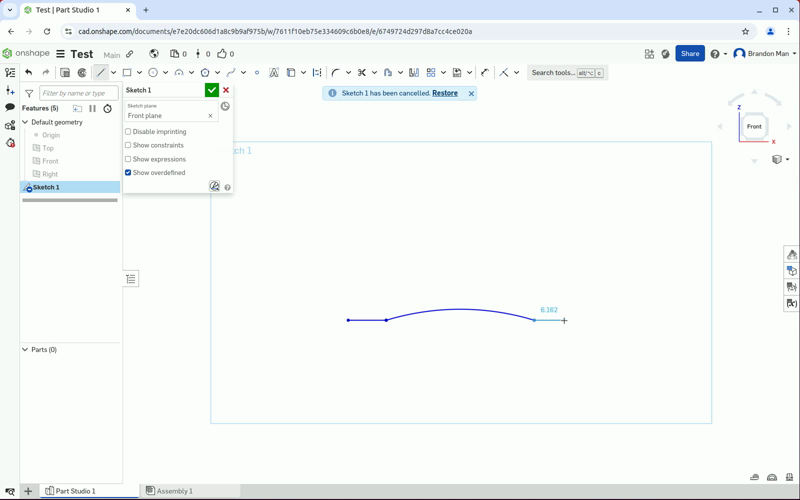
mouse_move(572, 320)
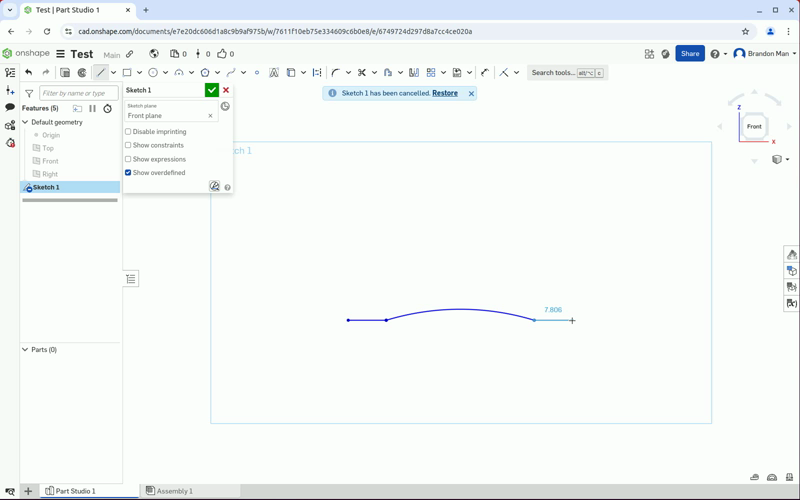
click(572, 320)
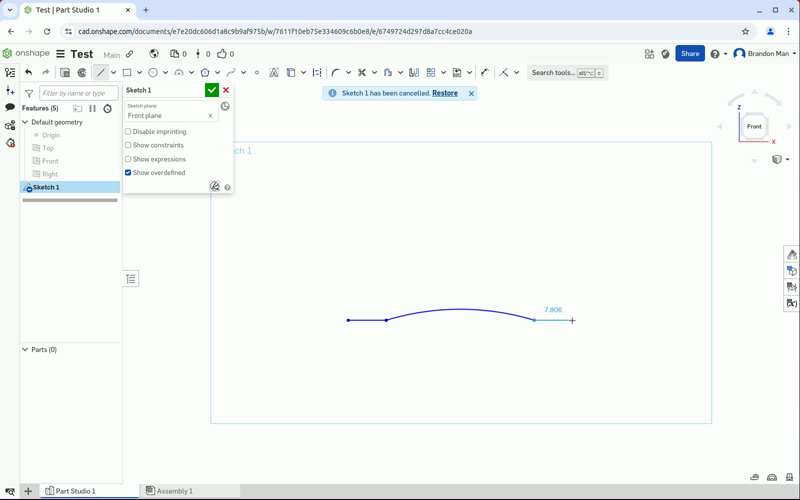
key_up(shift)
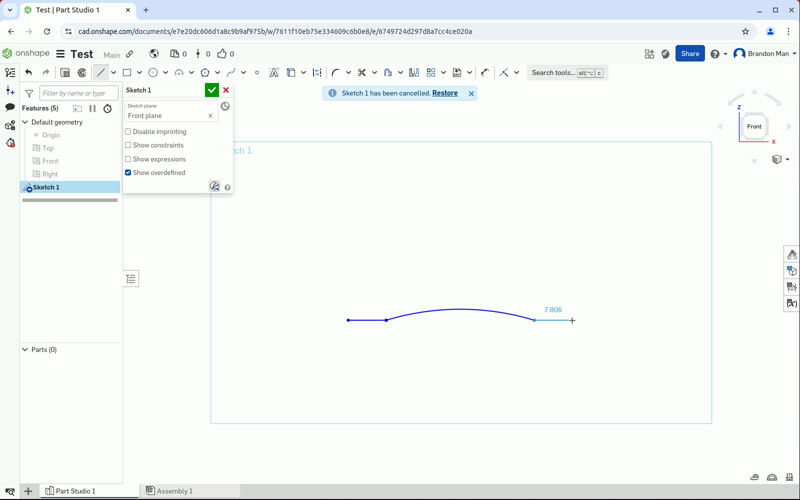
key_down(shift)
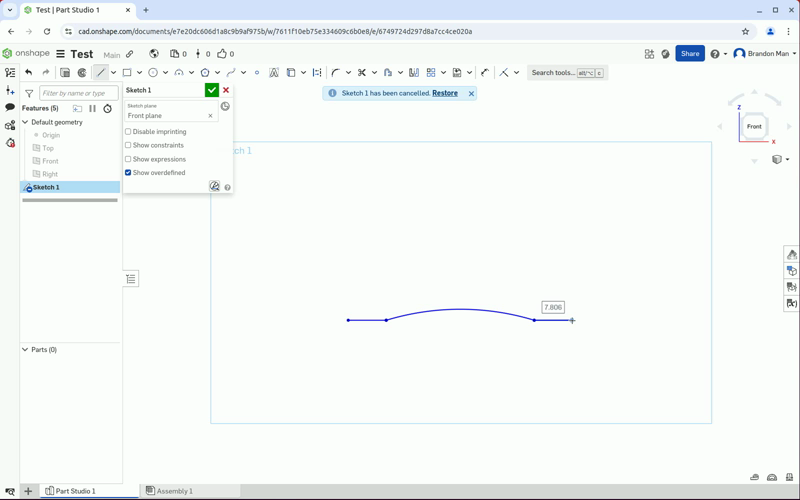
mouse_move(572, 245)
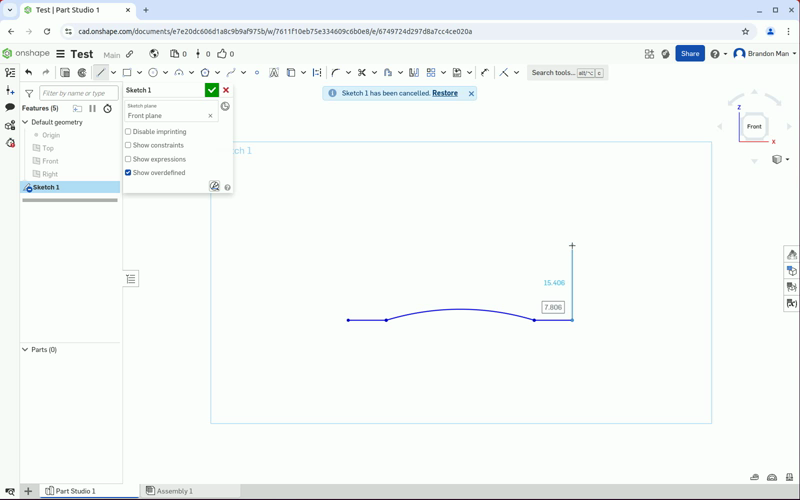
click(572, 245)
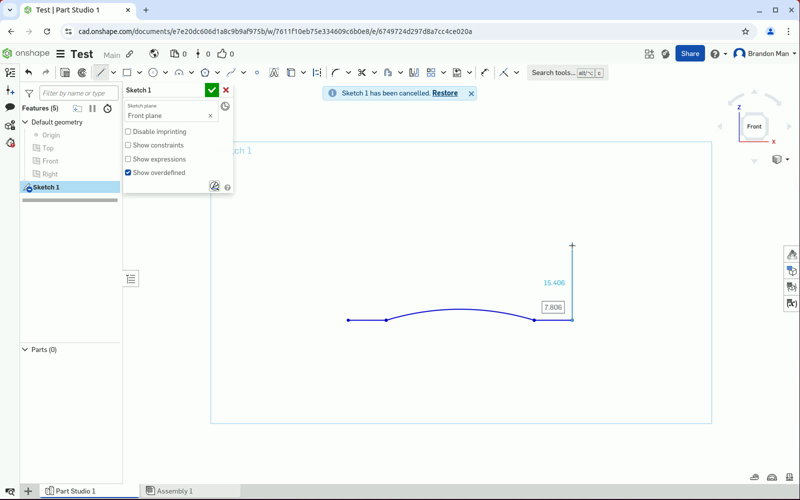
key_up(shift)
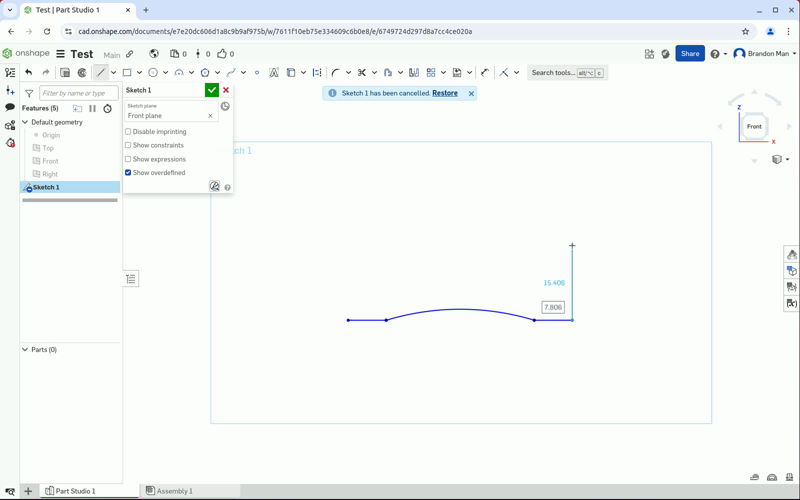
key_down(shift)
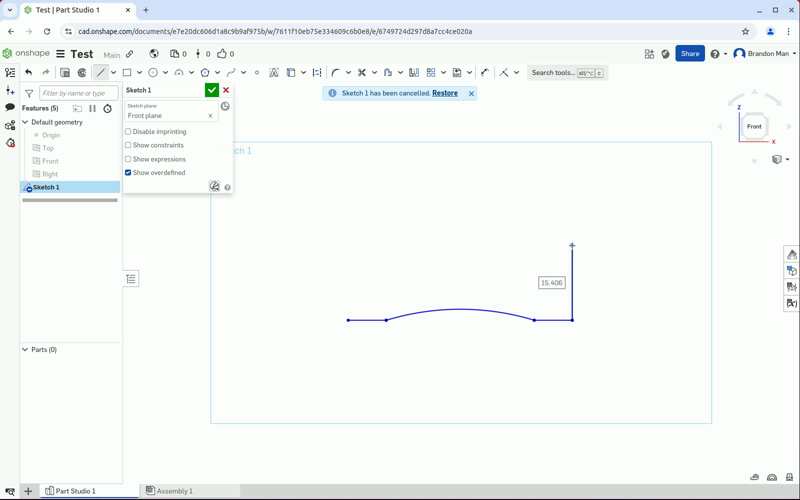
mouse_move(589, 245)
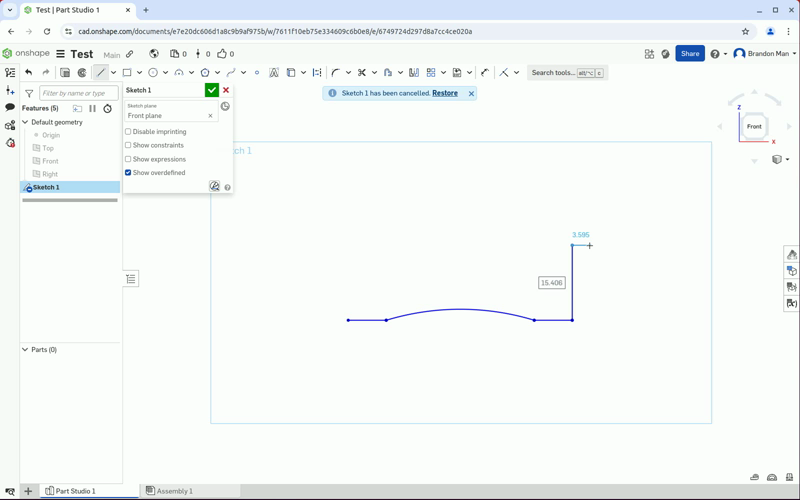
mouse_move(534, 245)
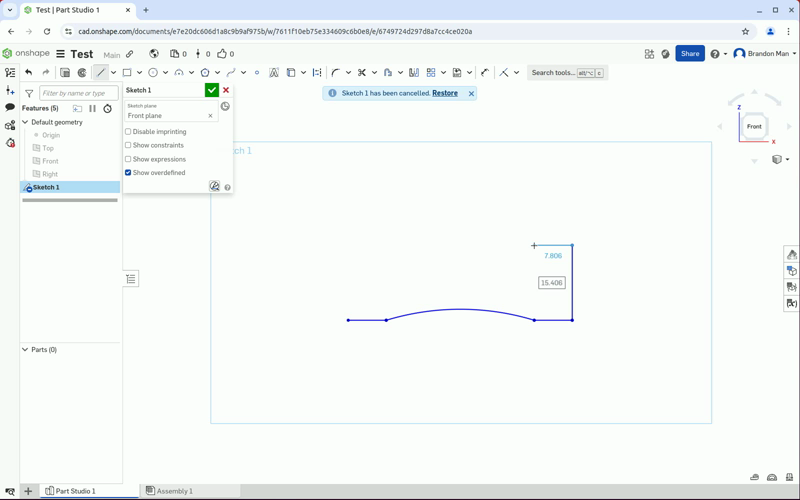
click(534, 245)
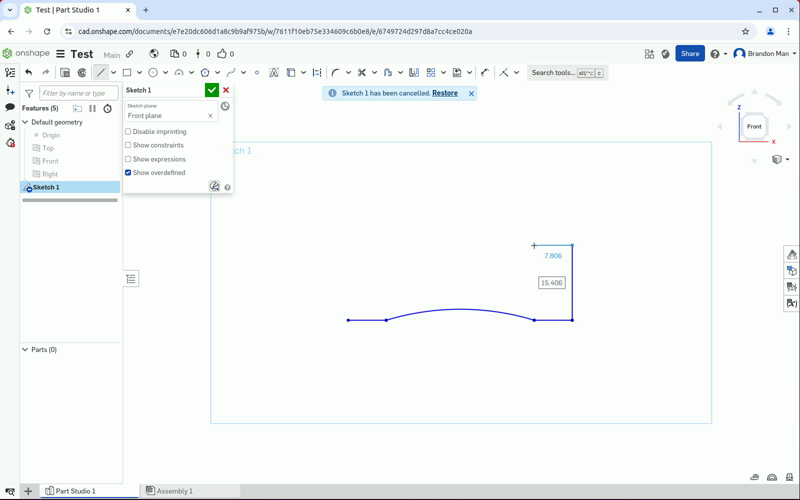
key_up(shift)
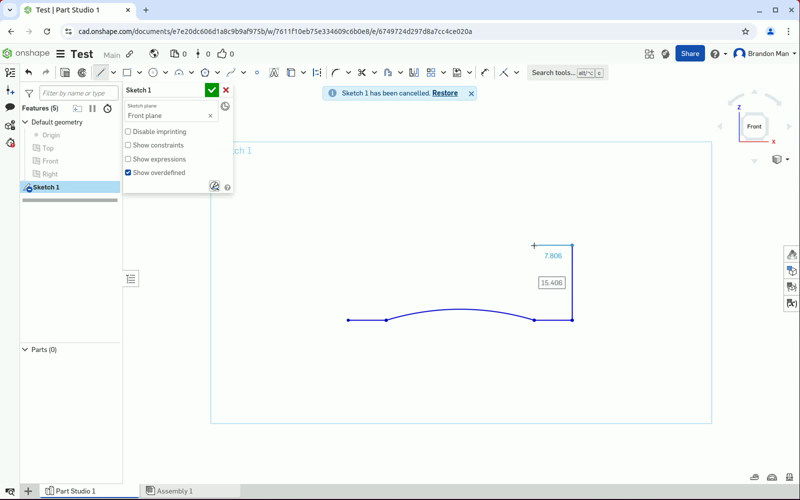
key(esc)
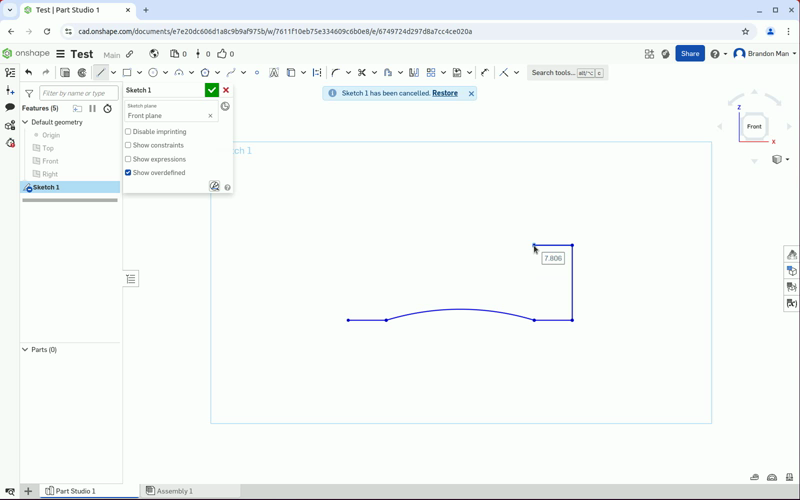
key(a)
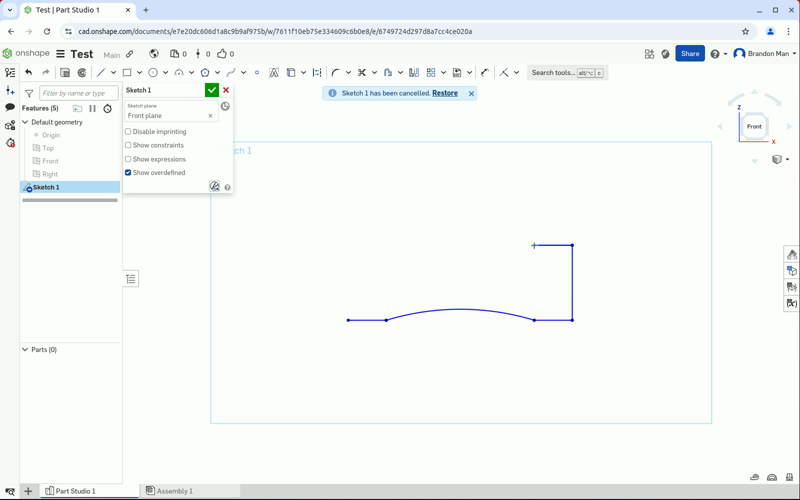
mouse_move(534, 245)
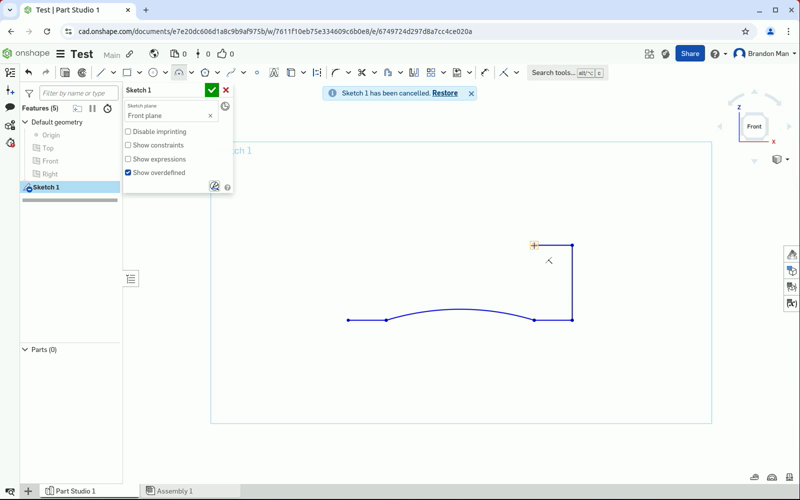
click(534, 245)
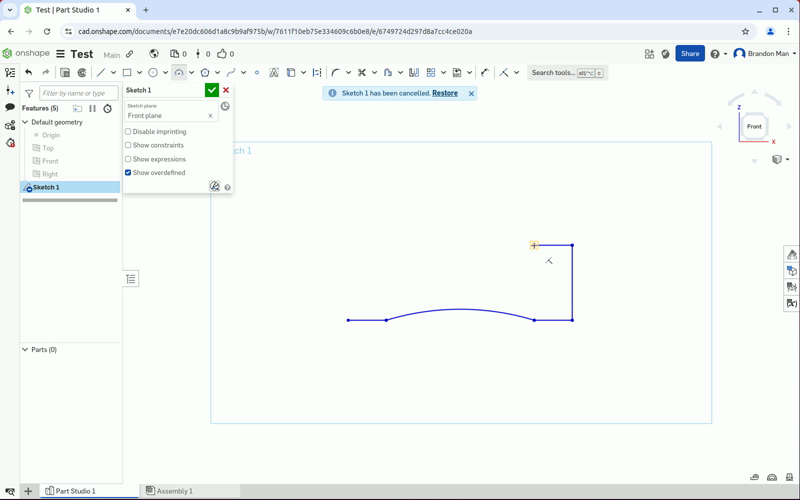
key_down(shift)
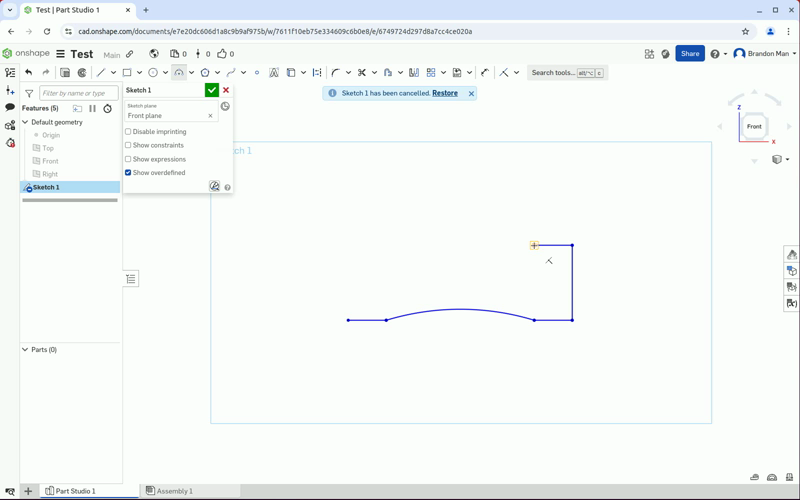
mouse_move(386, 245)
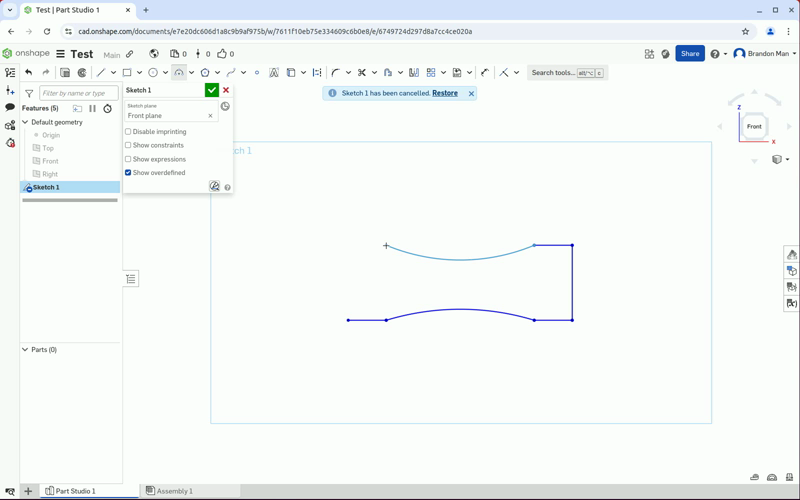
click(386, 245)
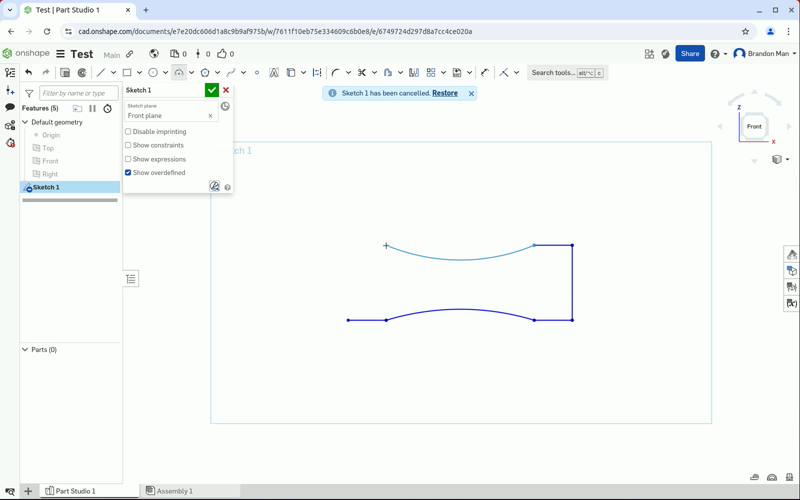
mouse_move(460, 255)
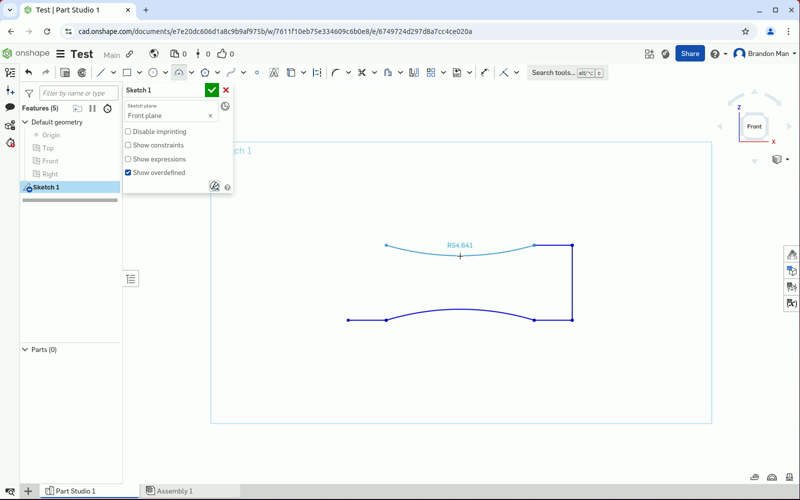
click(460, 255)
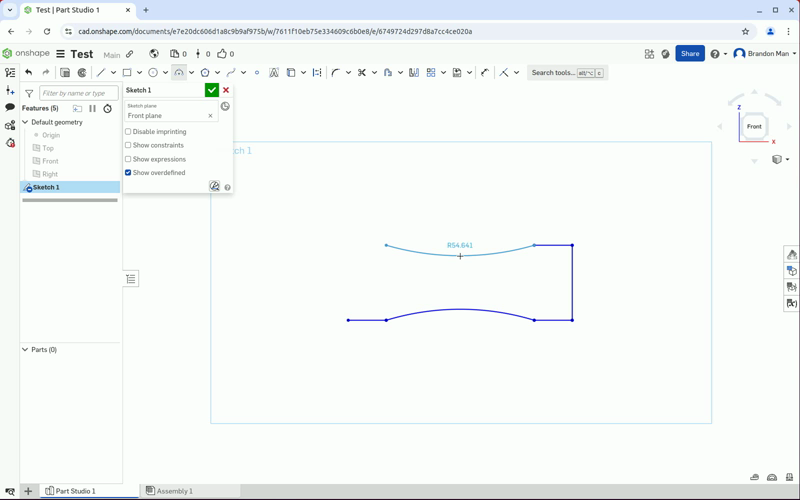
key_up(shift)
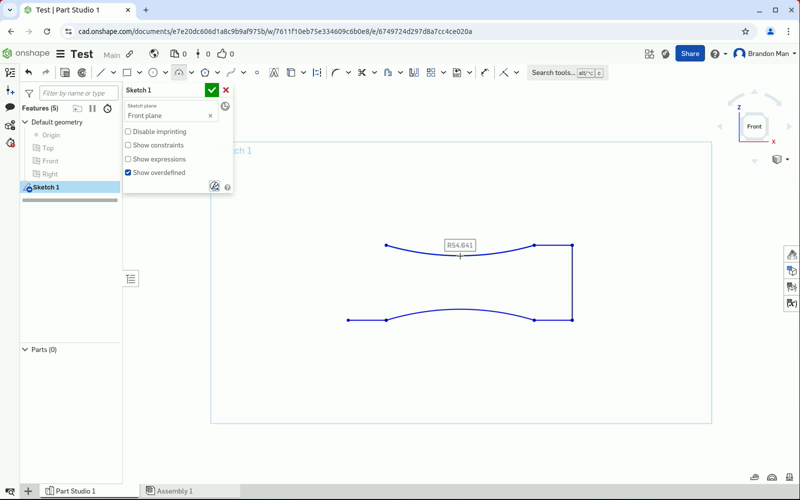
key(esc)
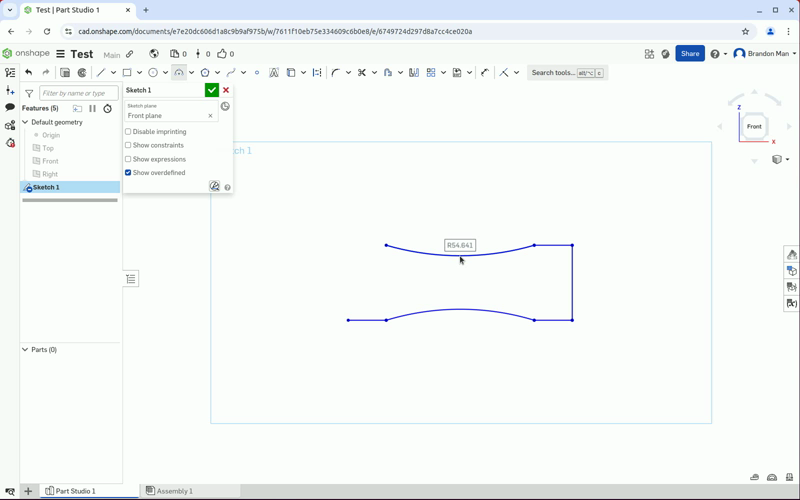
key(l)
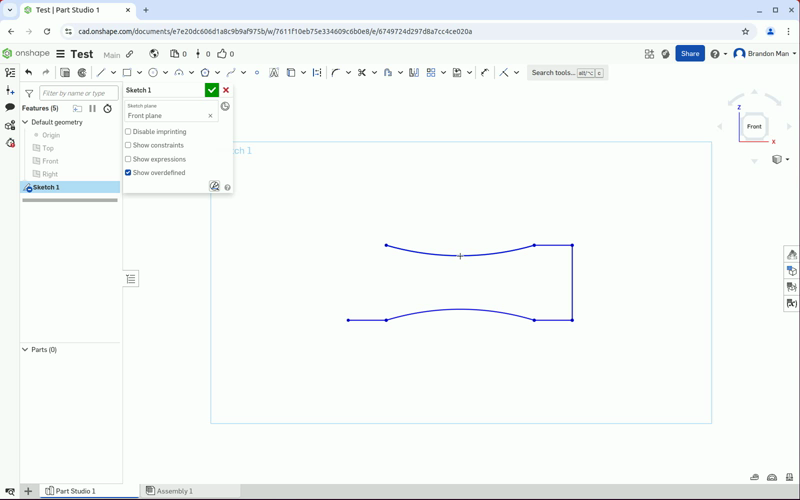
mouse_move(386, 245)
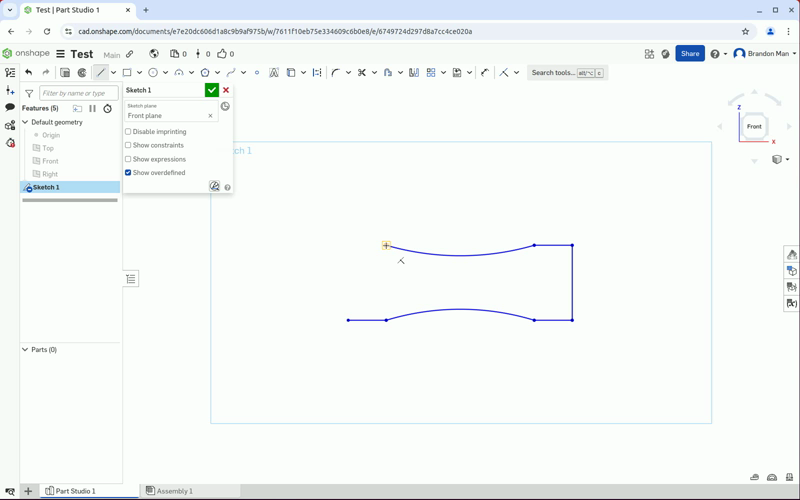
click(386, 245)
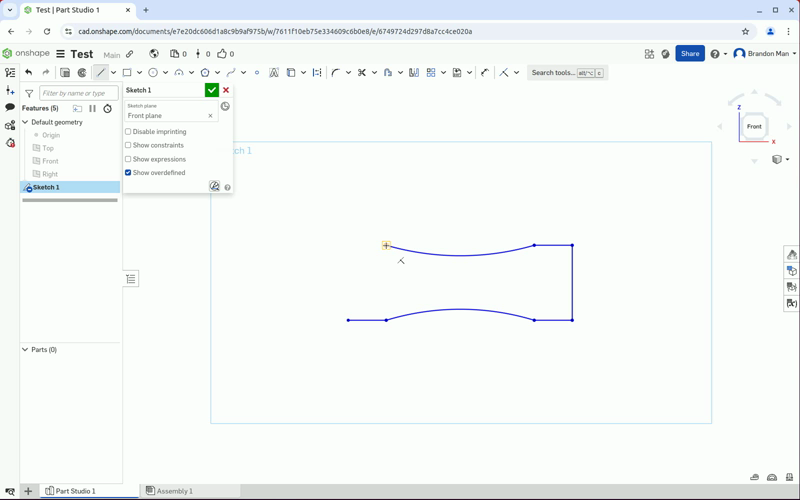
key_down(shift)
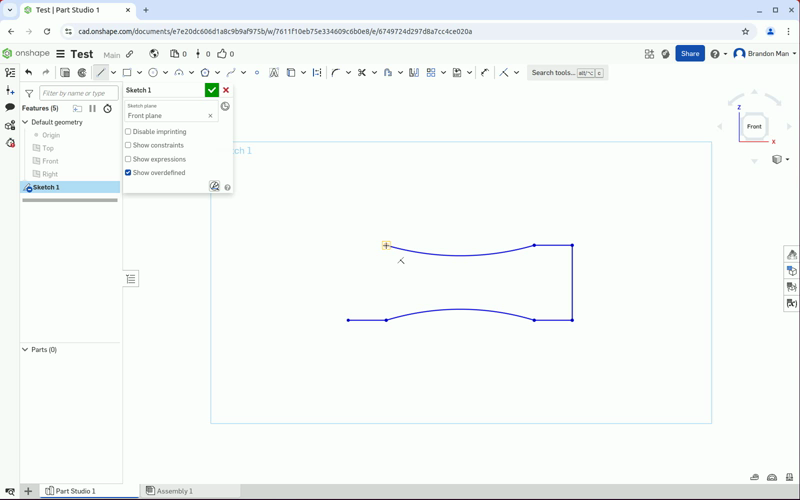
mouse_move(416, 245)
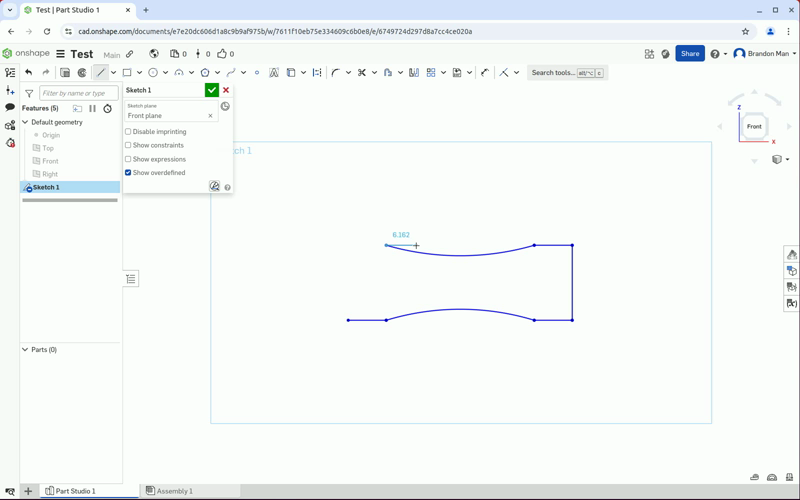
mouse_move(348, 245)
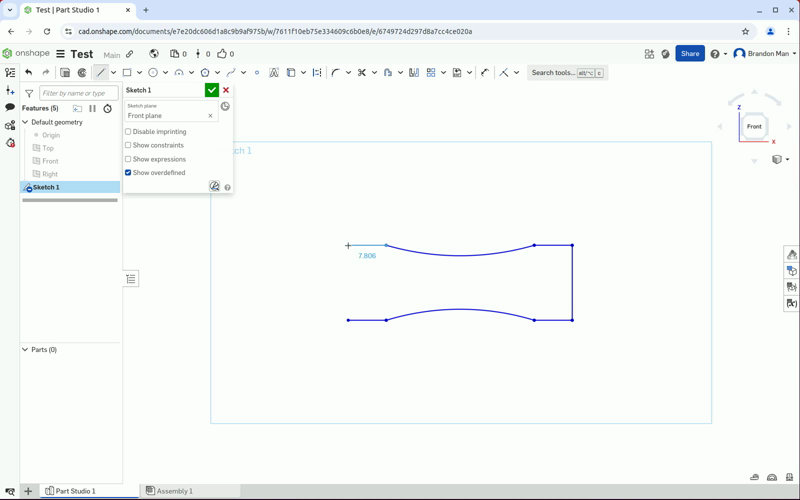
click(348, 245)
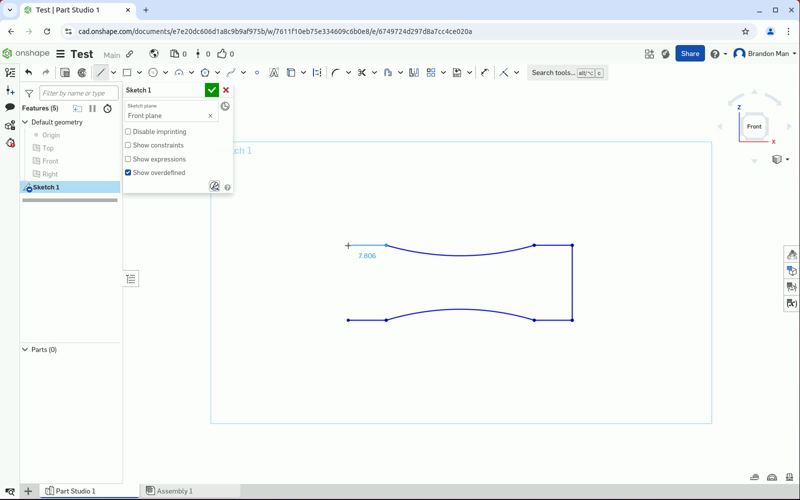
key_up(shift)
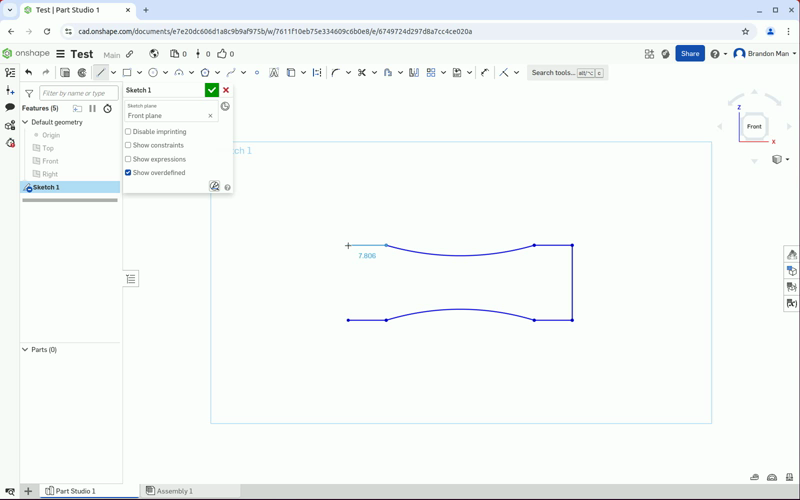
key_down(shift)
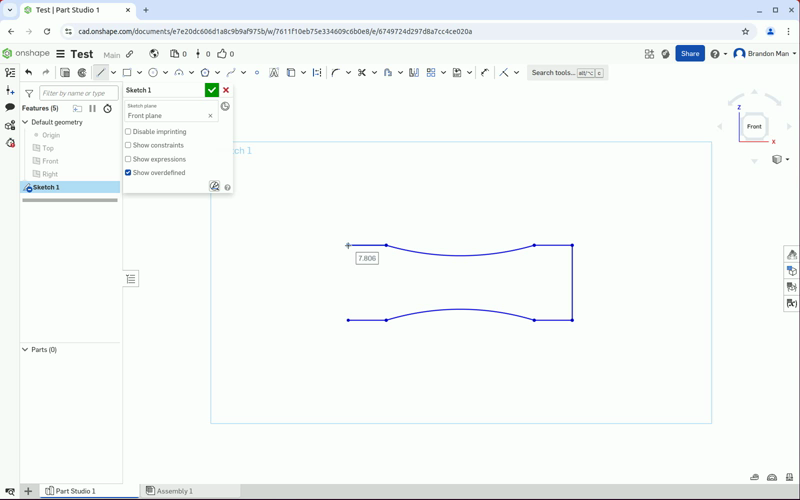
mouse_move(348, 320)
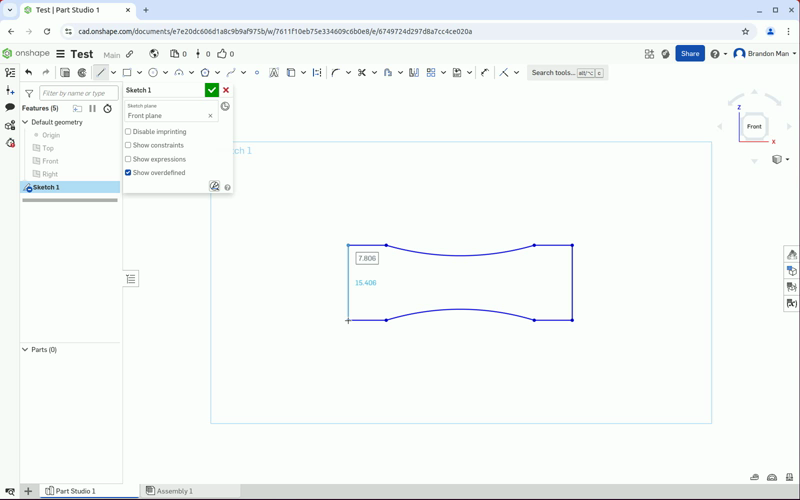
key_up(shift)
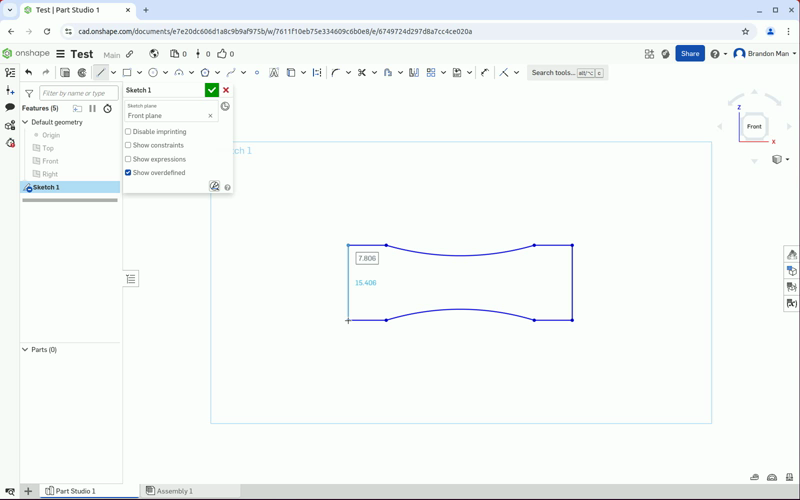
click(348, 320)
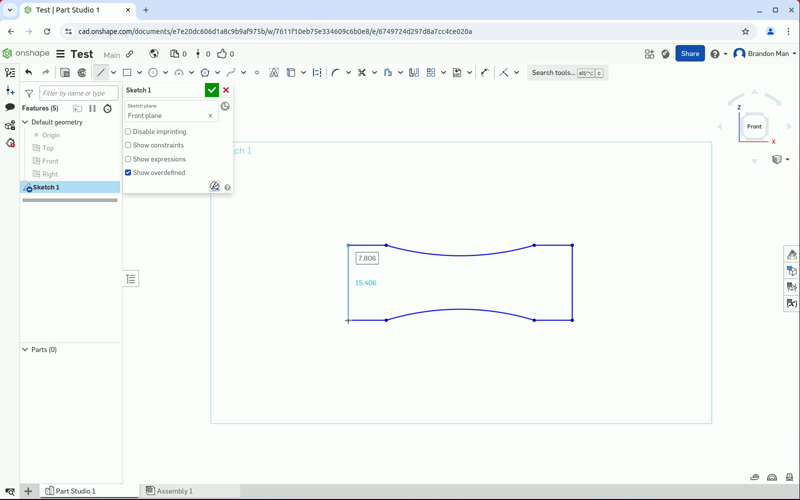
key(esc)
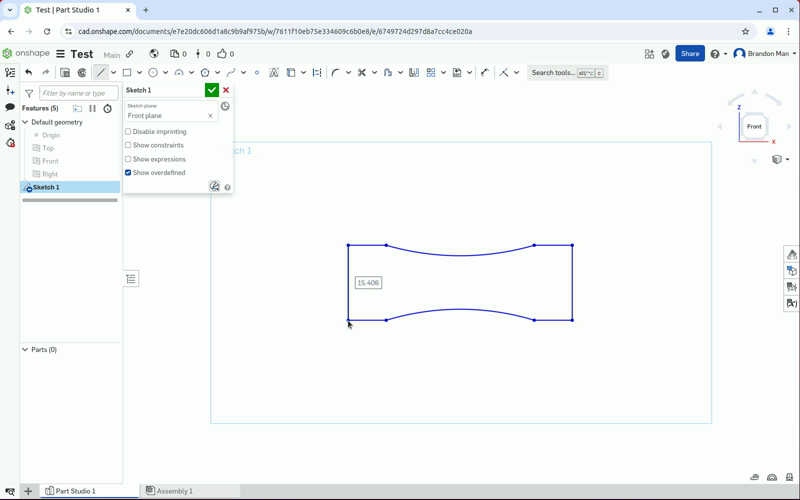
key(c)
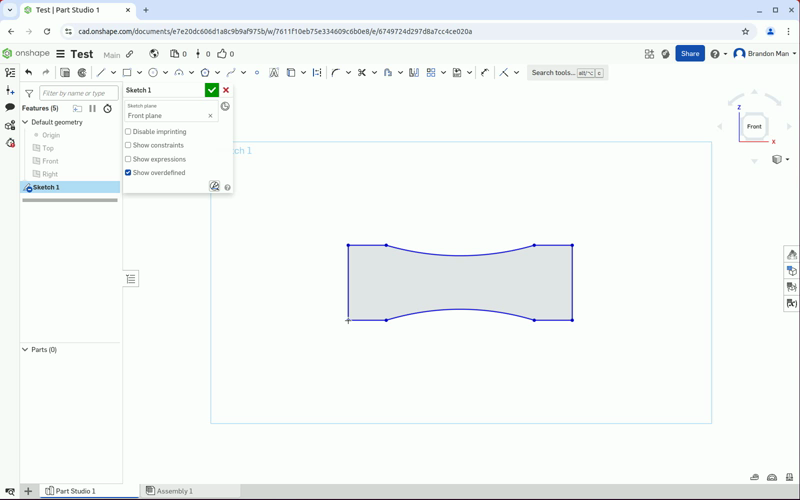
key_down(shift)
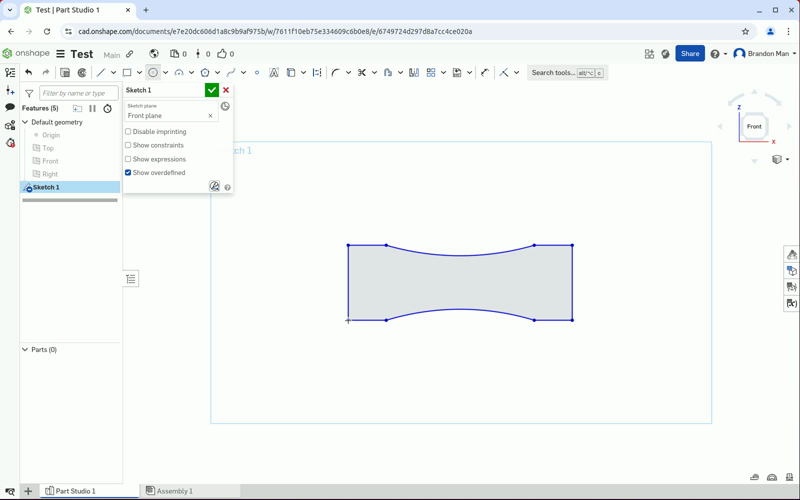
mouse_move(437, 282)
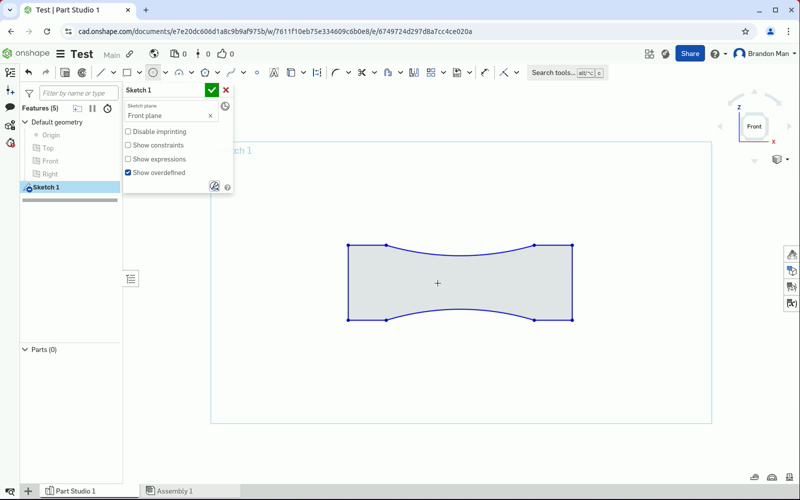
click(437, 282)
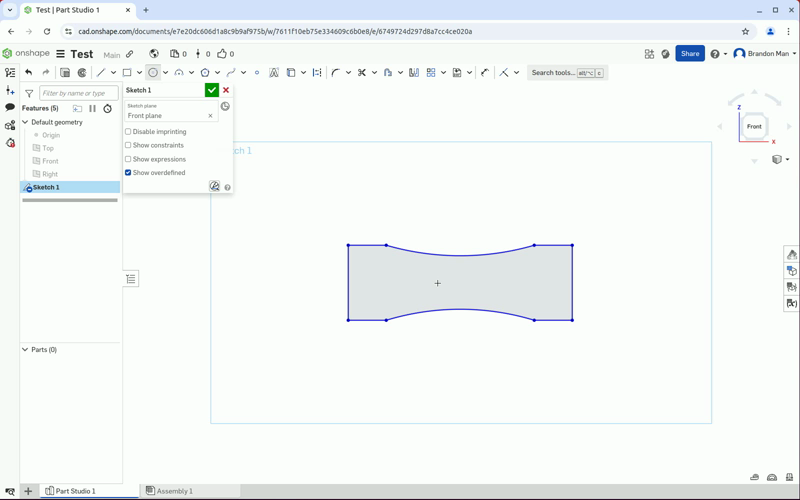
key_up(shift)
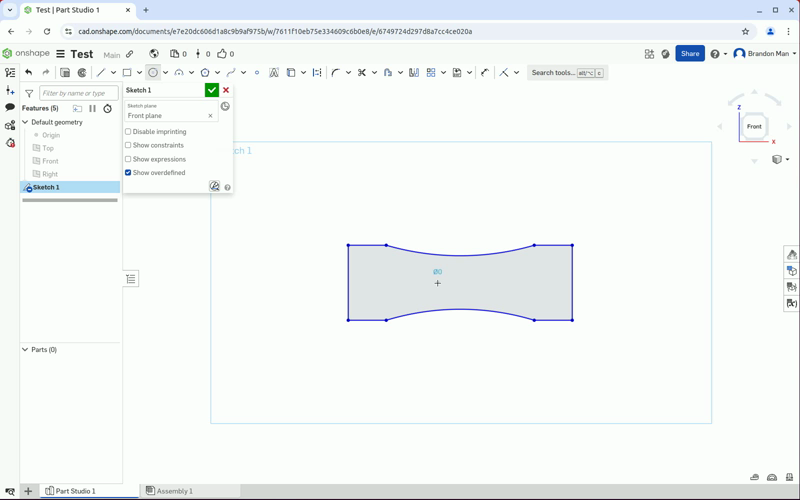
mouse_move(451, 282)
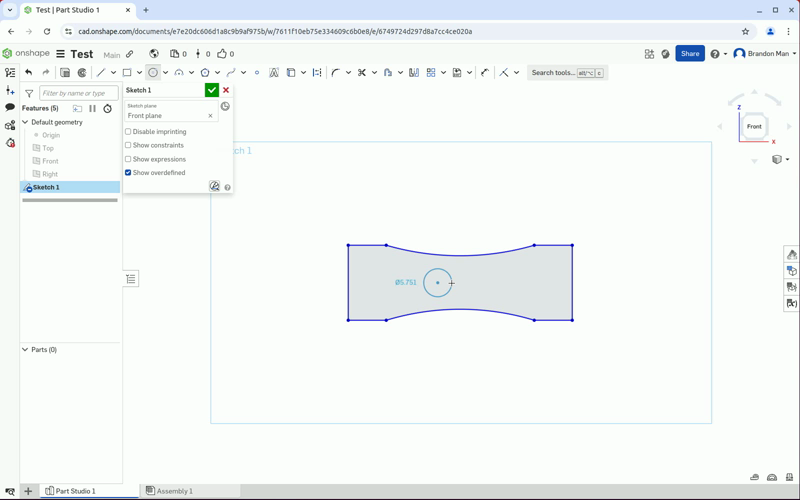
click(451, 282)
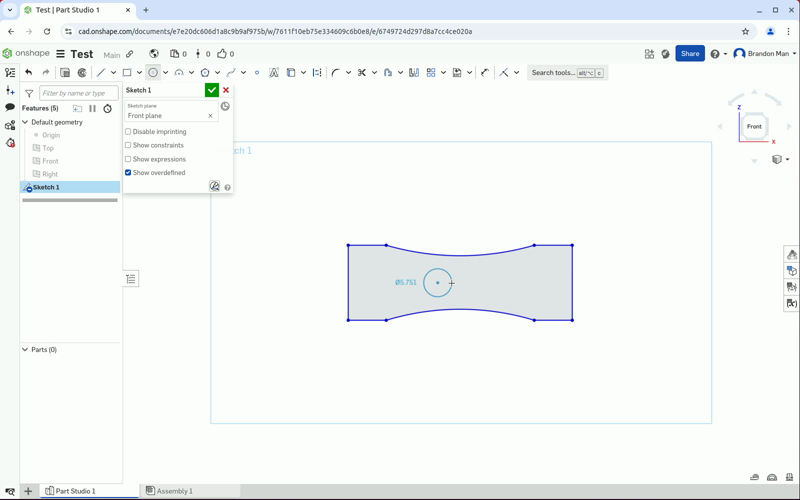
key(esc)
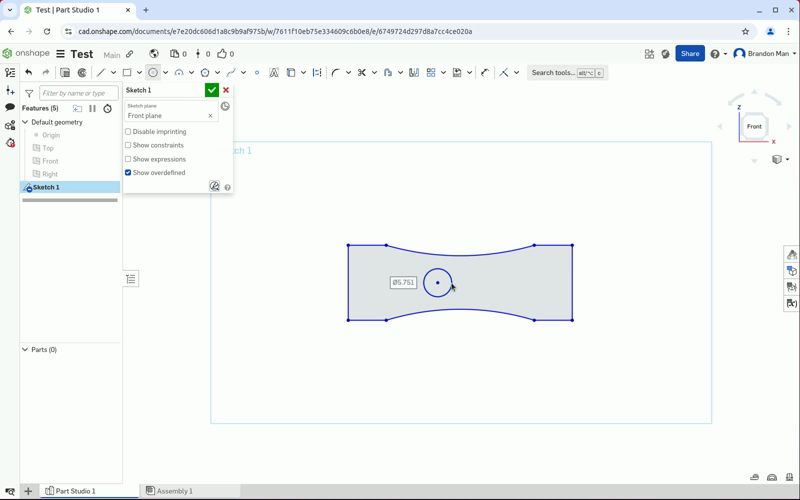
key(c)
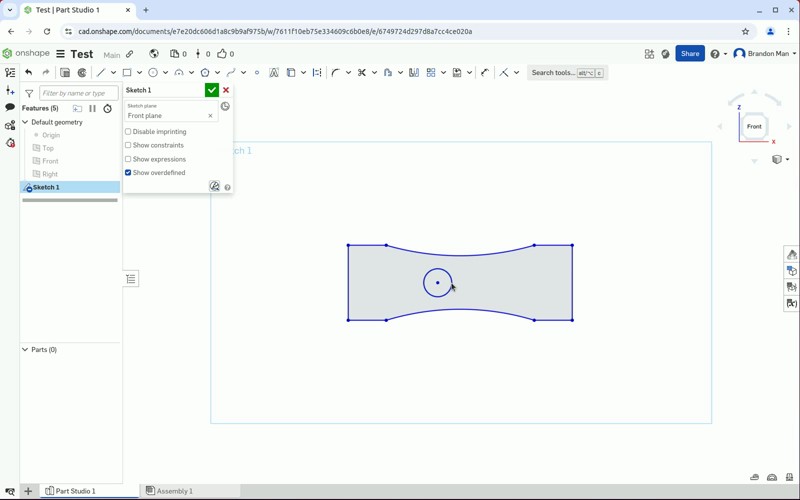
key_down(shift)
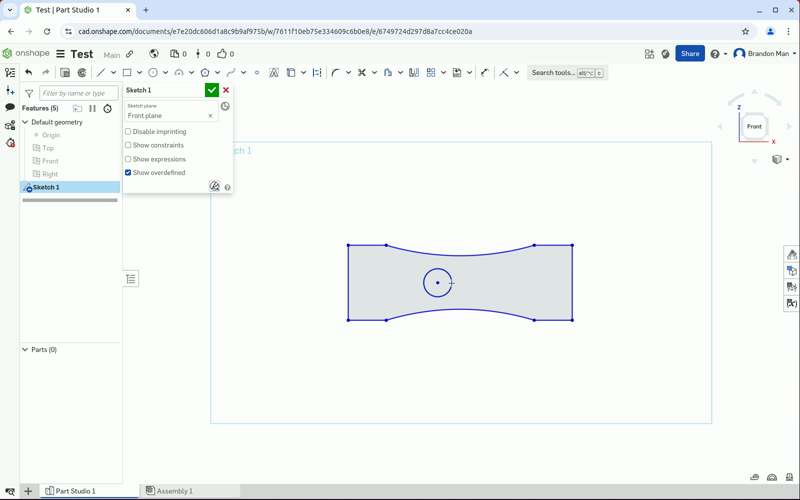
mouse_move(482, 282)
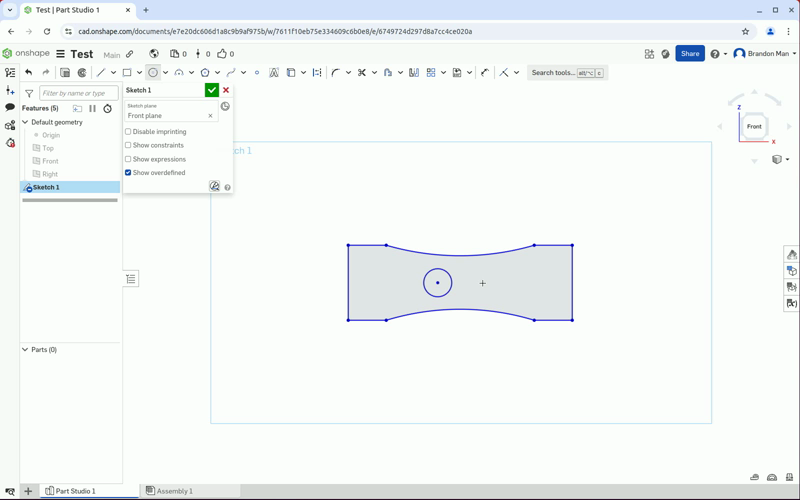
click(482, 282)
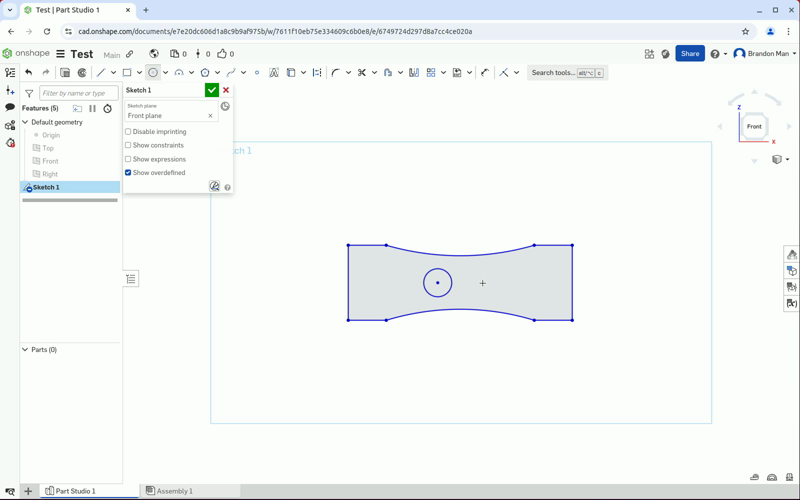
key_up(shift)
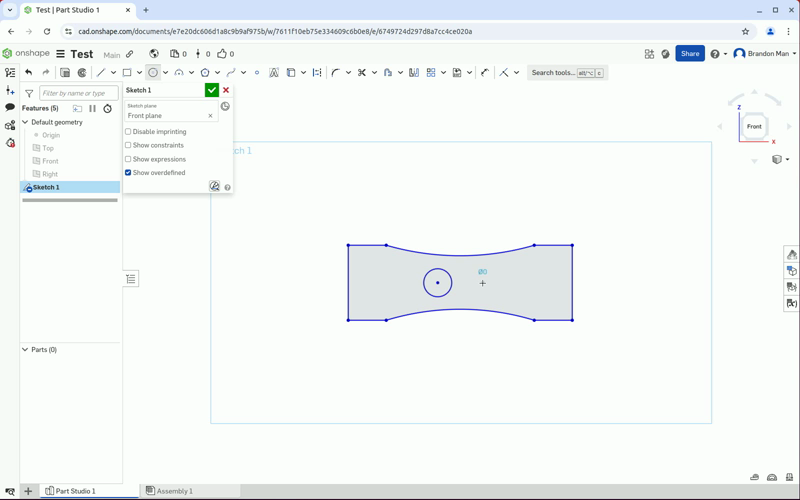
mouse_move(496, 282)
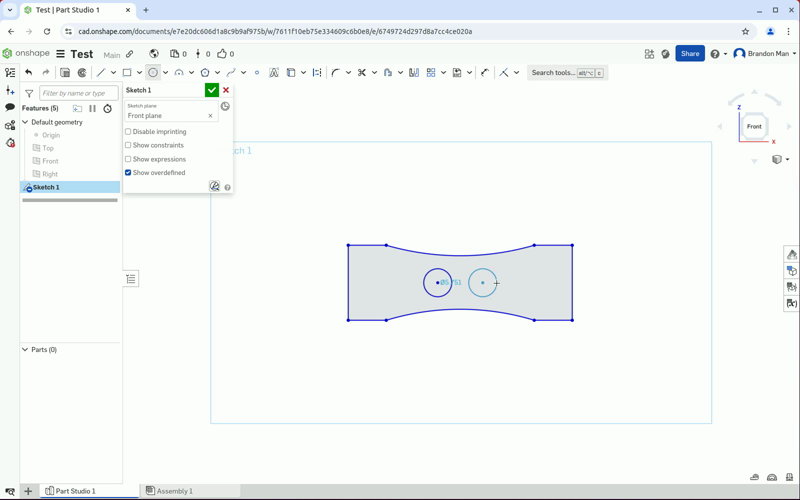
click(496, 282)
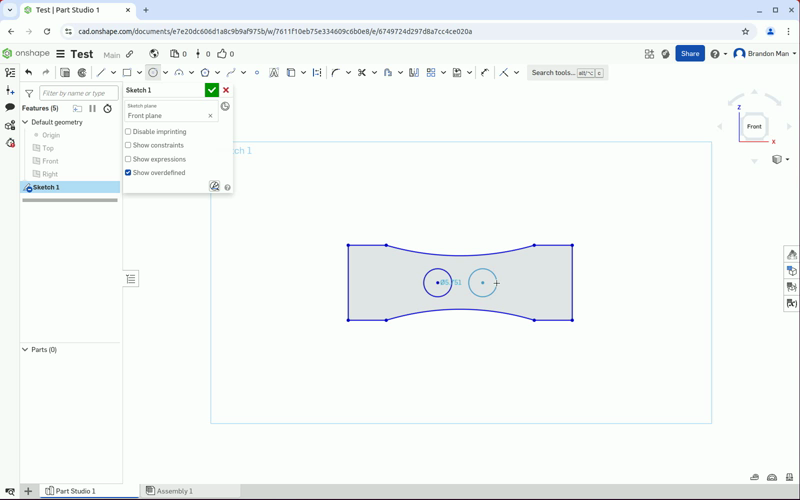
key(esc)
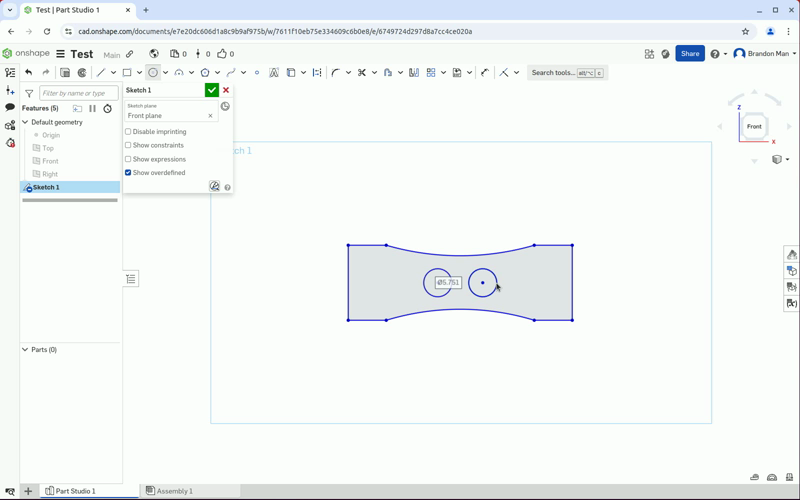
mouse_move(365, 258)
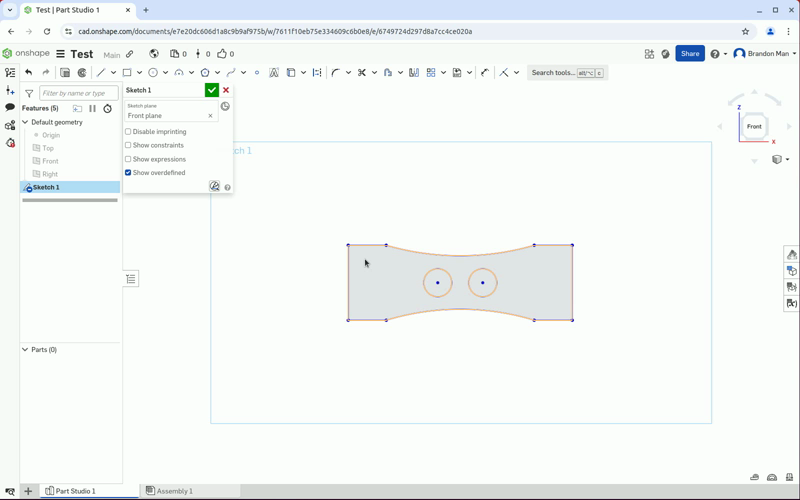
click(365, 258)
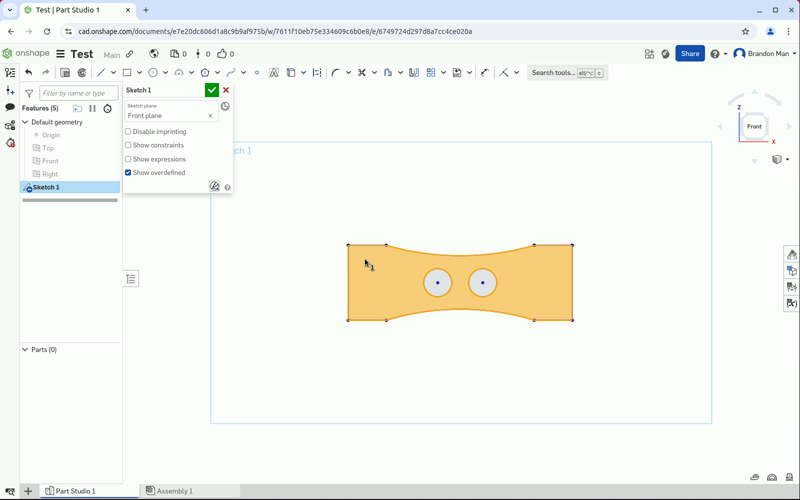
mouse_move(73, 352)
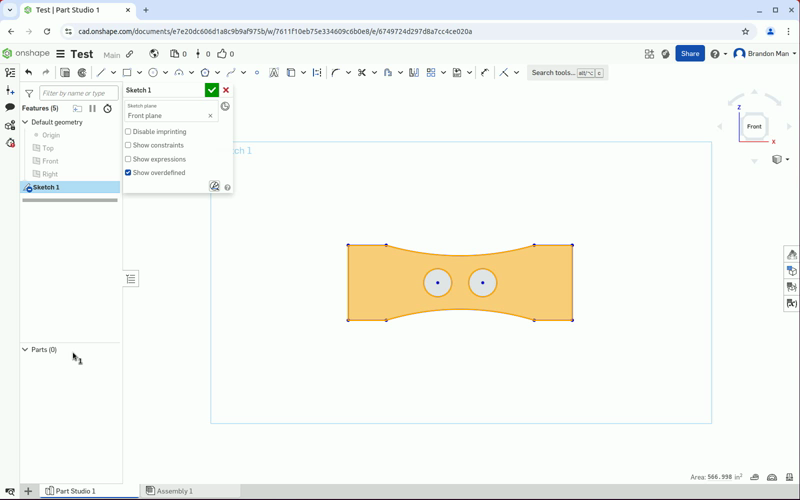
key(shift+y)
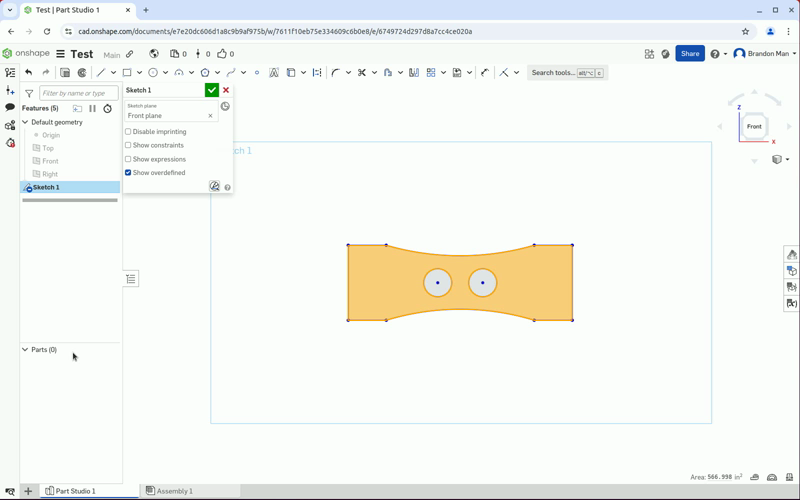
key(shift+e)
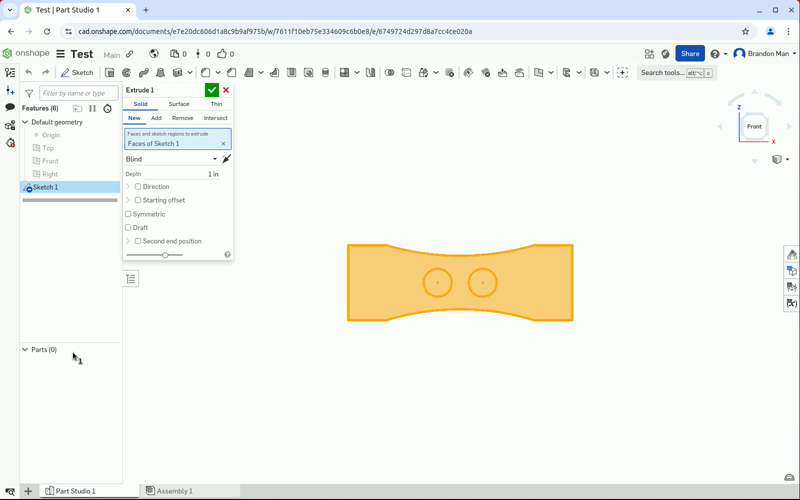
mouse_move(143, 106)
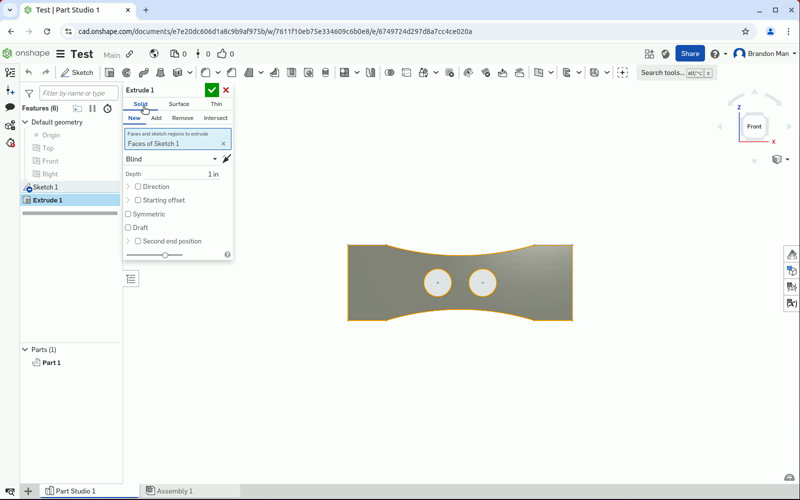
click(143, 106)
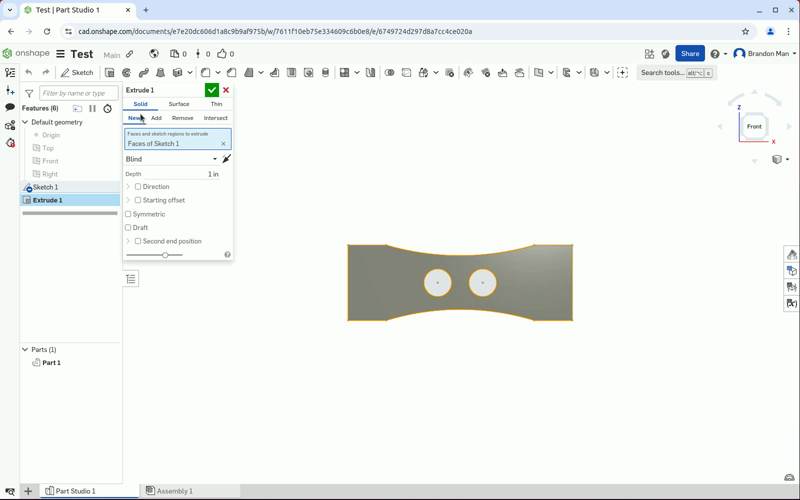
mouse_move(137, 120)
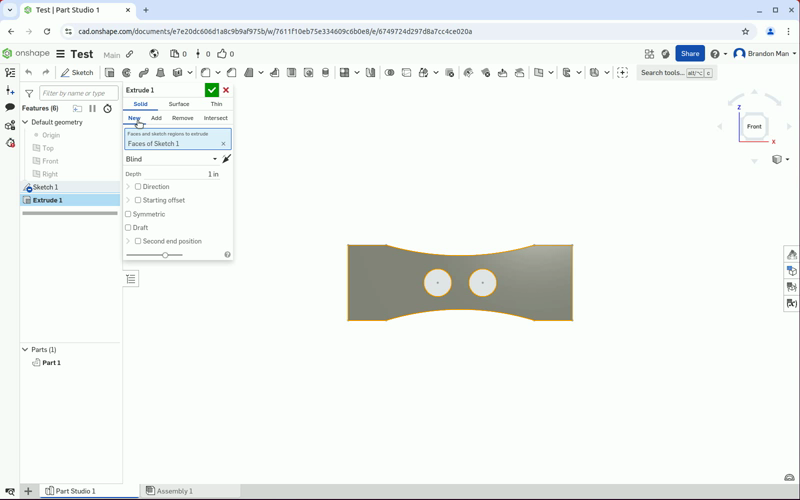
click(137, 120)
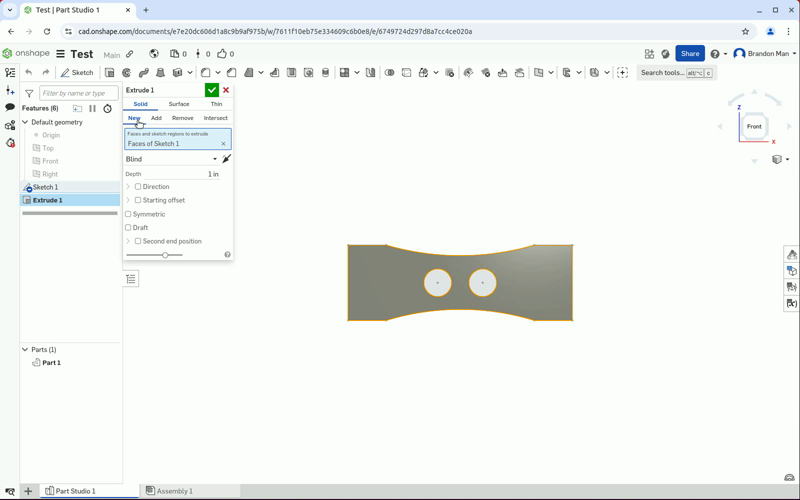
key(tab, 4)
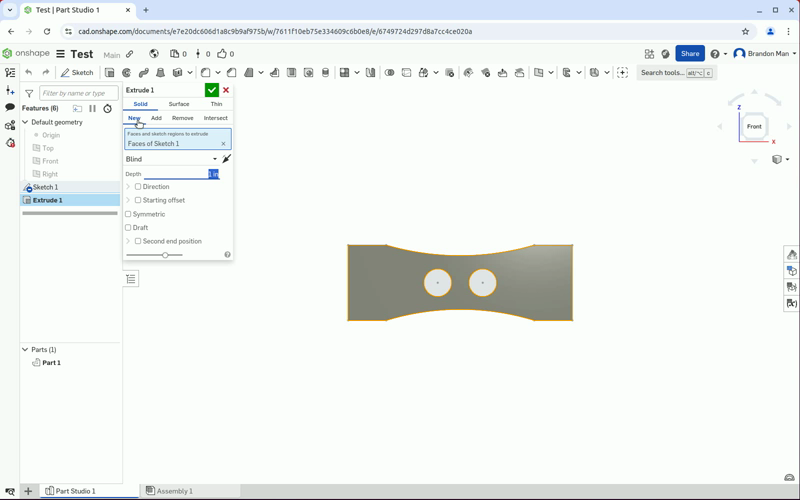
text(7.703)
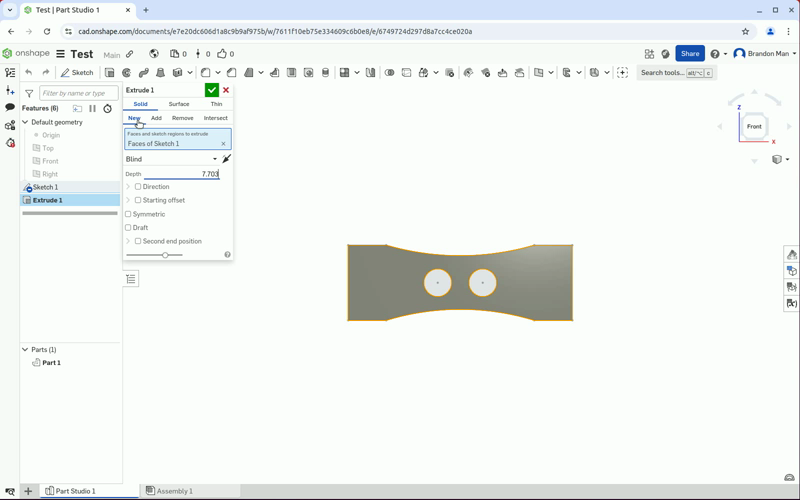
key(enter)
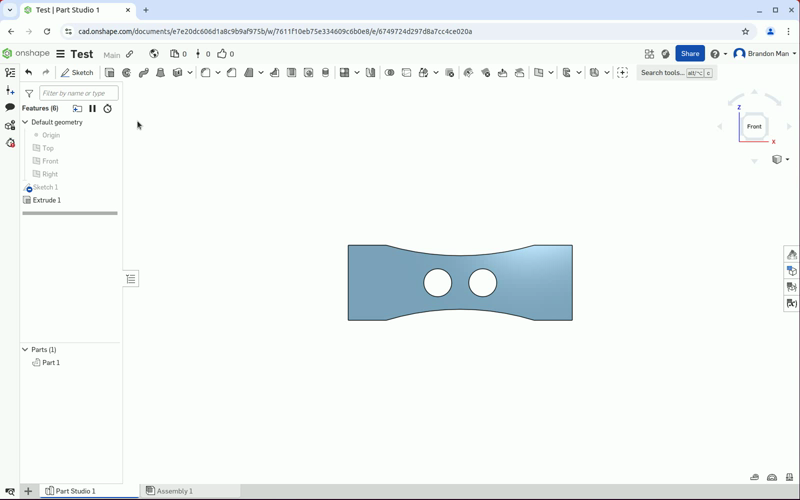
key(shift+h)
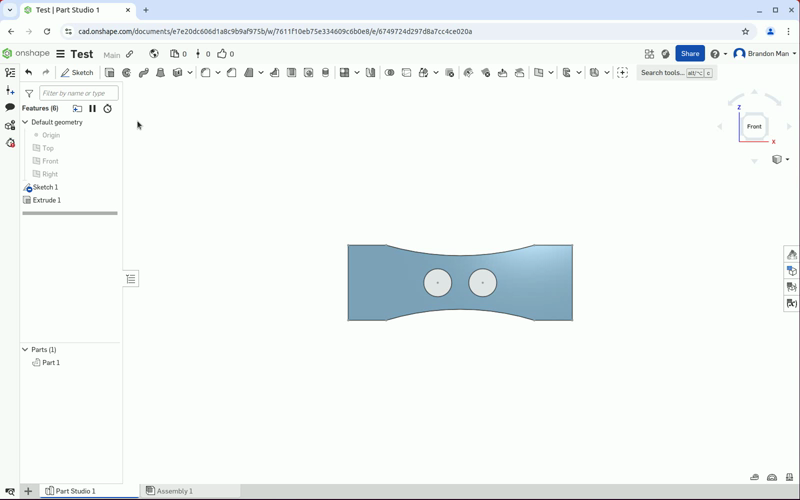
key(shift+h)
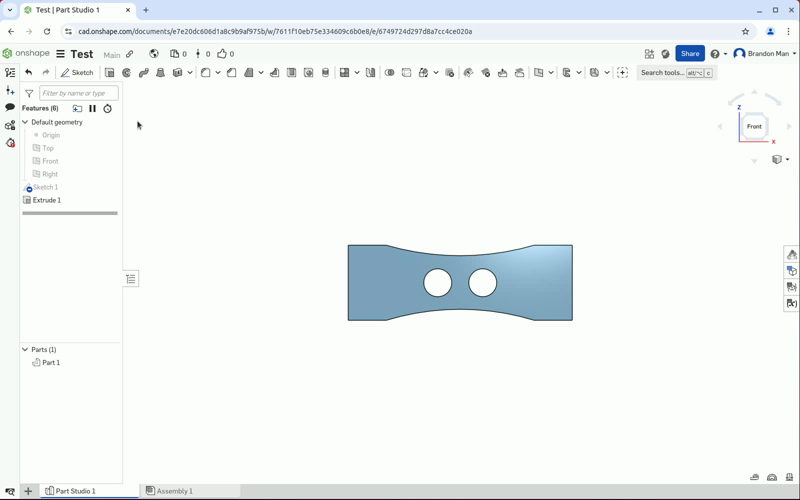
mouse_move(73, 189)
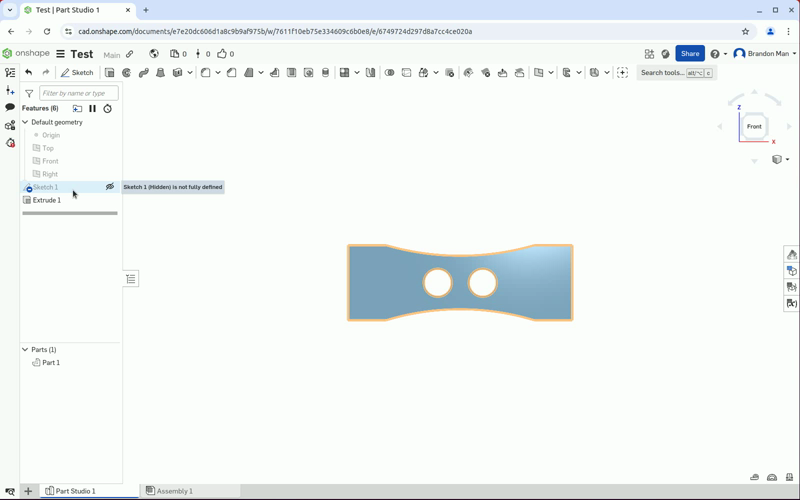
click(73, 189)
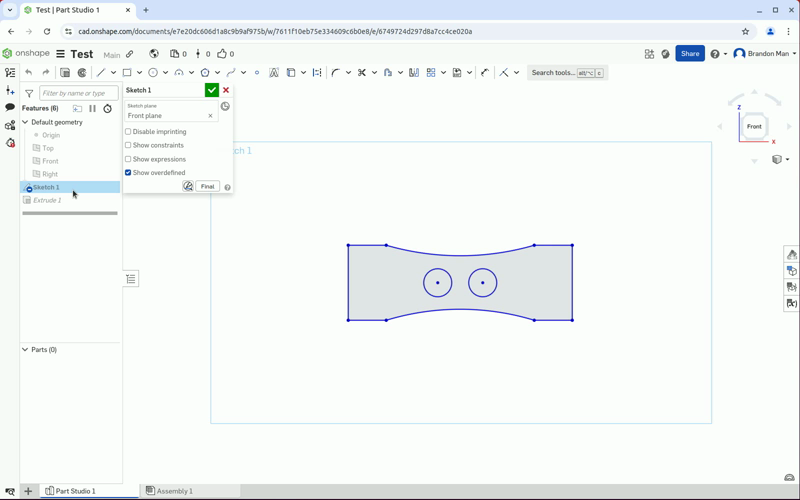
mouse_move(229, 92)
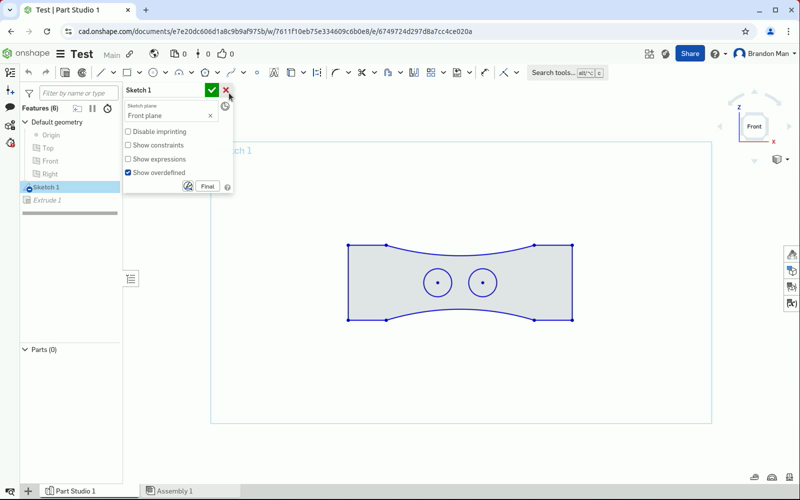
click(229, 92)
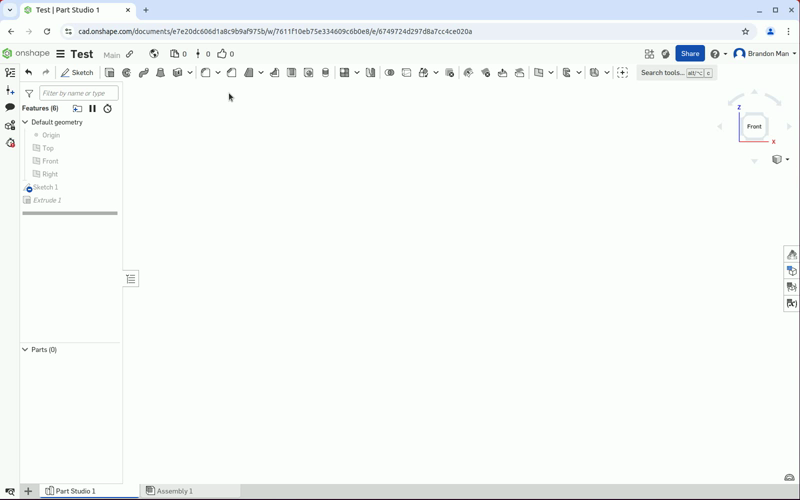
mouse_move(73, 352)
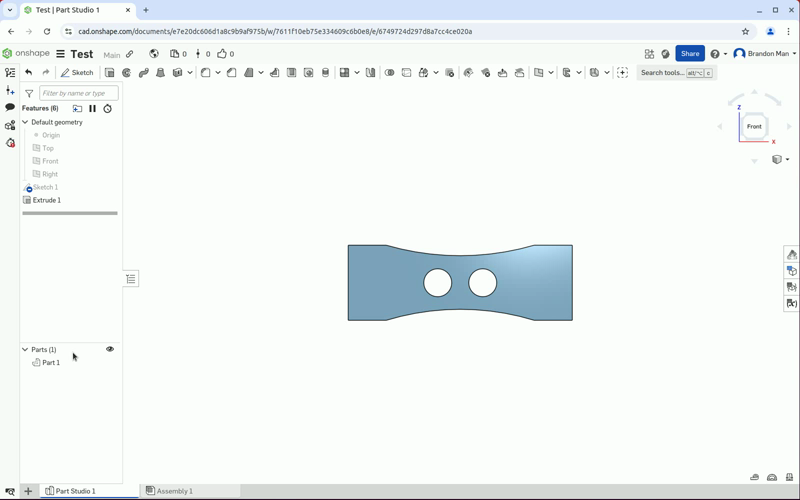
key(y)
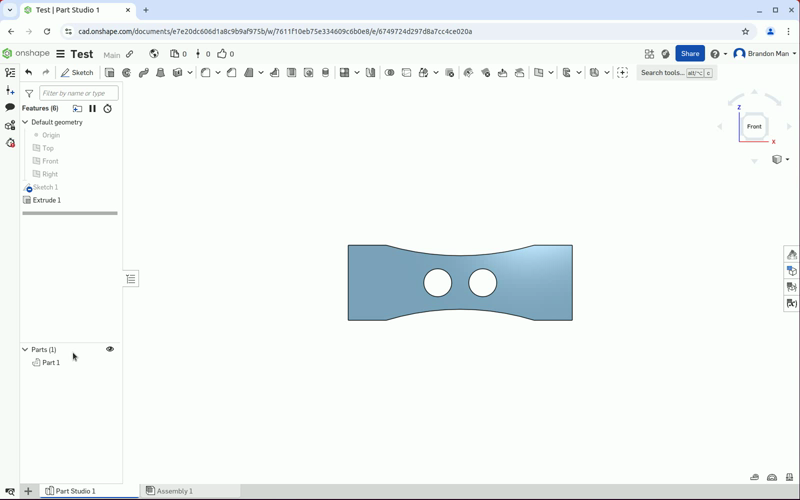
key(shift+p)
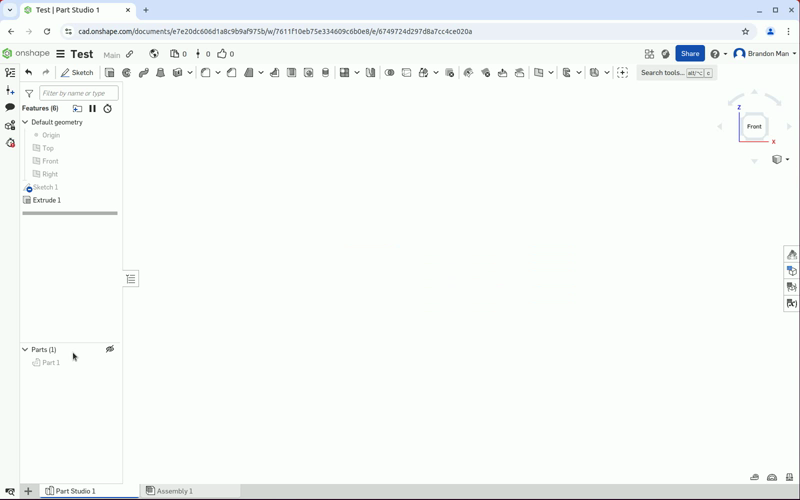
key(space)
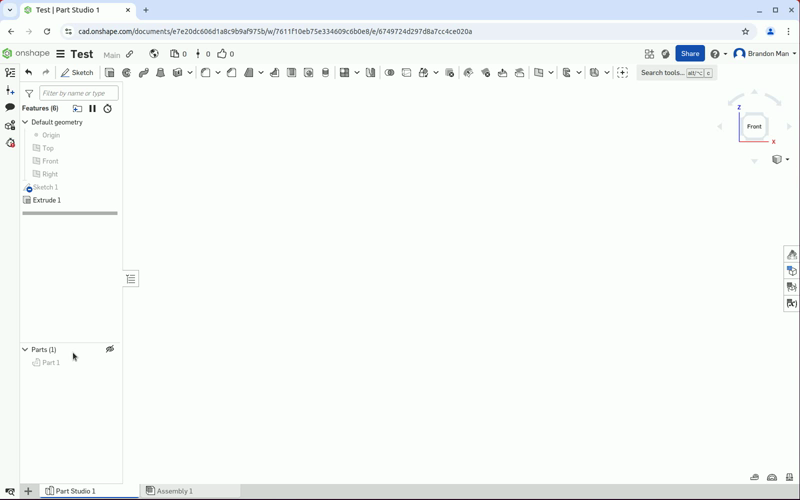
key_down(shift)
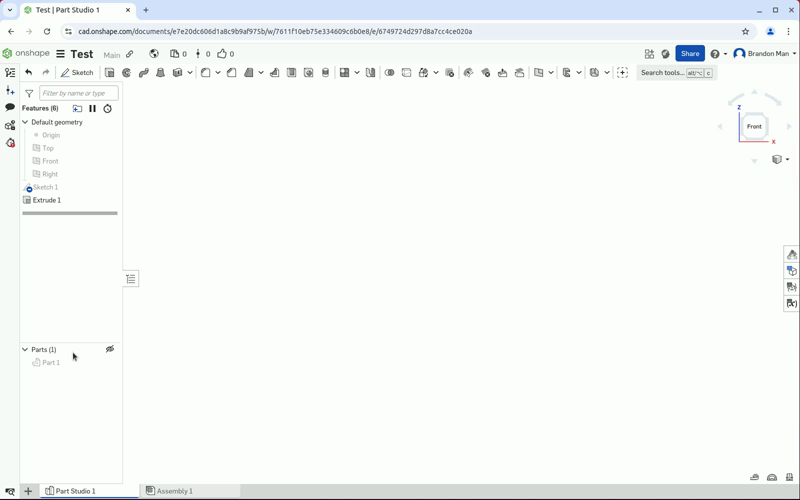
key(left)
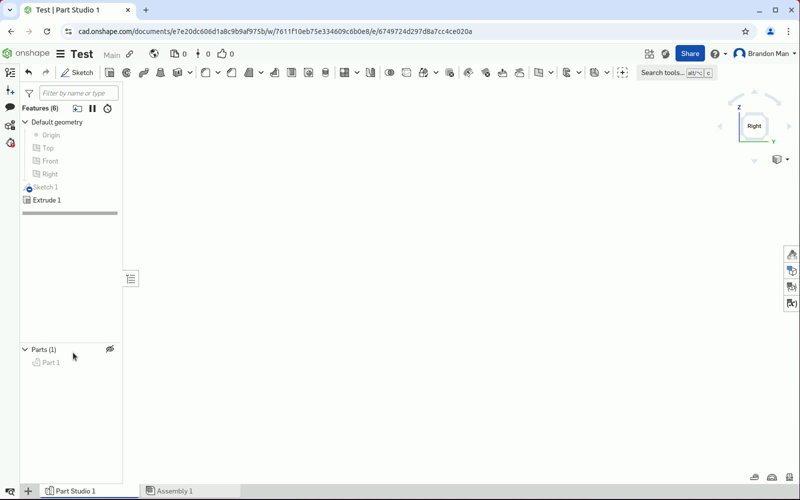
key_up(shift)
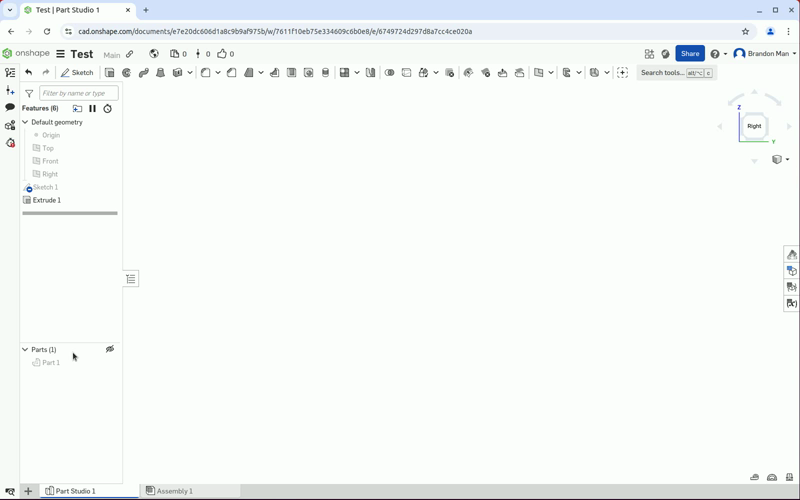
mouse_move(73, 352)
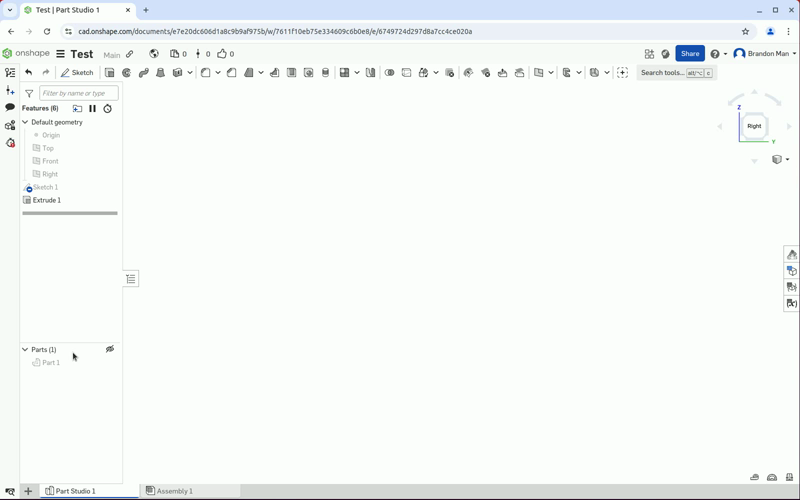
key(shift+y)
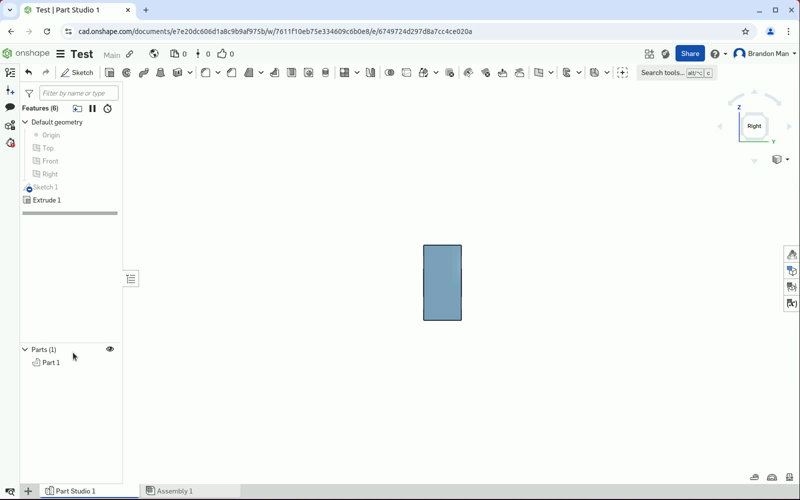
mouse_move(541, 75)
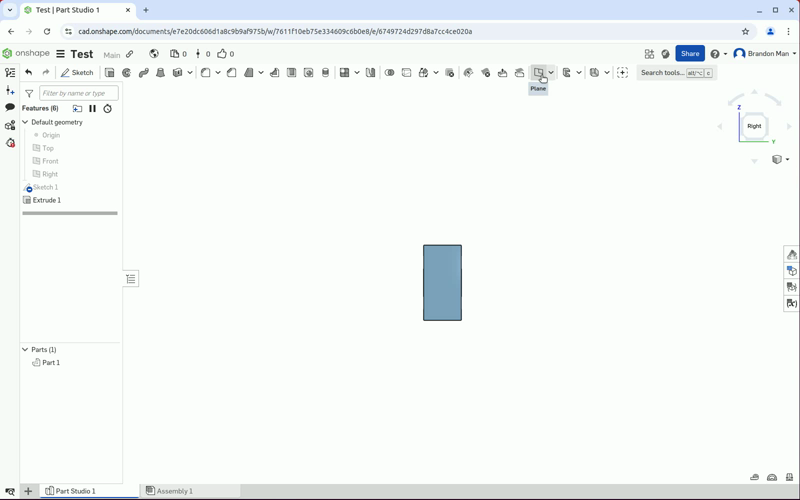
click(541, 75)
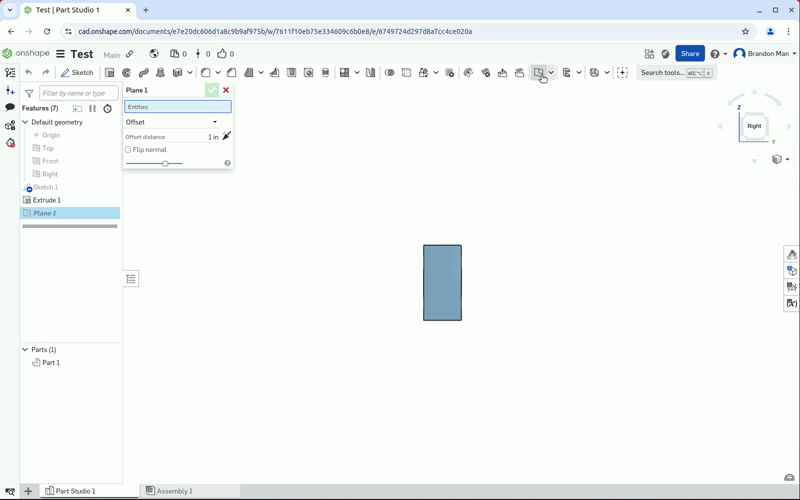
mouse_move(73, 176)
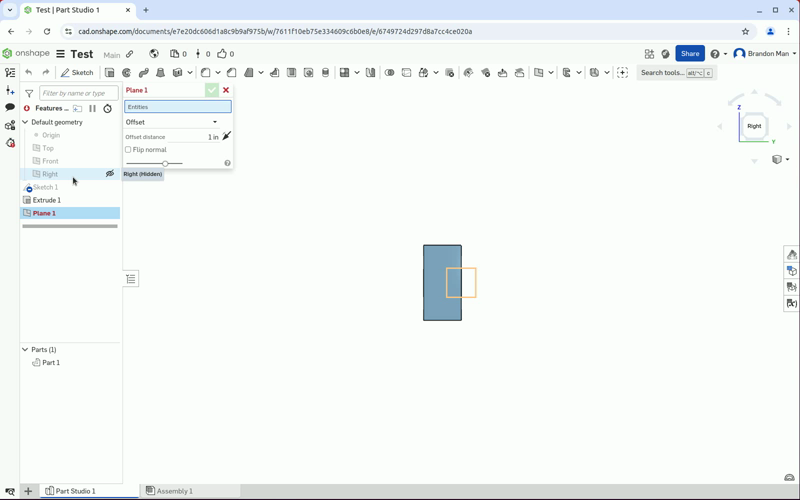
click(73, 176)
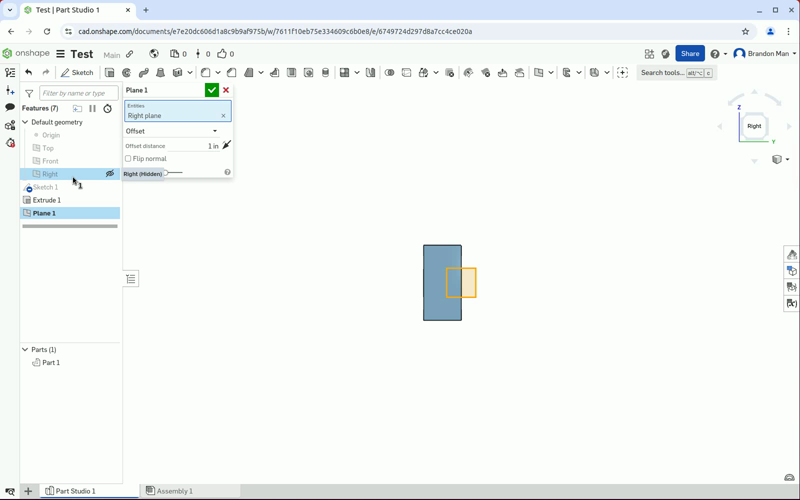
key(tab, 2)
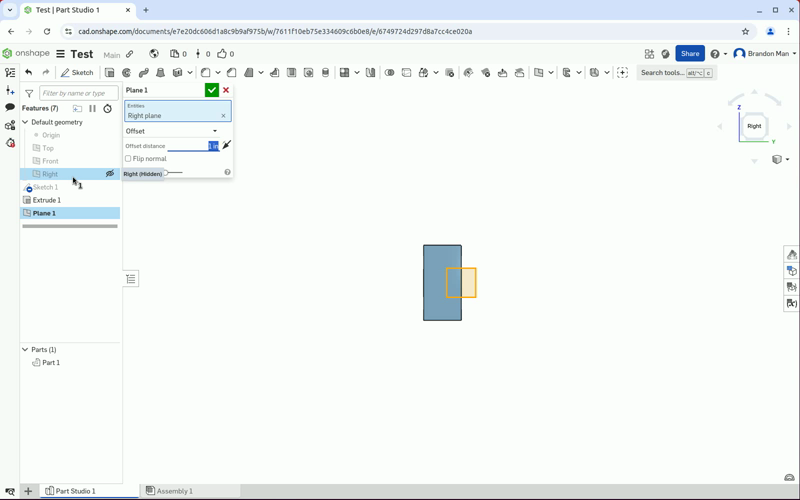
text(23.108)
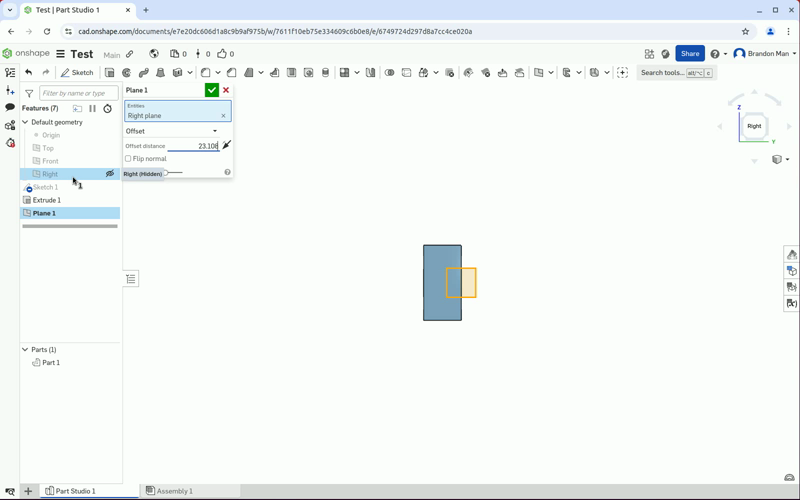
key(enter, 2)
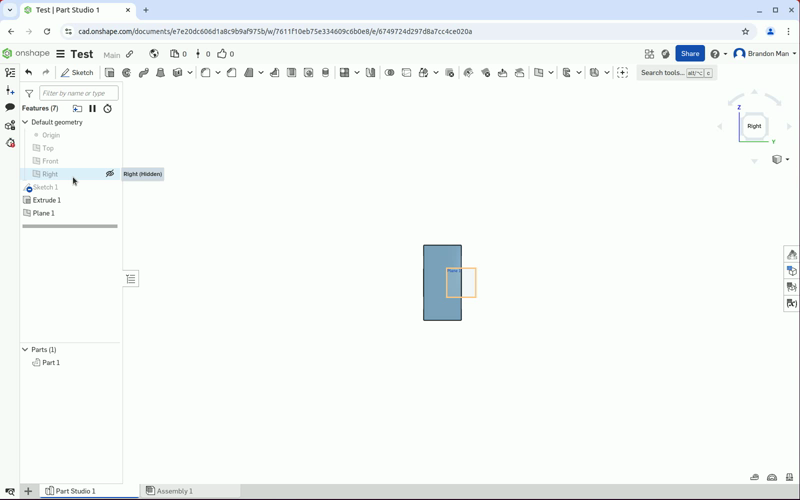
key(shift+s)
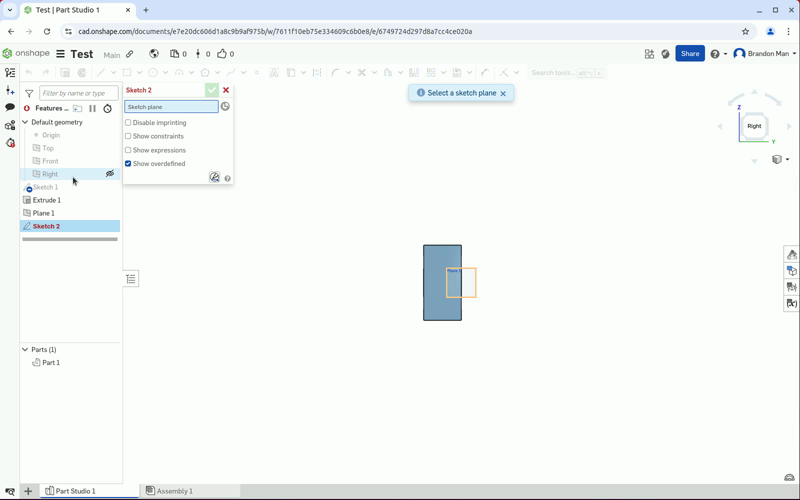
mouse_move(73, 215)
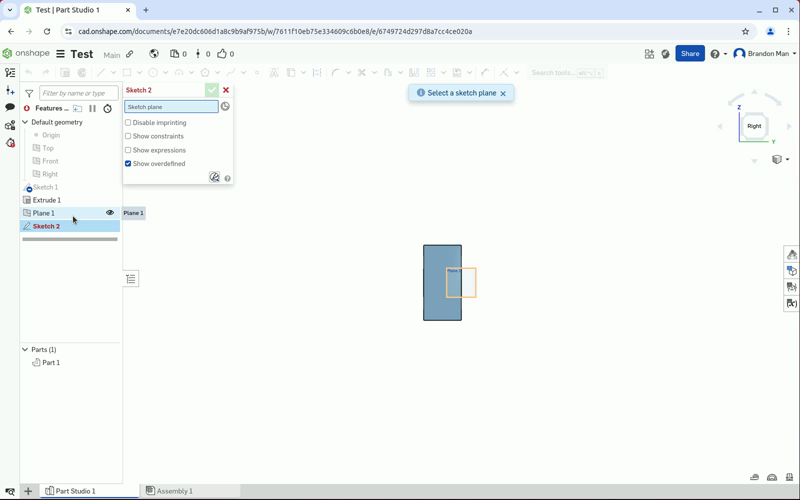
click(73, 215)
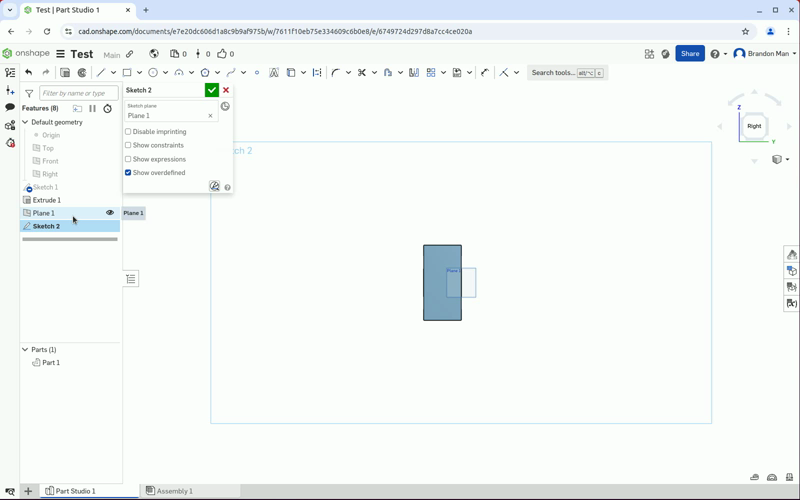
mouse_move(73, 352)
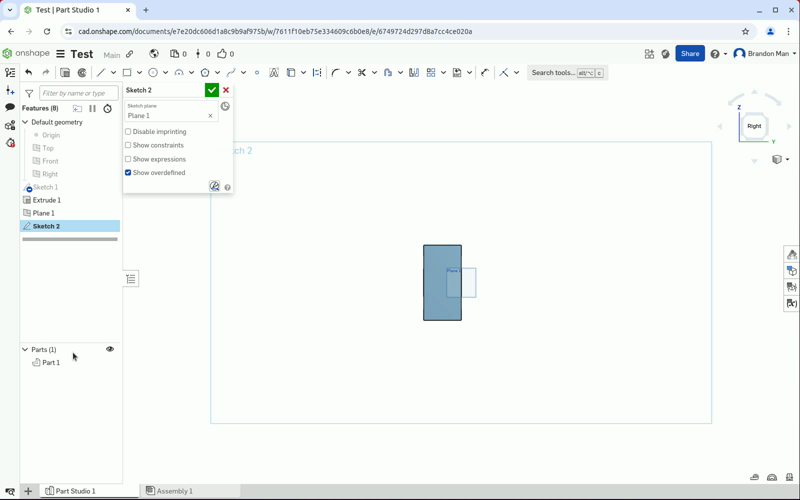
key(y)
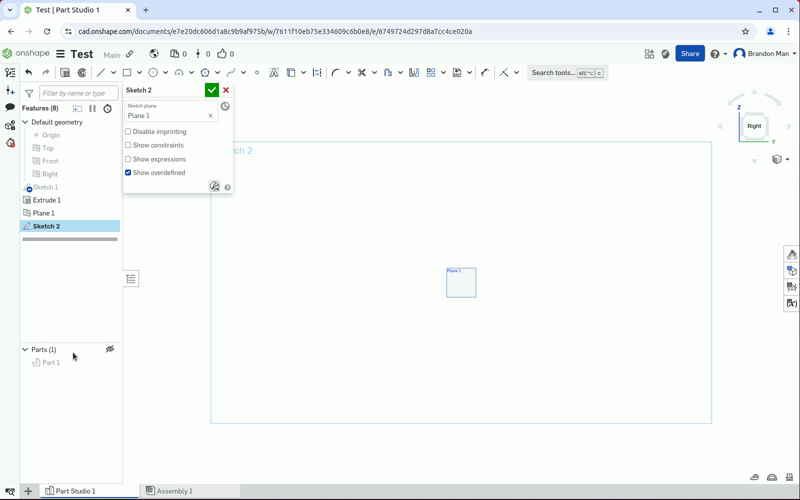
key(c)
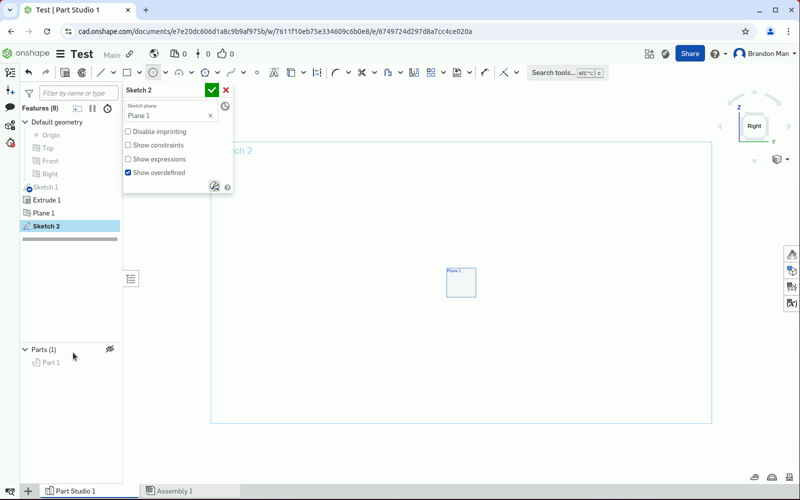
key_down(shift)
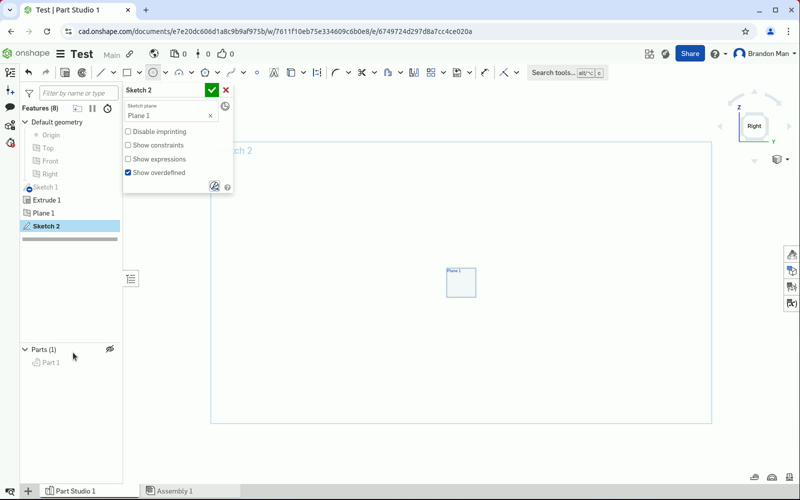
mouse_move(442, 267)
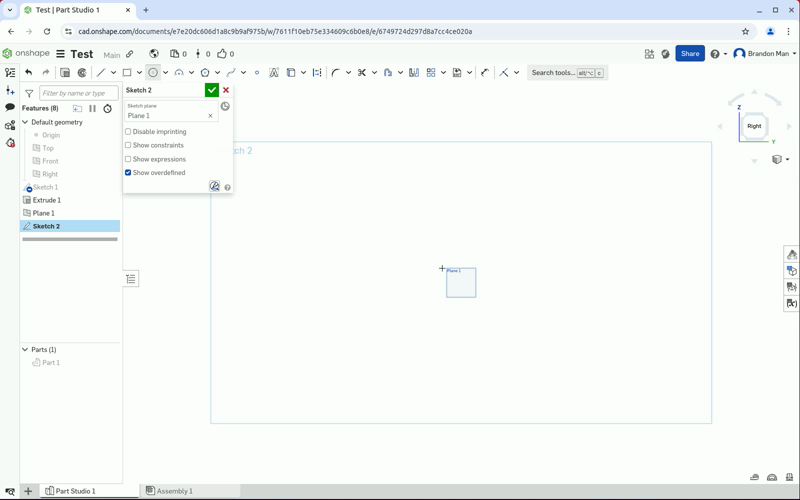
click(442, 267)
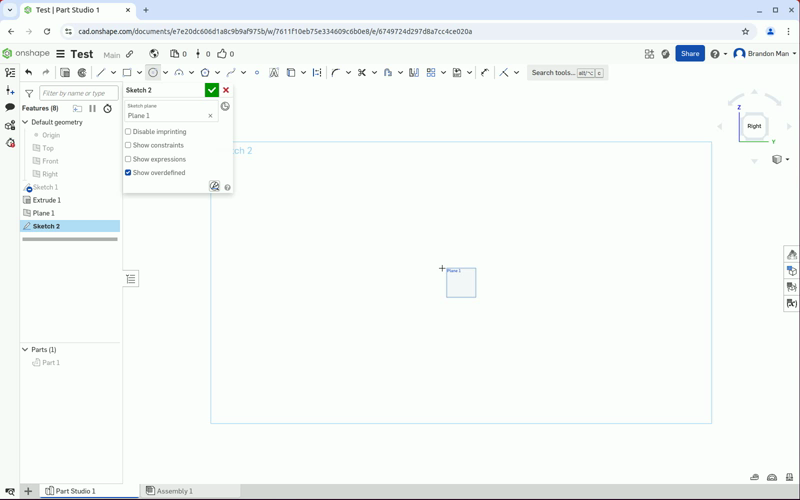
key_up(shift)
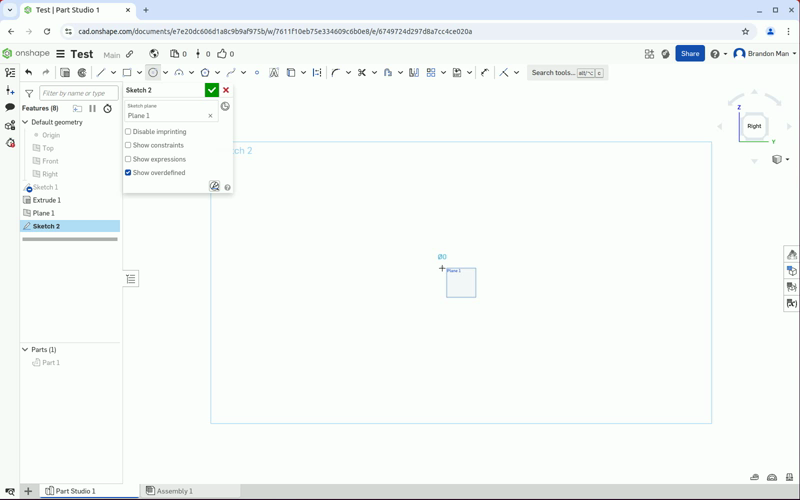
mouse_move(448, 267)
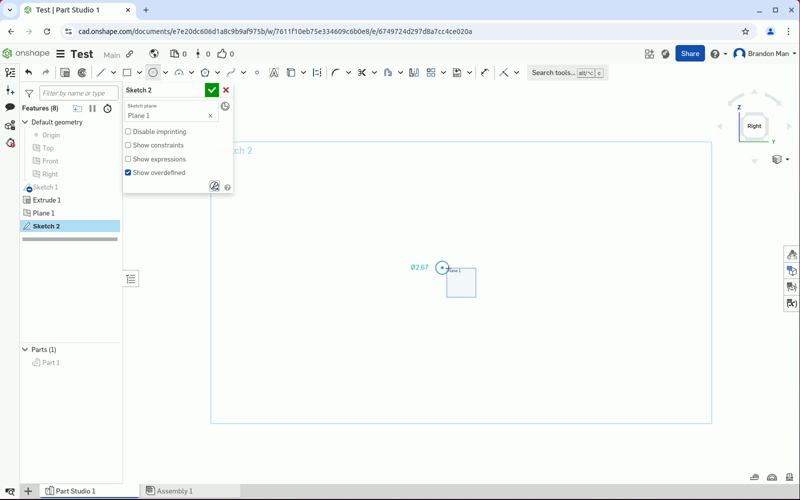
click(448, 267)
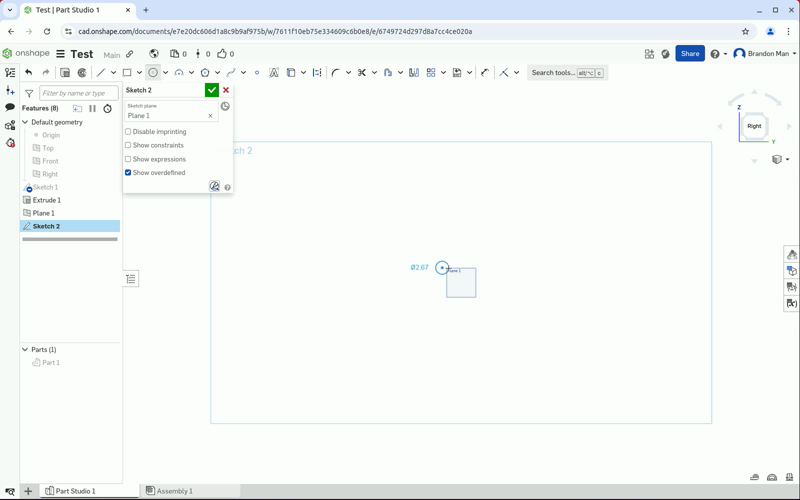
key(esc)
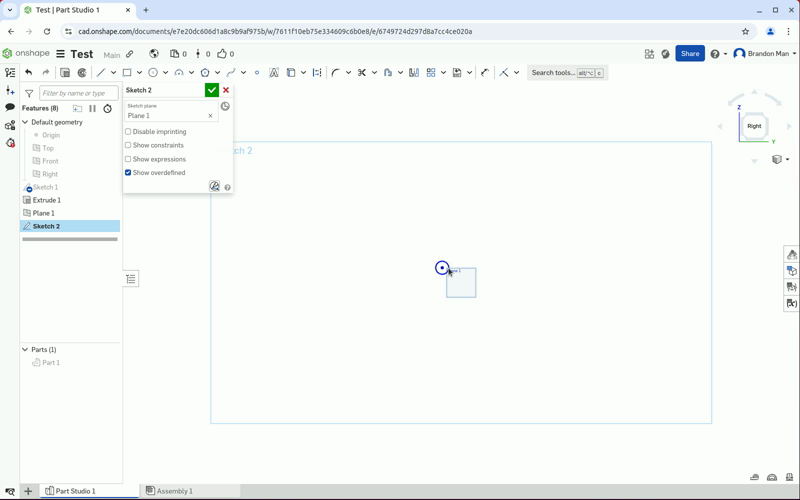
mouse_move(445, 262)
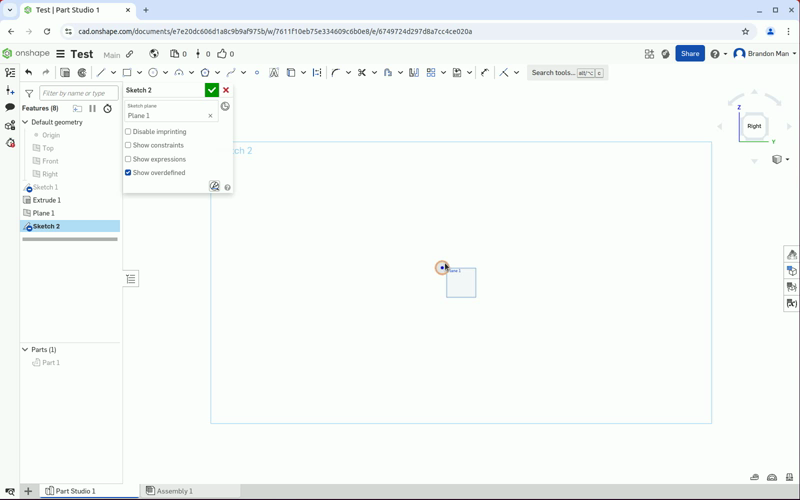
scroll(6)
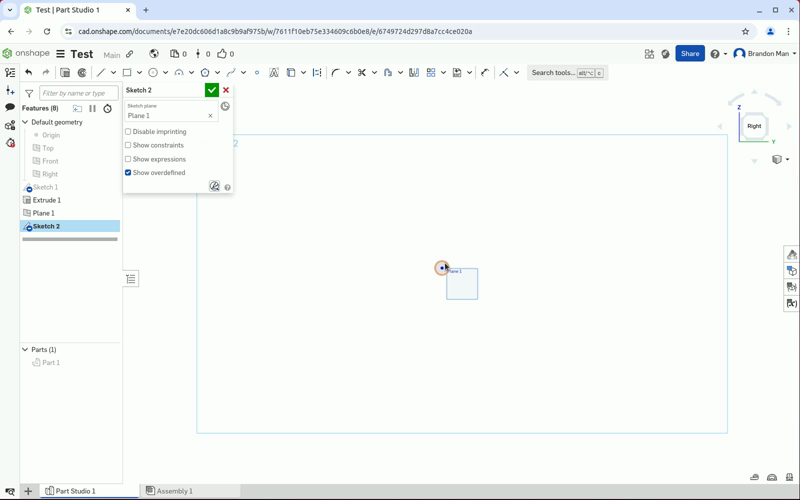
scroll(6)
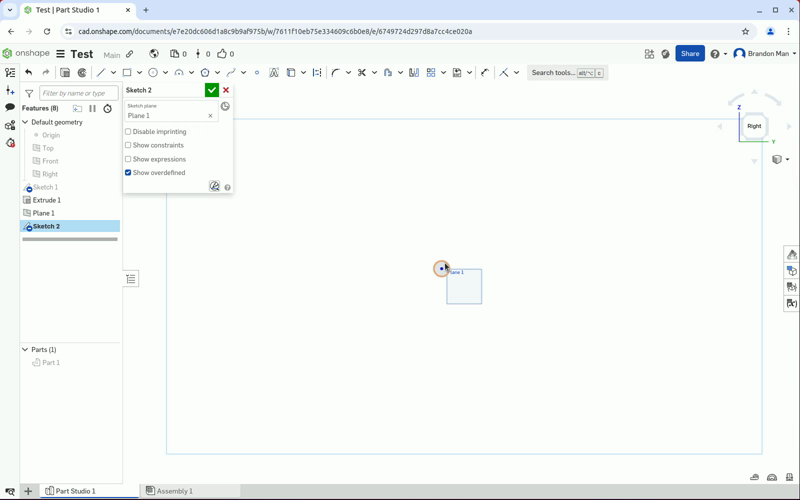
scroll(6)
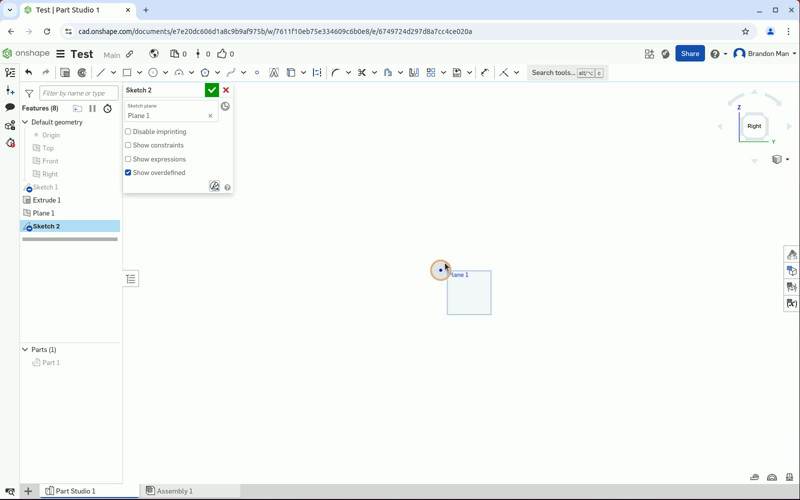
scroll(6)
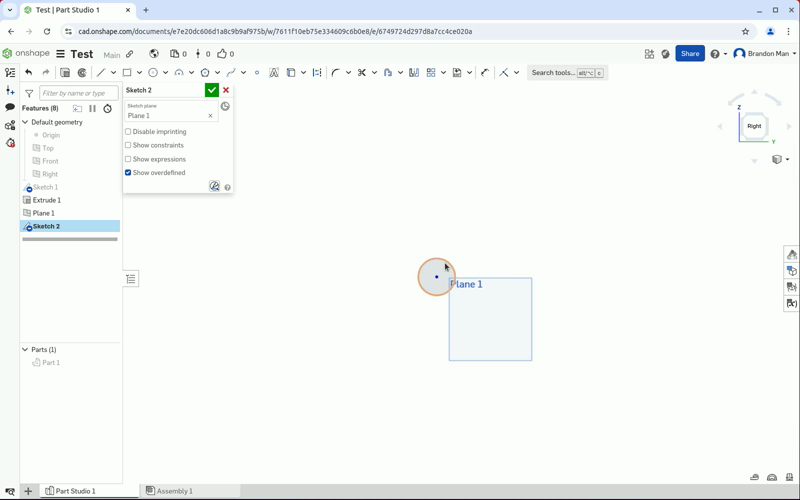
scroll(6)
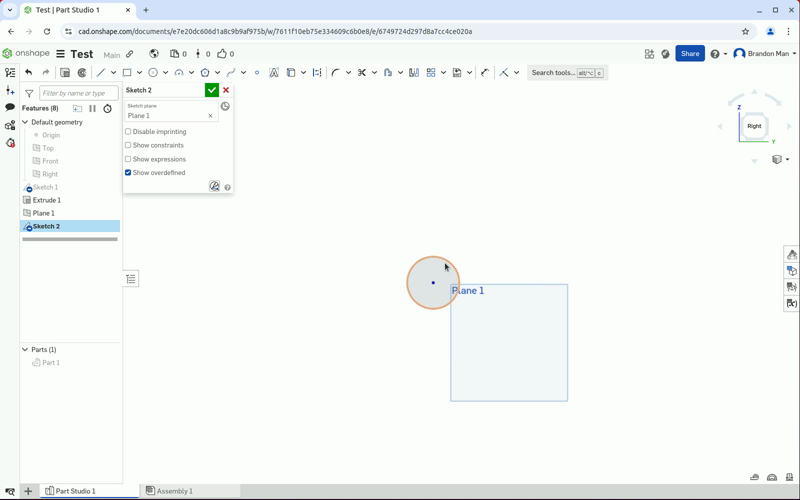
scroll(6)
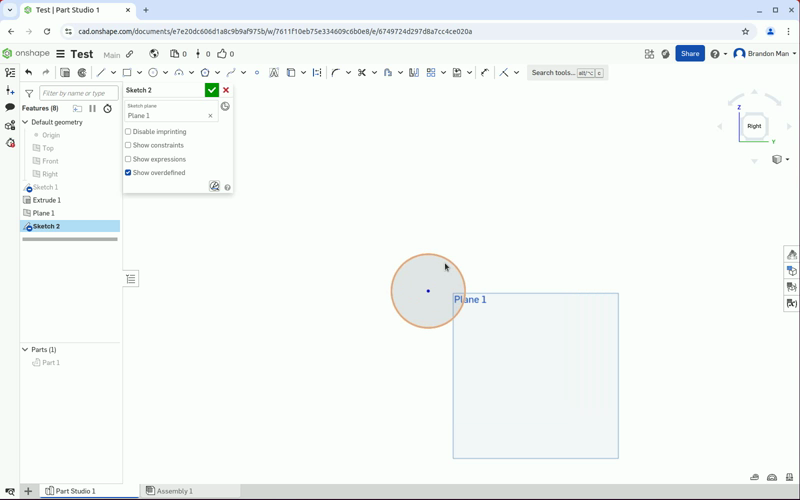
scroll(6)
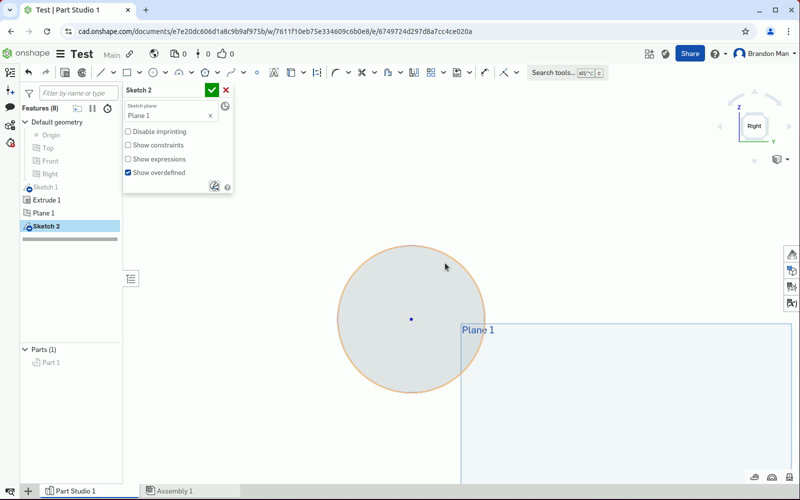
click(445, 262)
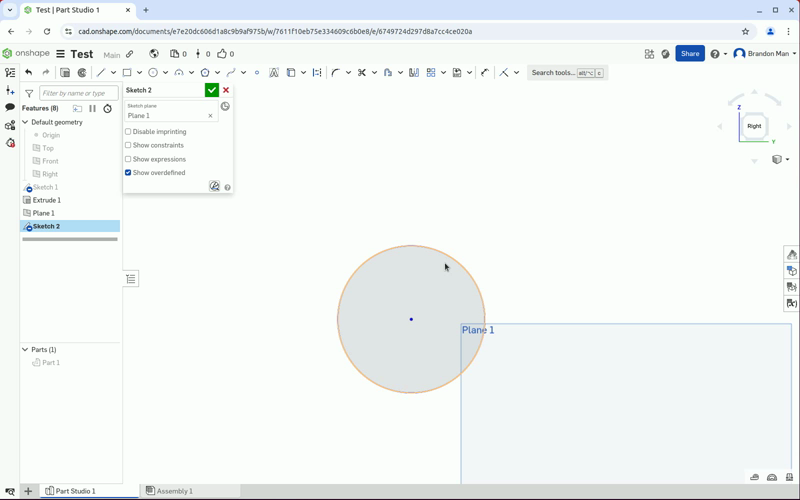
scroll(-6)
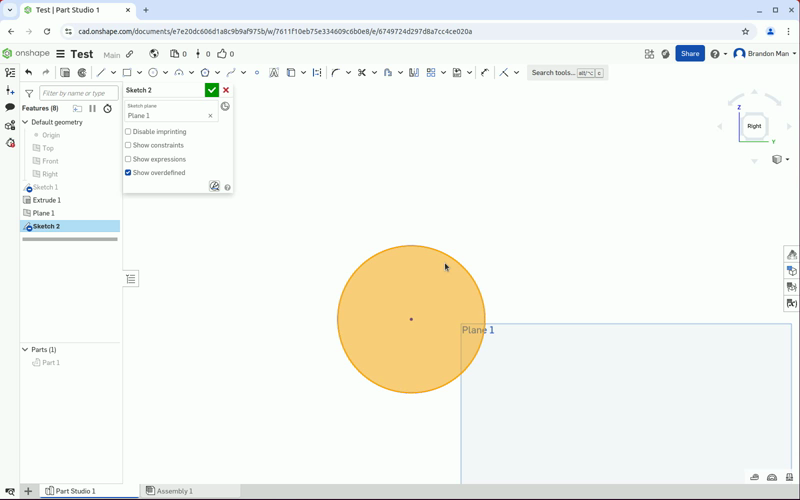
scroll(-6)
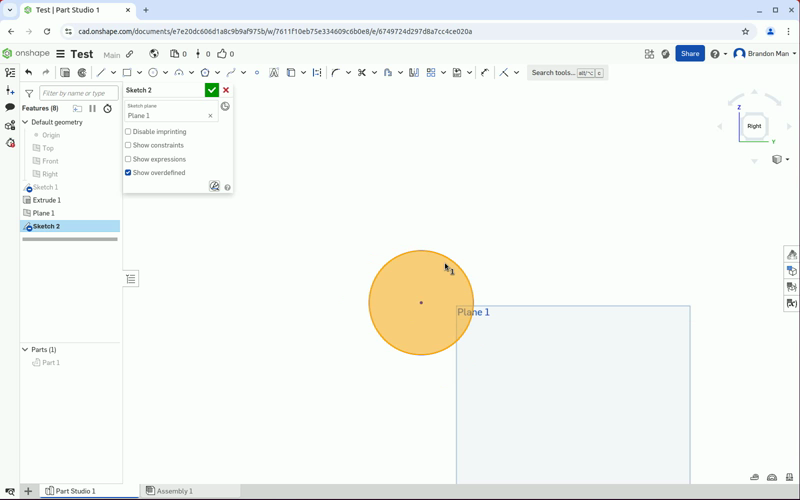
scroll(-6)
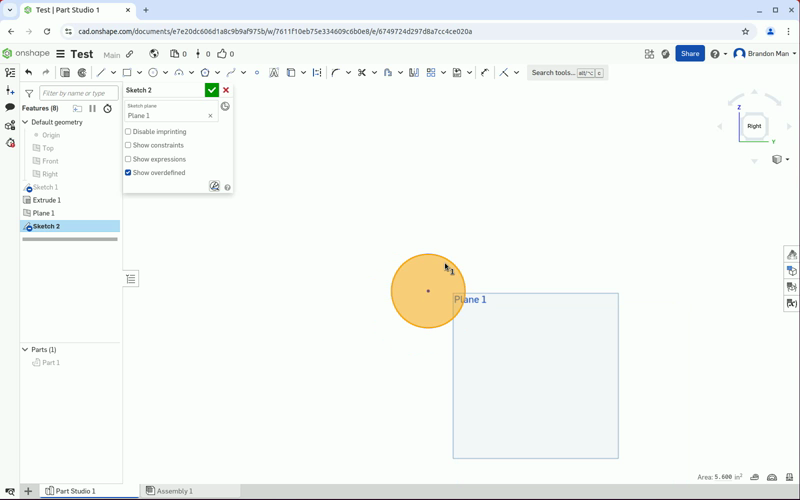
scroll(-6)
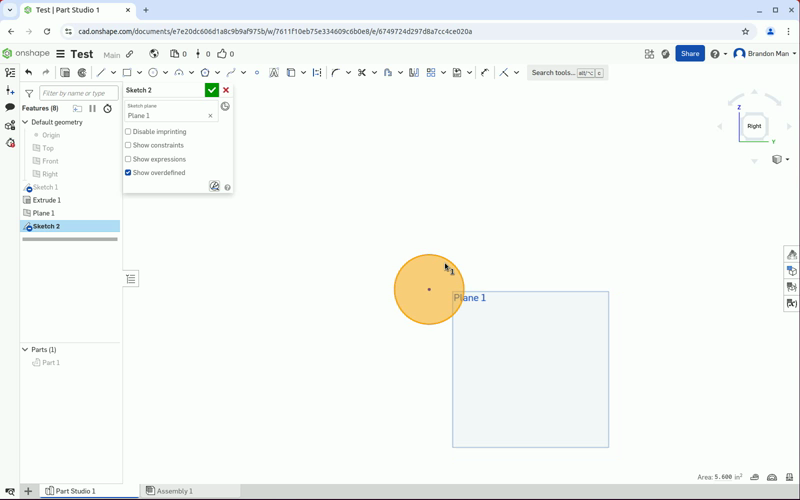
scroll(-6)
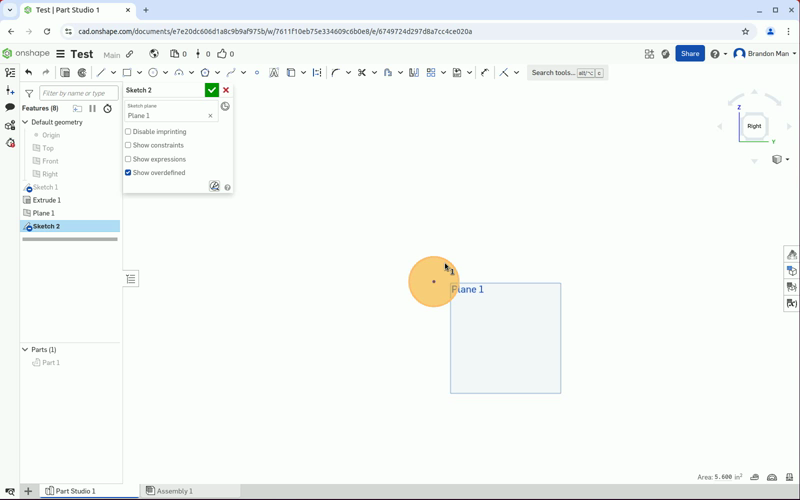
scroll(-6)
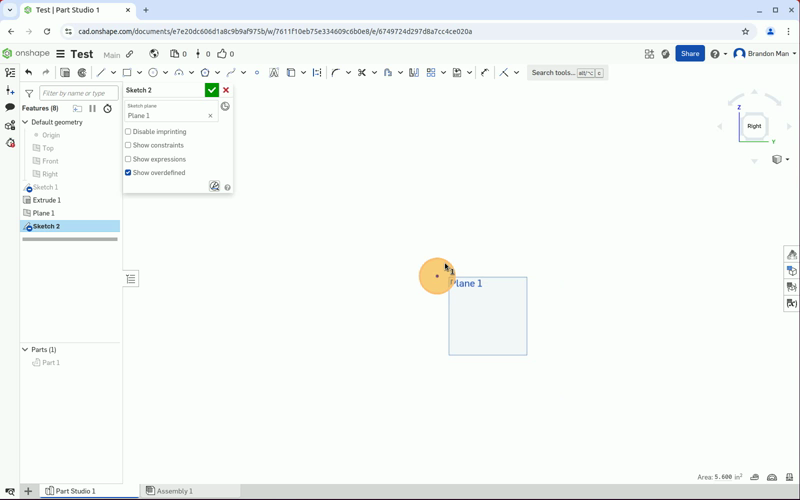
scroll(-6)
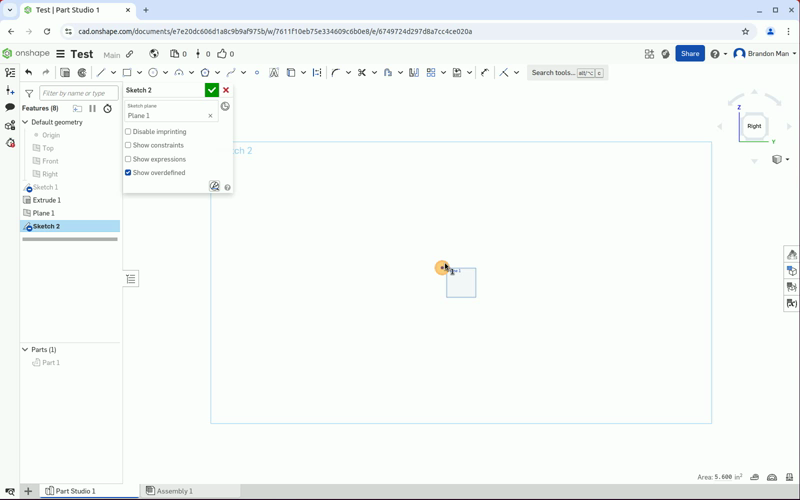
mouse_move(73, 352)
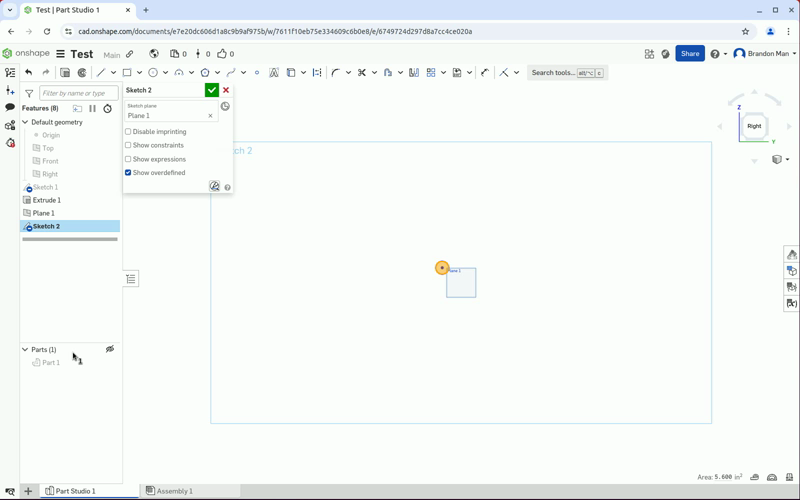
key(shift+y)
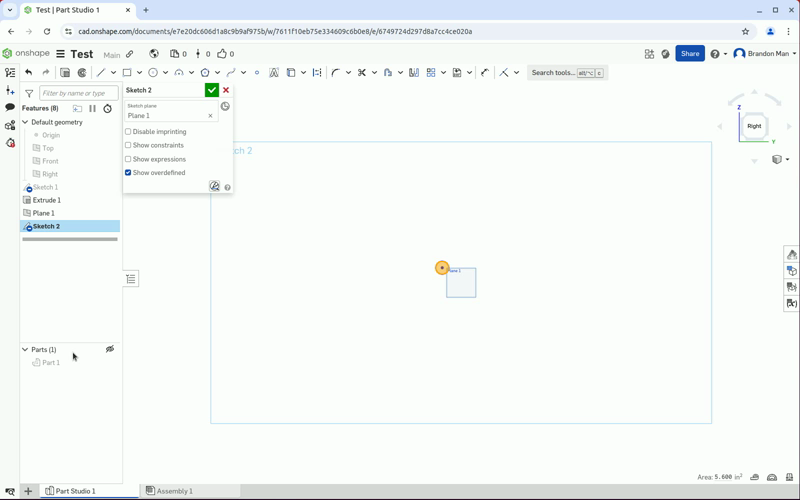
key(shift+e)
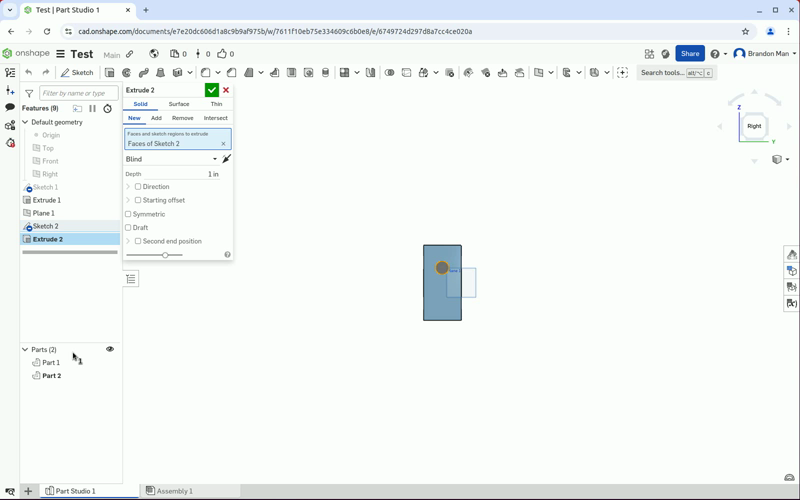
mouse_move(143, 106)
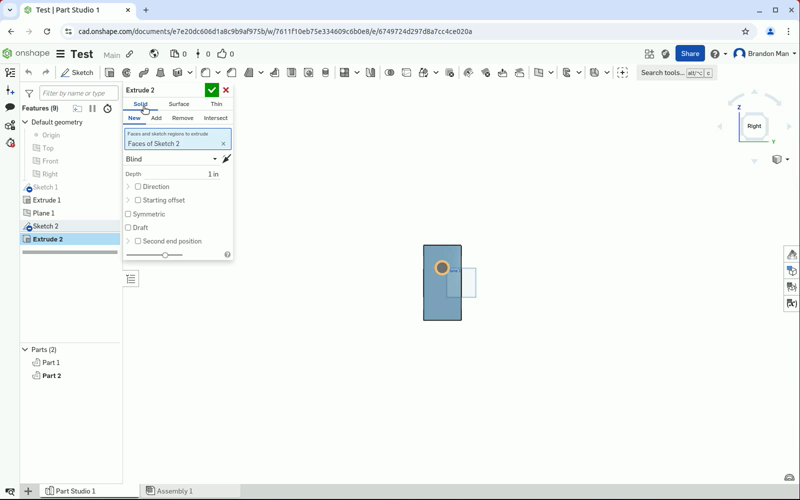
click(143, 106)
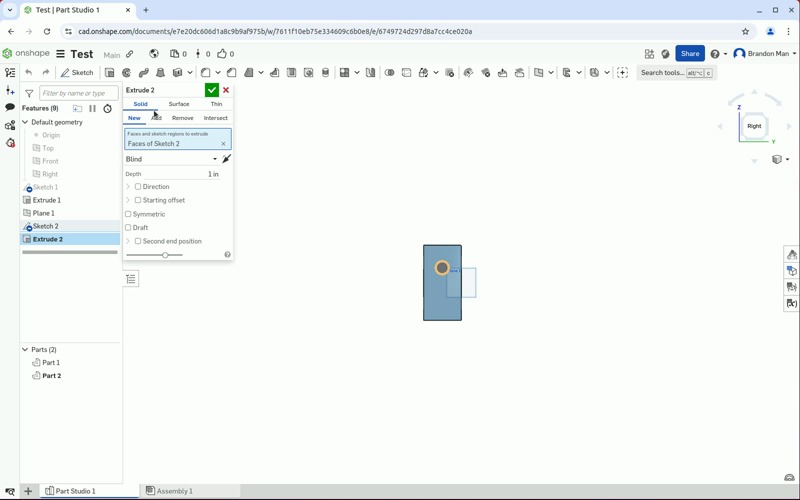
mouse_move(186, 120)
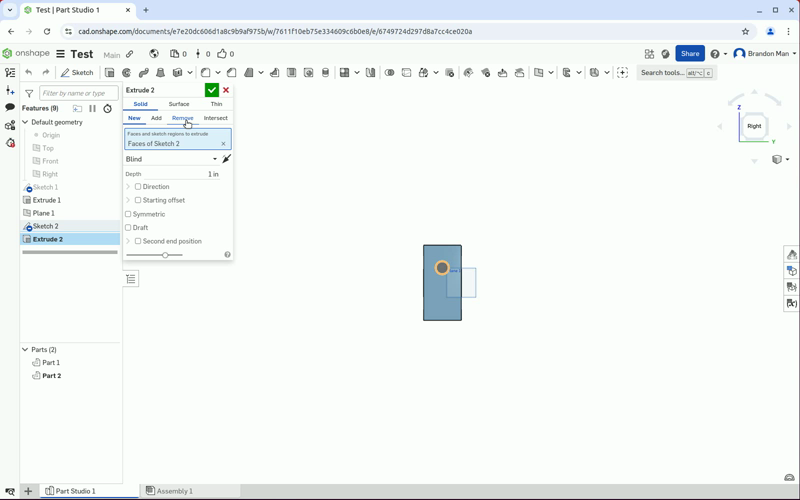
click(186, 120)
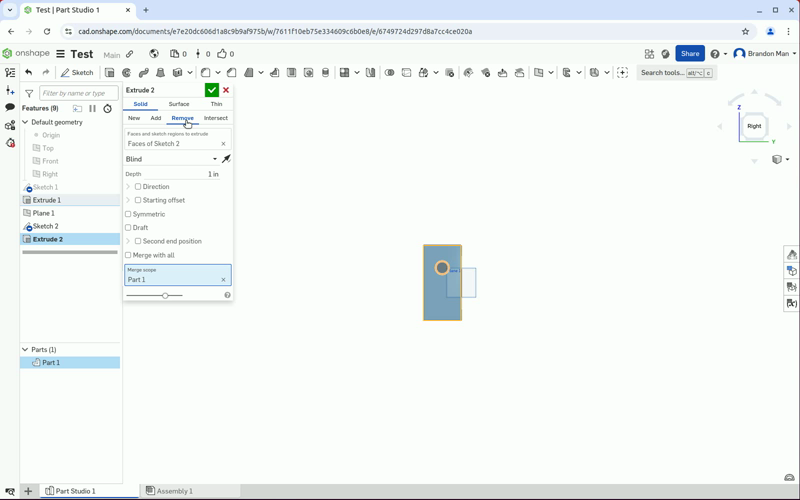
key(tab, 4)
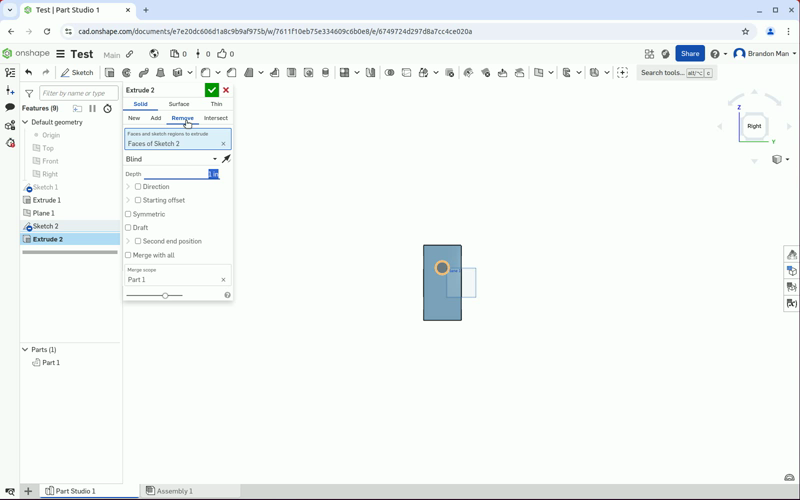
text(30.811)
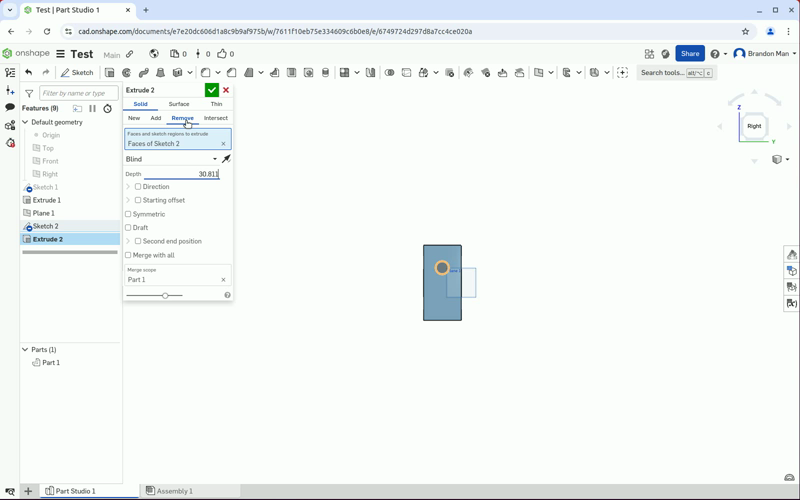
key(tab, 6)
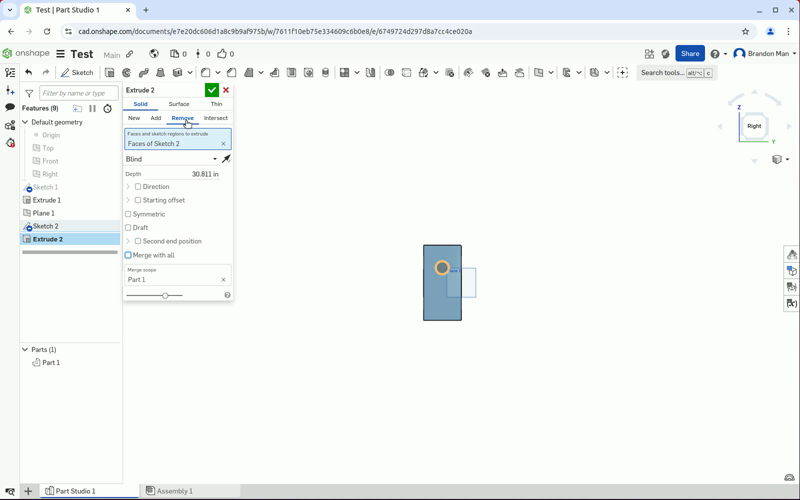
key(space)
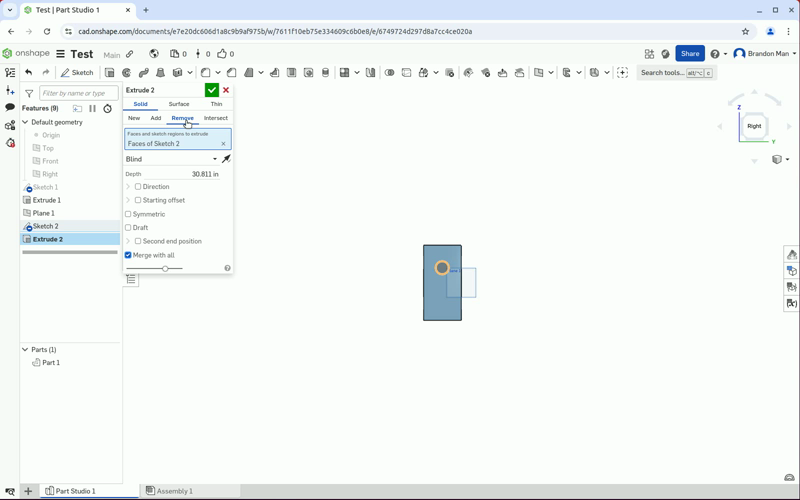
key(enter)
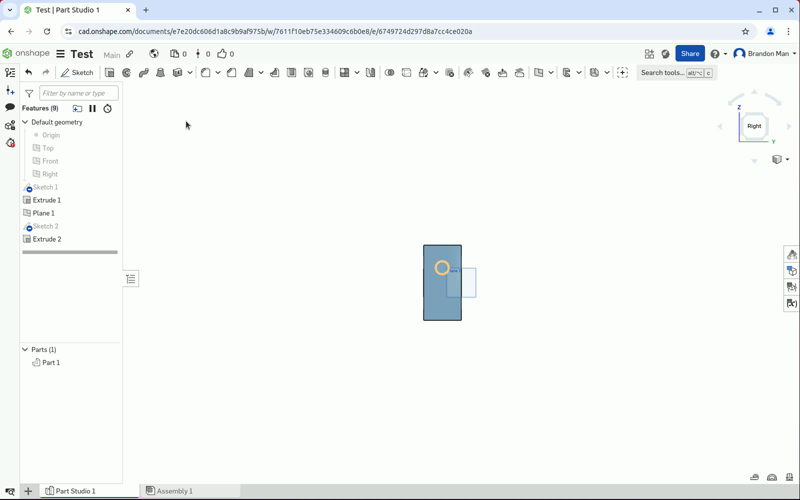
key(shift+h)
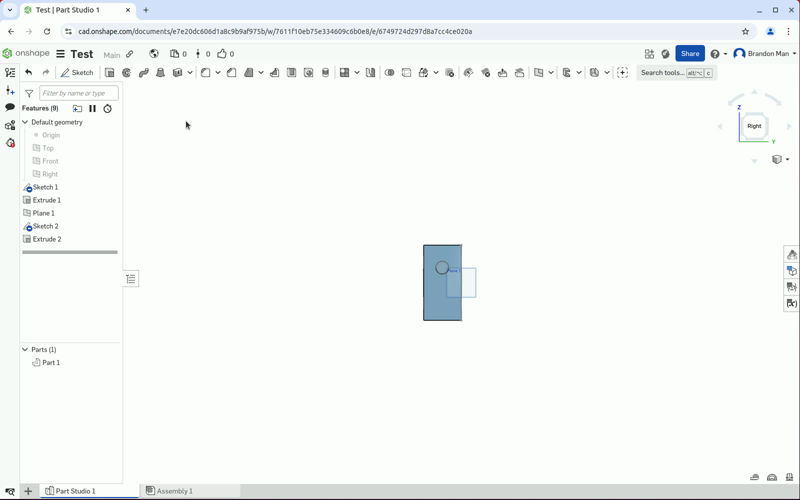
key(shift+h)
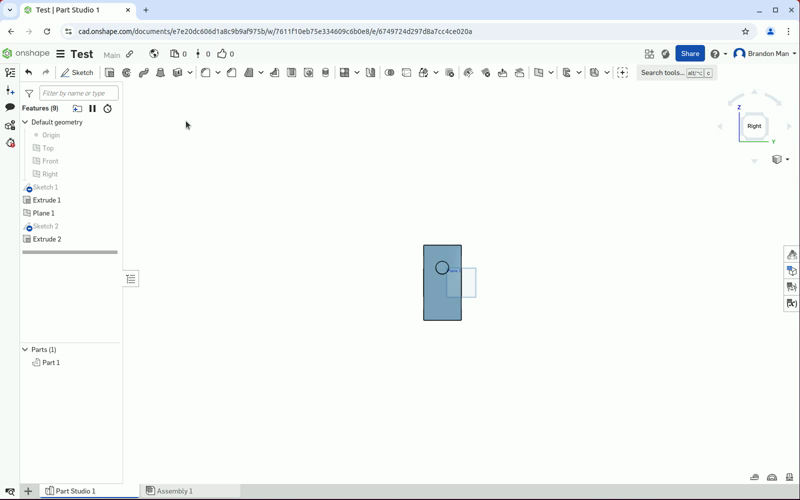
mouse_move(73, 189)
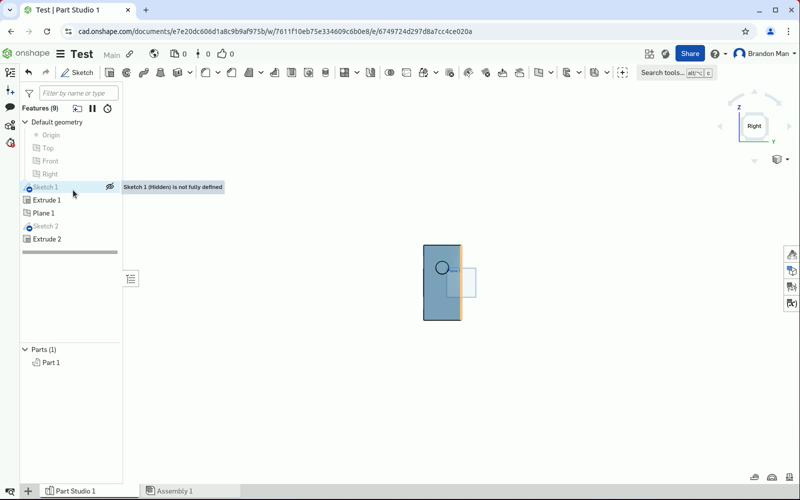
click(73, 189)
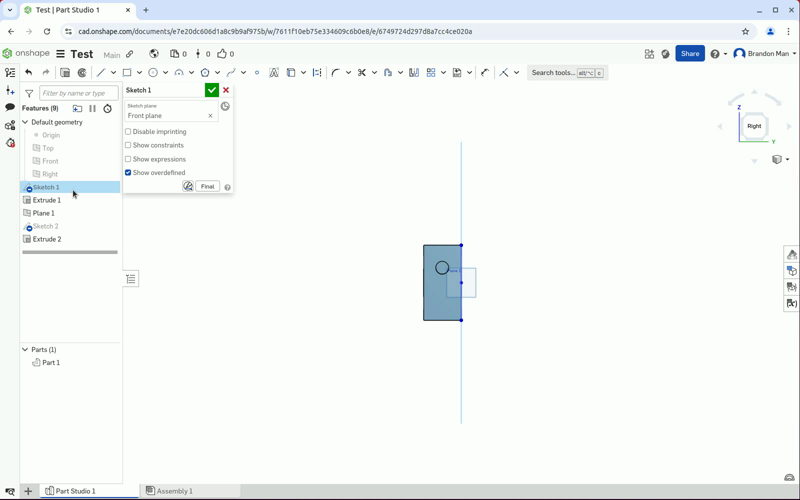
mouse_move(229, 92)
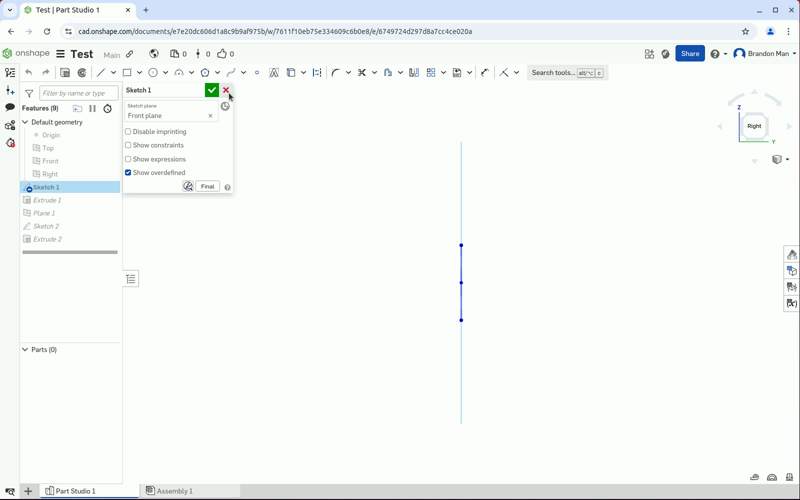
click(229, 92)
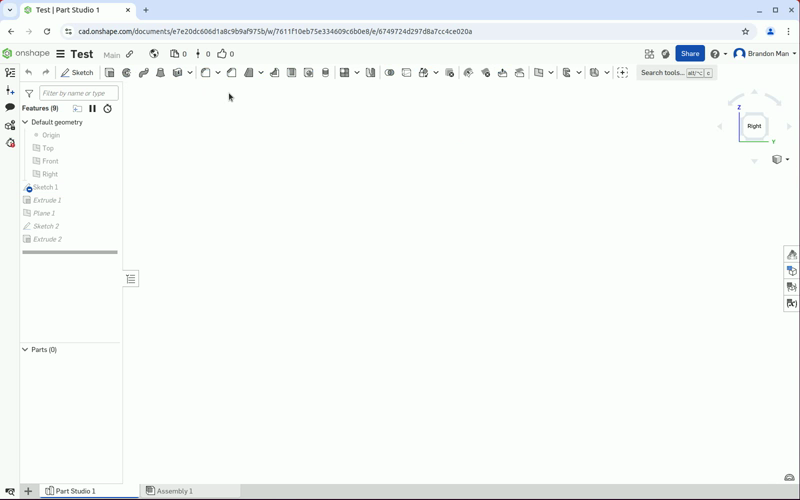
key(shift+s)
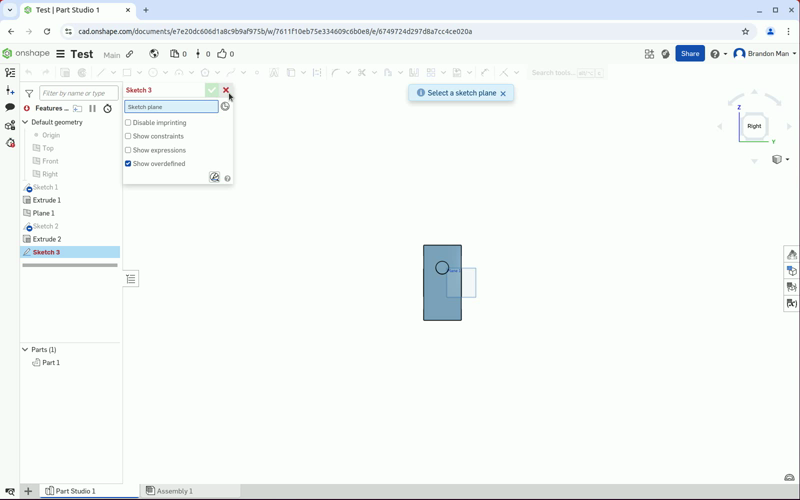
mouse_move(73, 215)
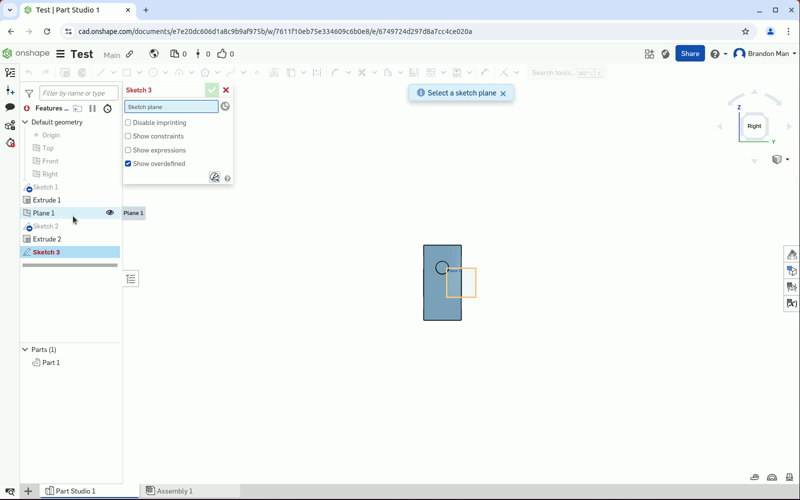
click(73, 215)
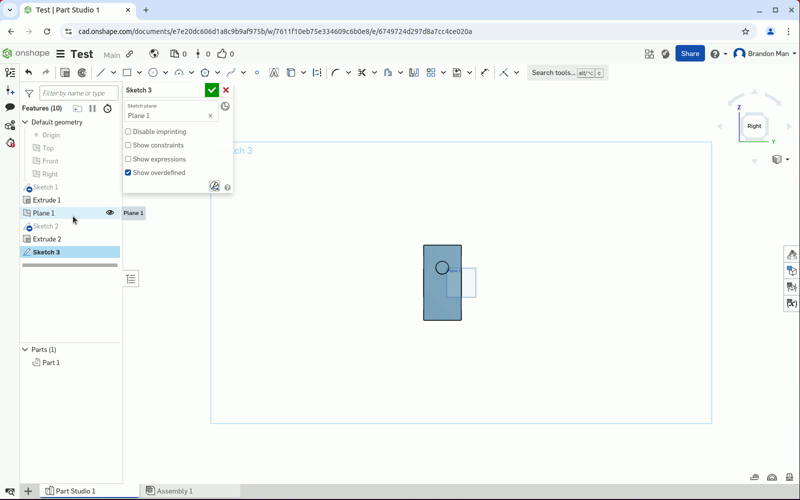
mouse_move(73, 352)
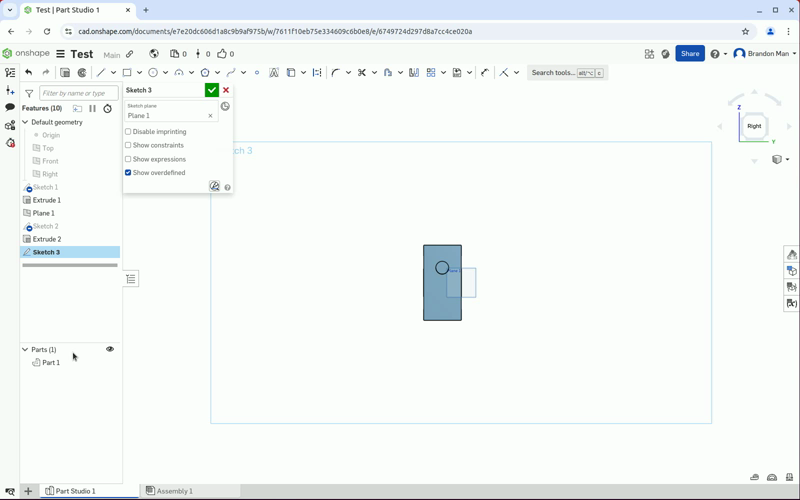
key(y)
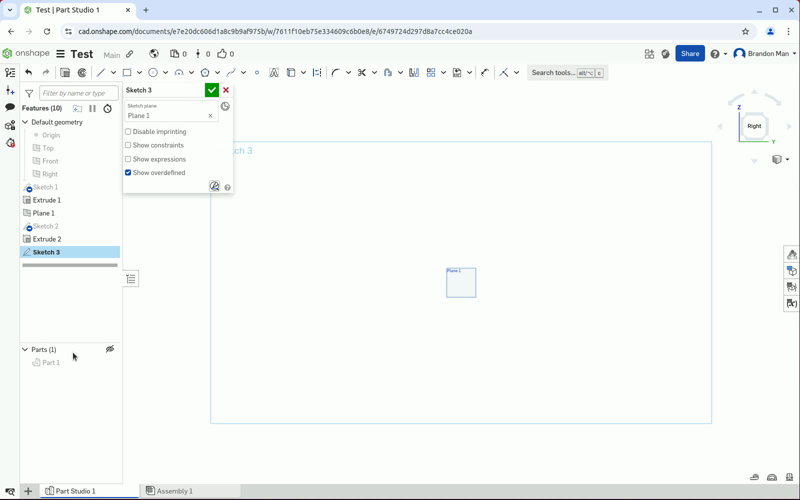
key(c)
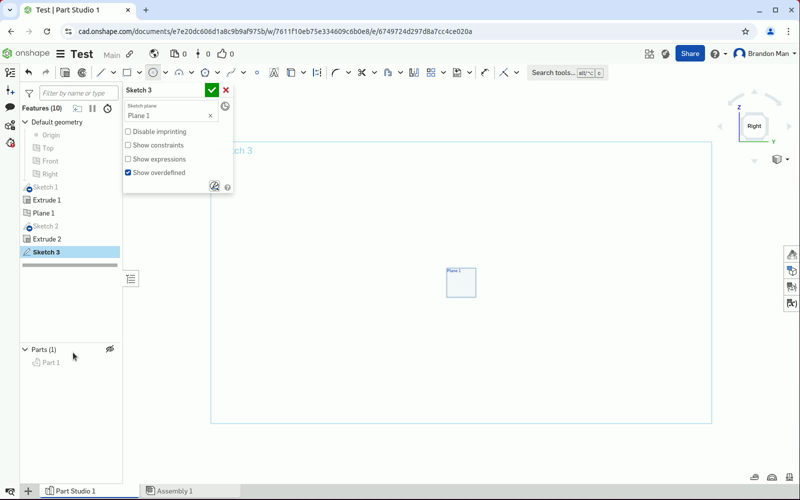
key_down(shift)
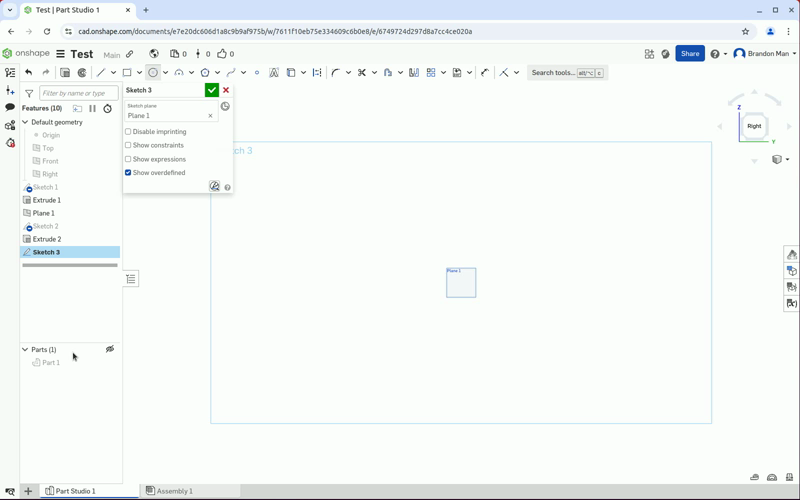
mouse_move(442, 298)
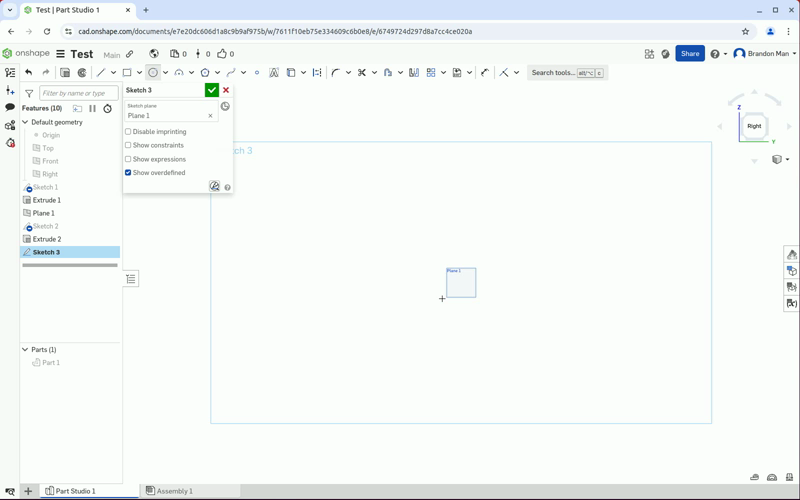
click(442, 298)
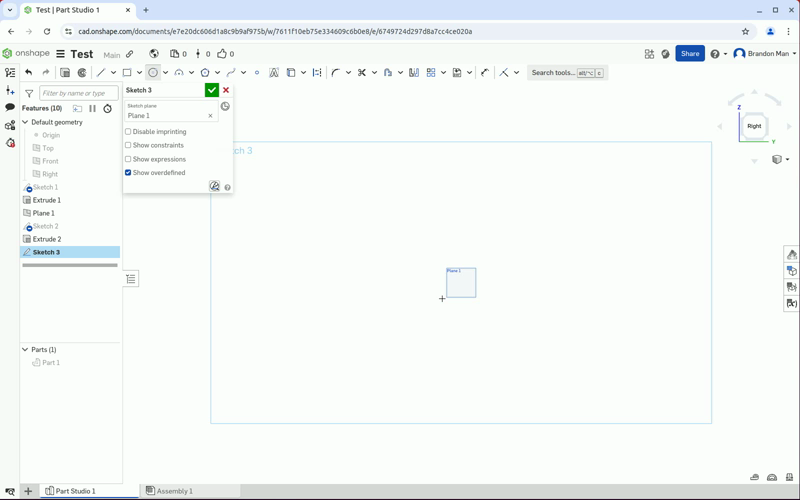
key_up(shift)
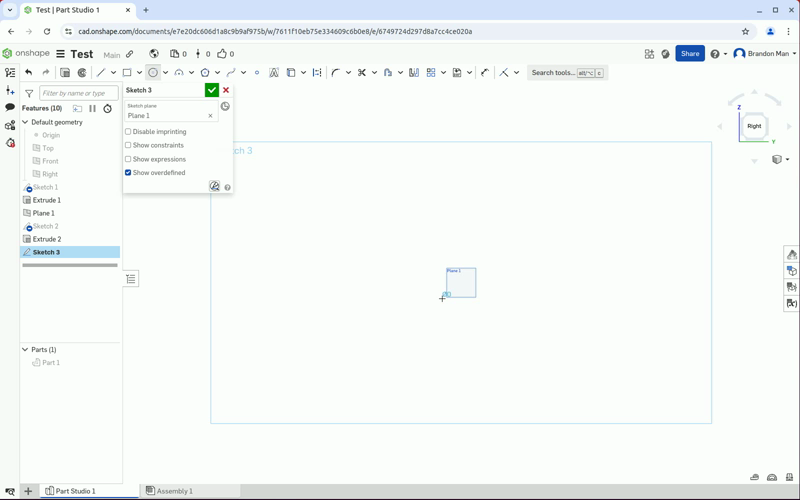
mouse_move(448, 298)
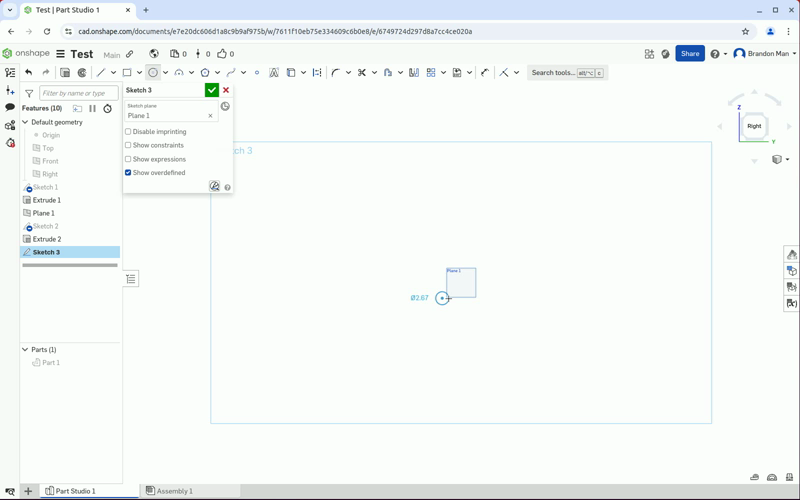
click(448, 298)
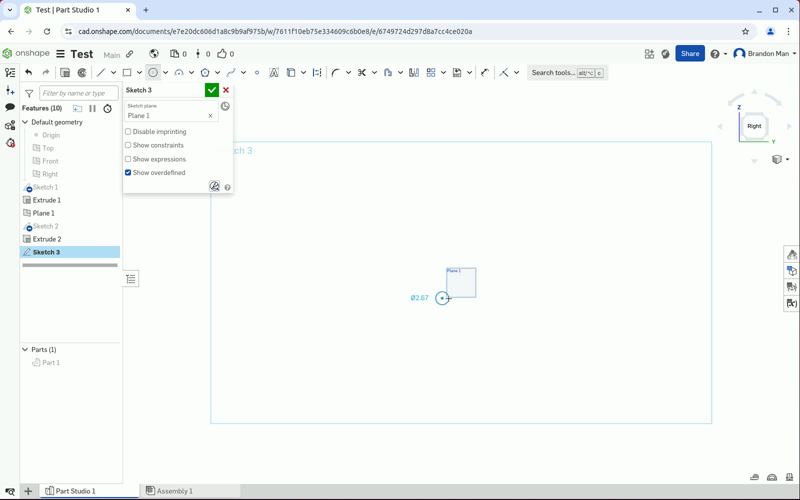
key(esc)
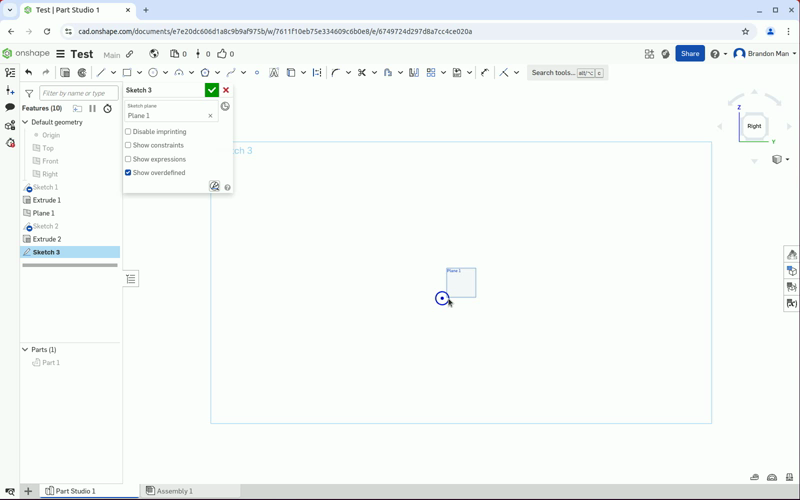
mouse_move(438, 301)
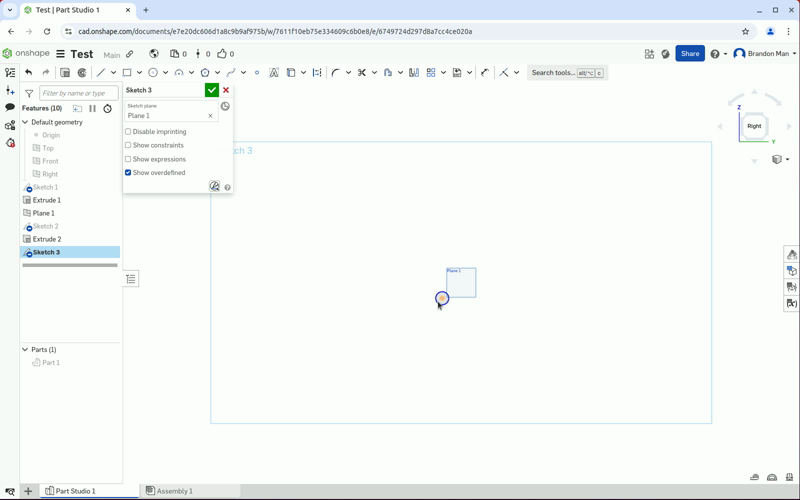
scroll(6)
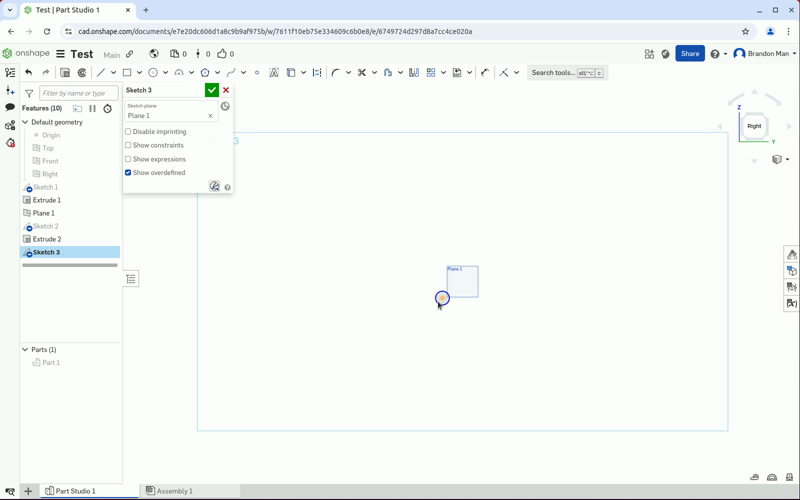
scroll(6)
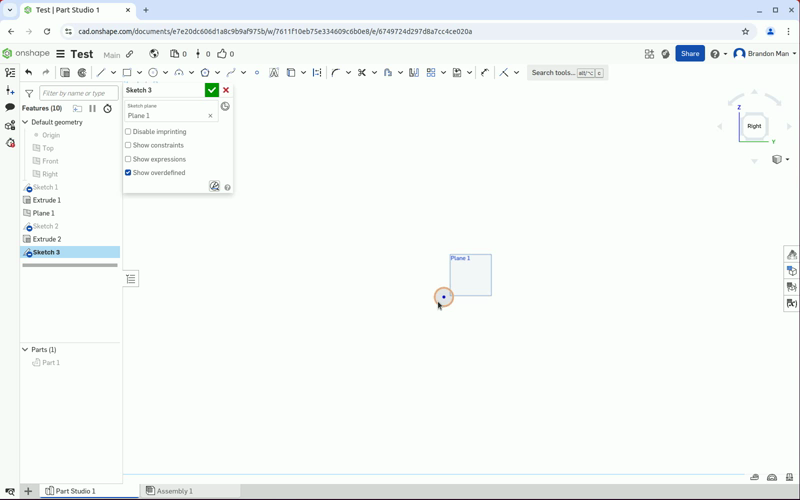
scroll(6)
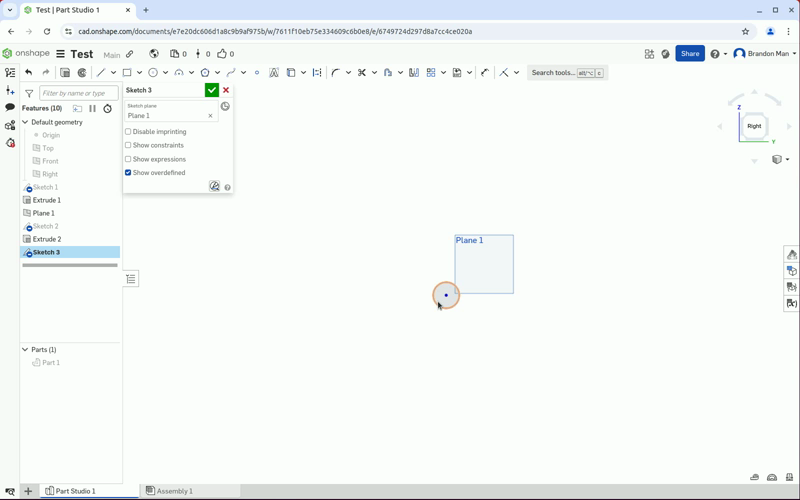
scroll(6)
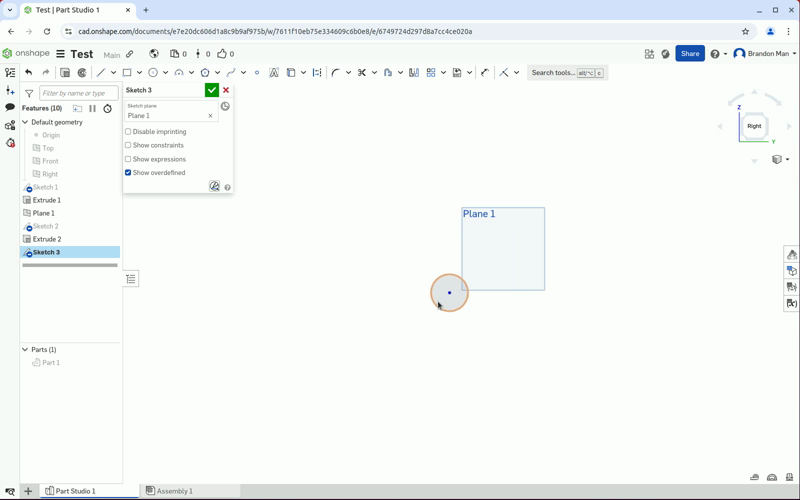
scroll(6)
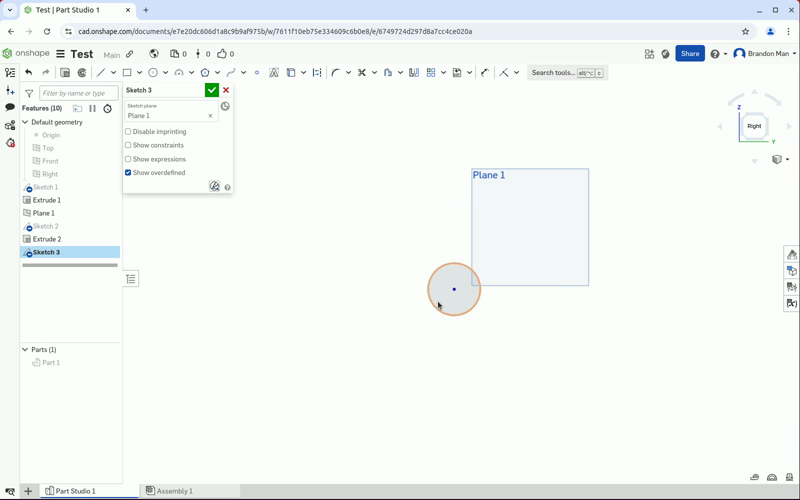
scroll(6)
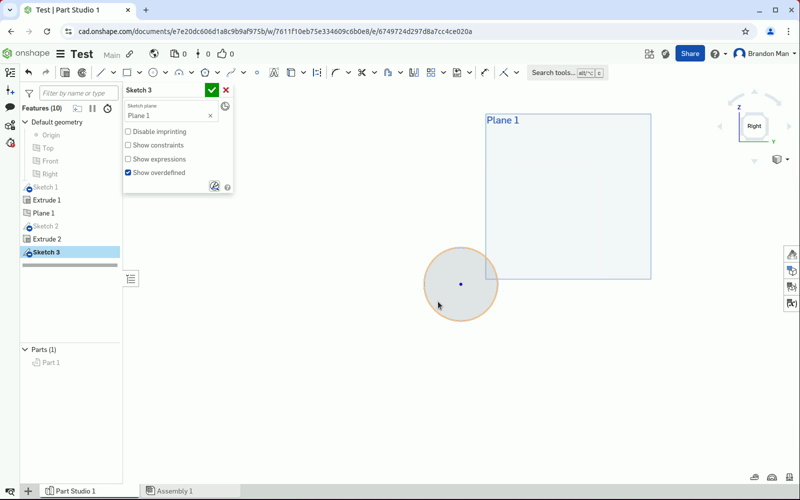
scroll(6)
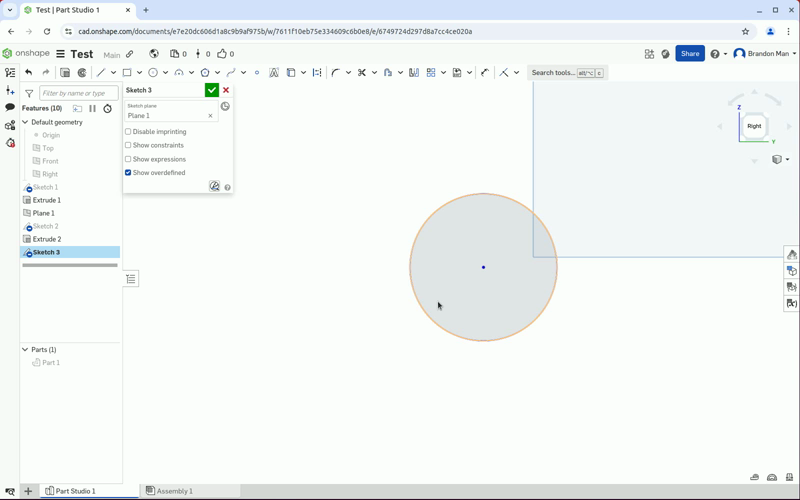
click(438, 301)
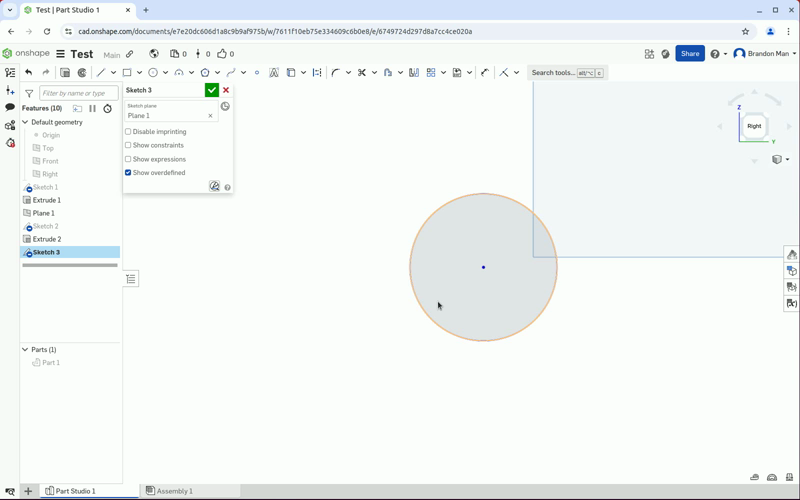
scroll(-6)
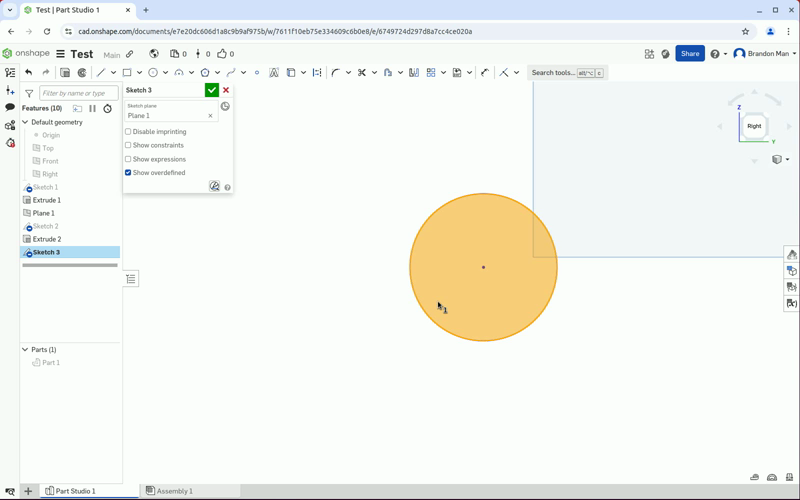
scroll(-6)
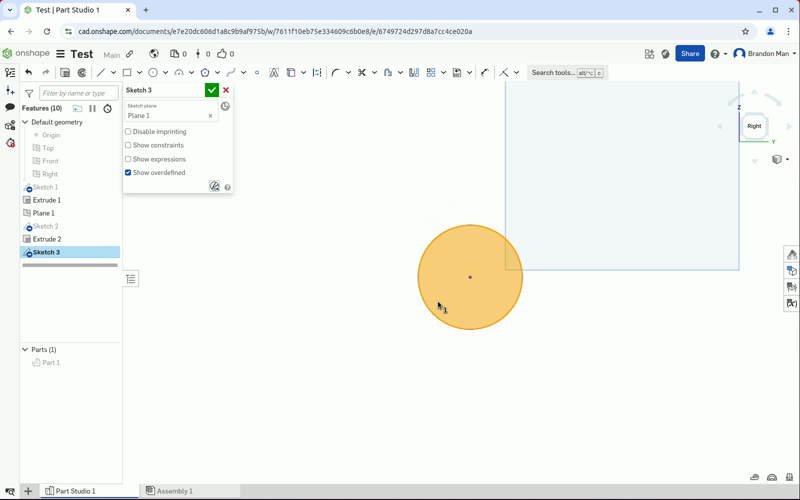
scroll(-6)
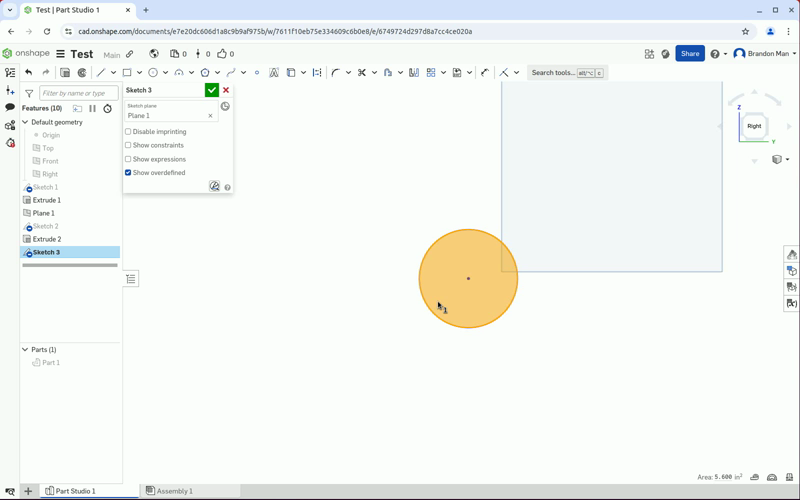
scroll(-6)
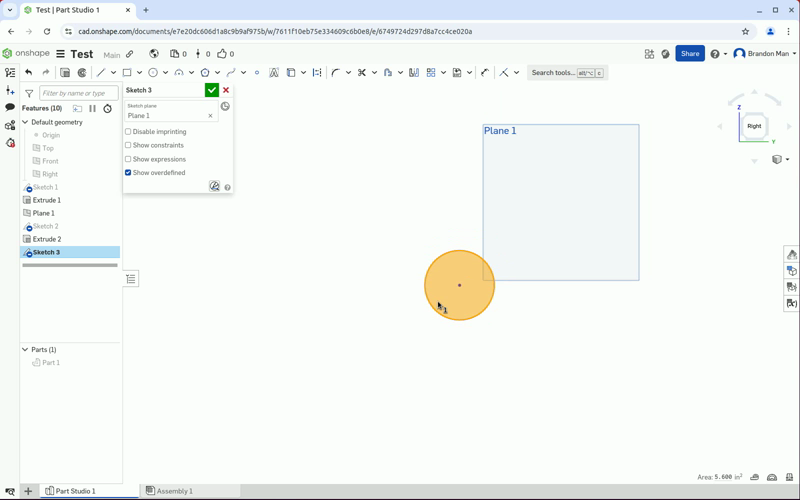
scroll(-6)
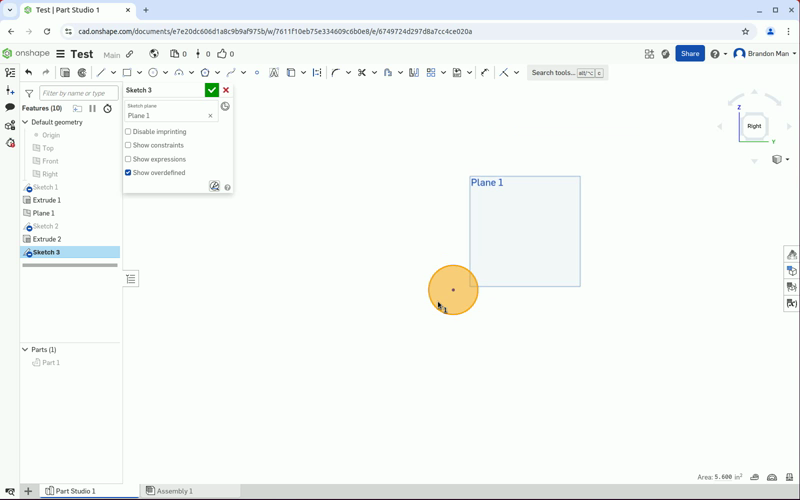
scroll(-6)
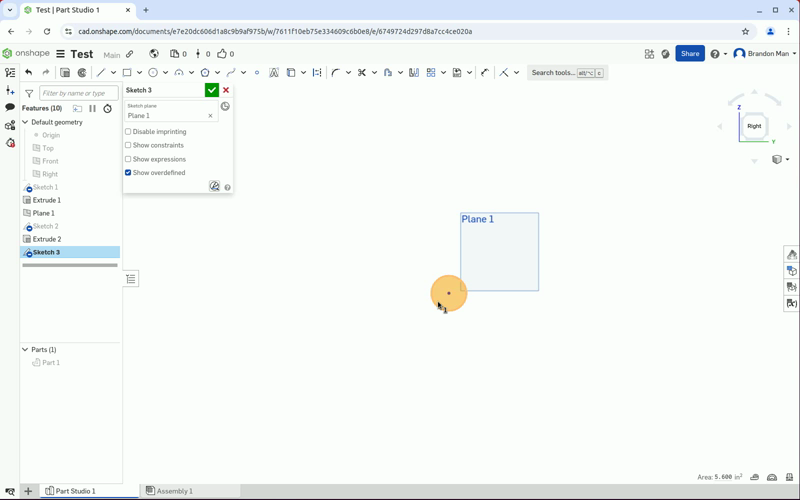
scroll(-6)
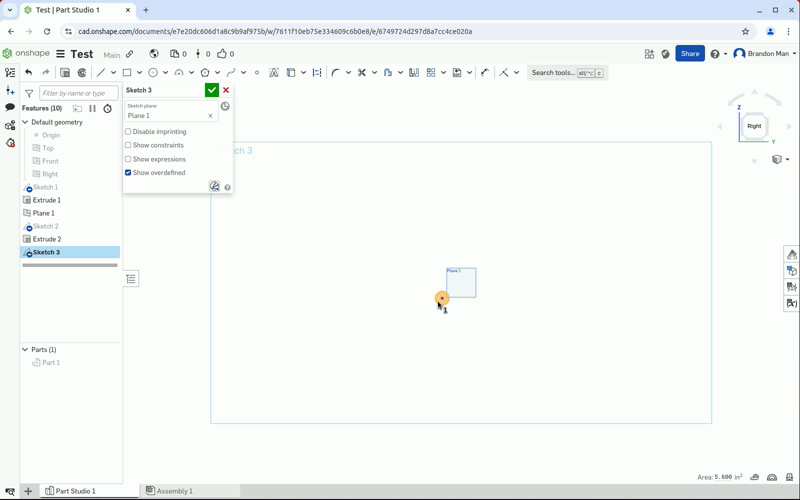
mouse_move(73, 352)
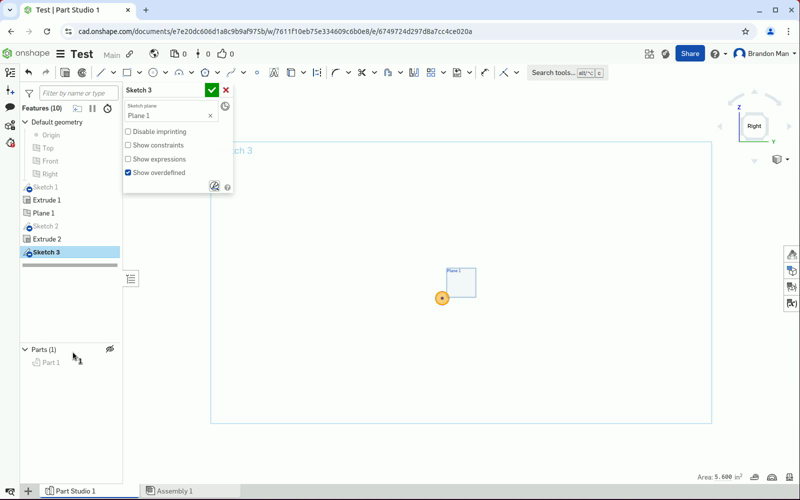
key(shift+y)
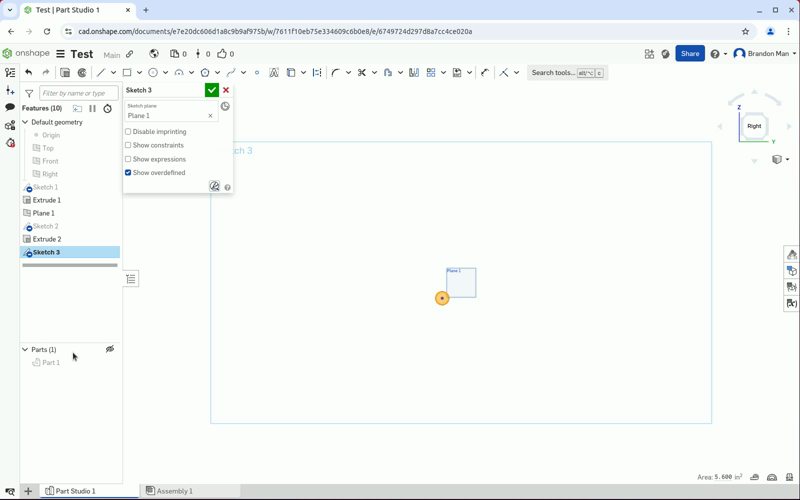
key(shift+e)
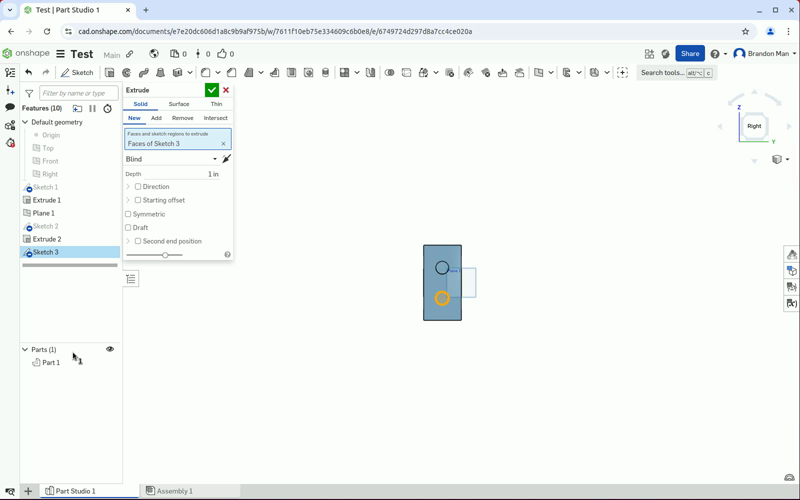
mouse_move(143, 106)
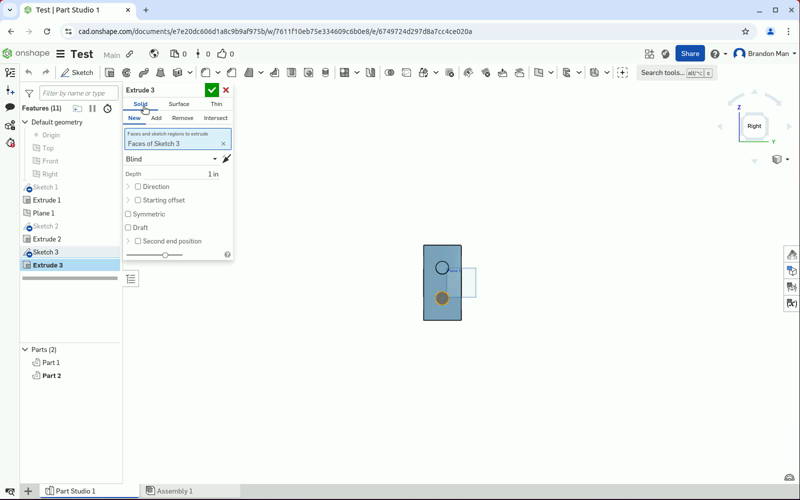
click(143, 106)
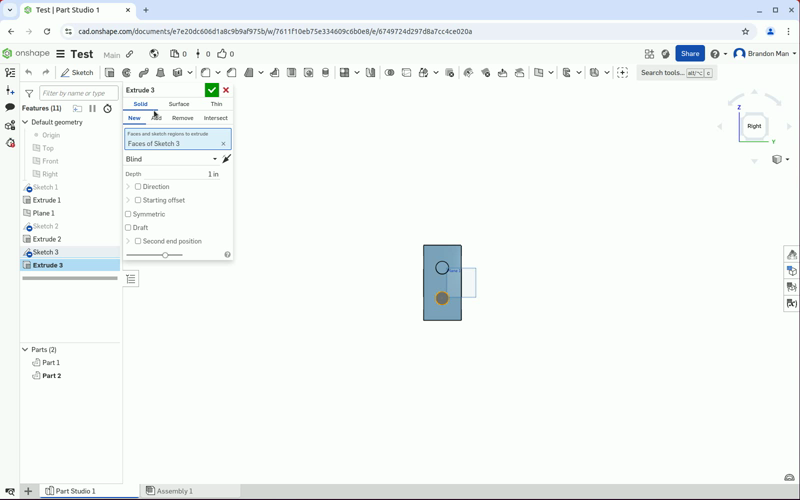
mouse_move(186, 120)
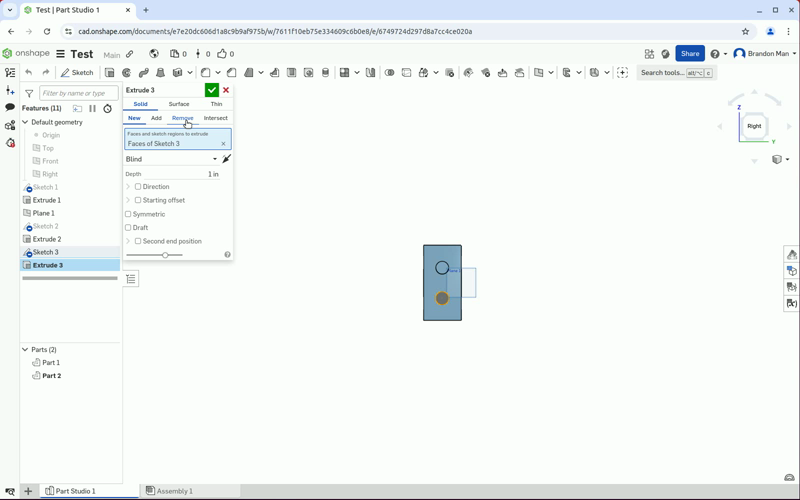
click(186, 120)
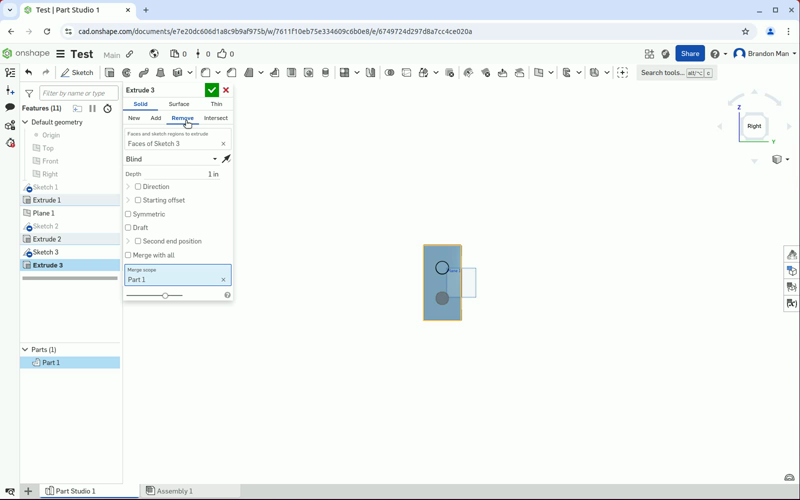
key(tab, 4)
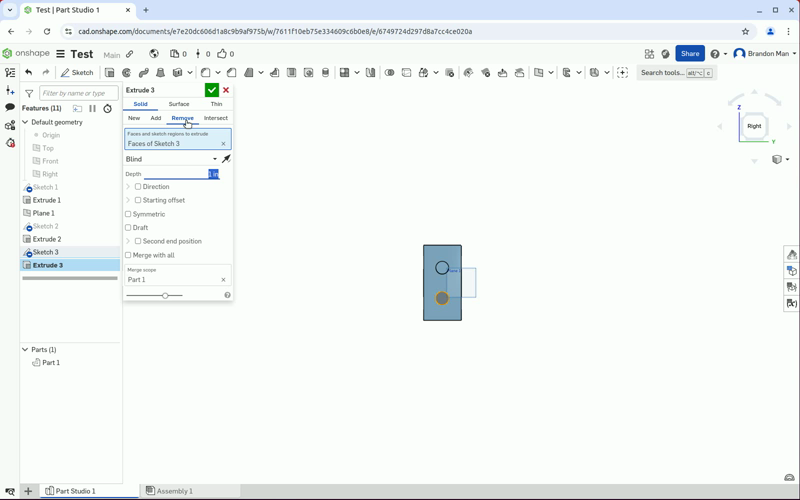
text(30.811)
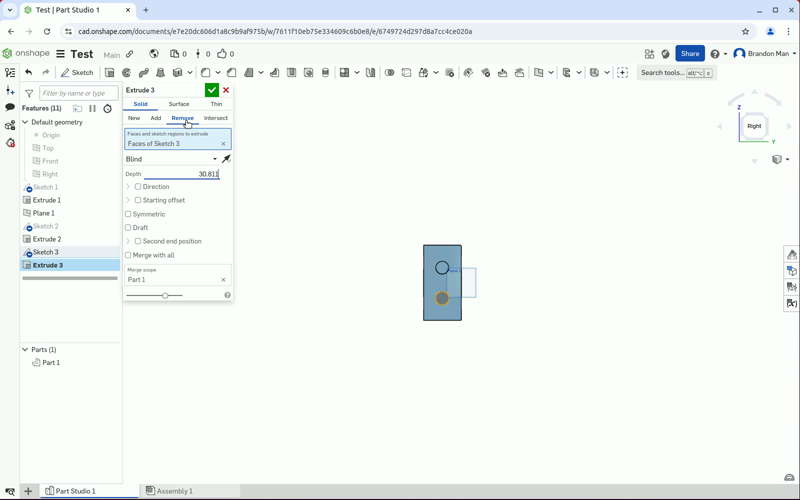
key(tab, 6)
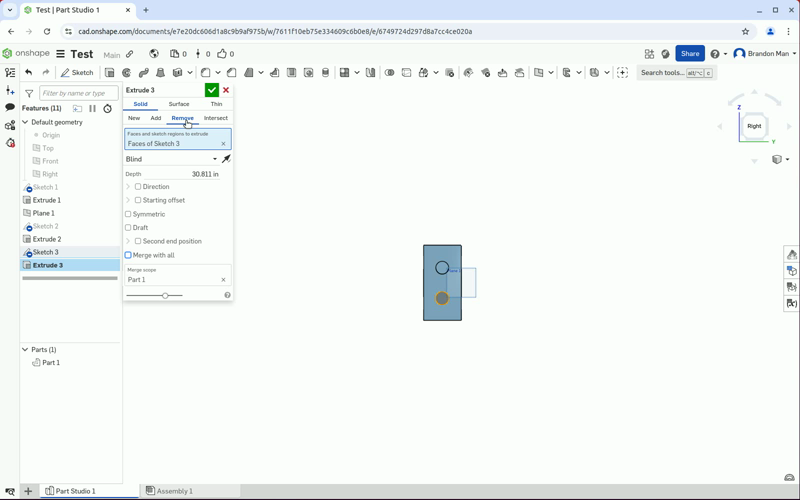
key(space)
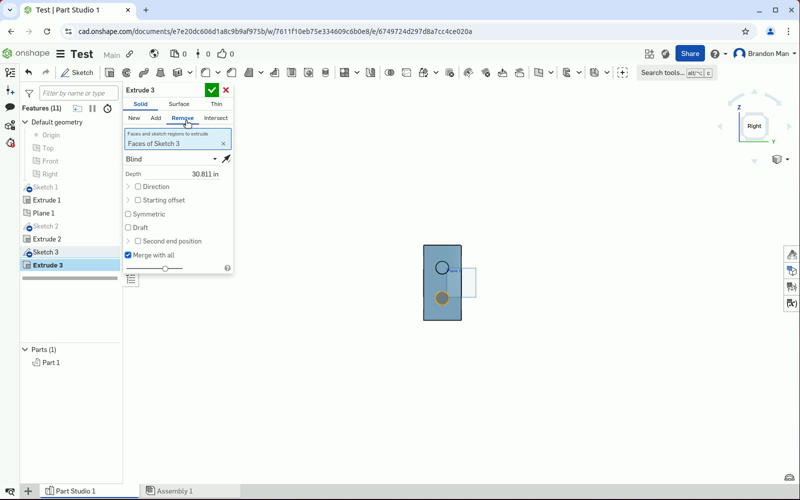
key(enter)
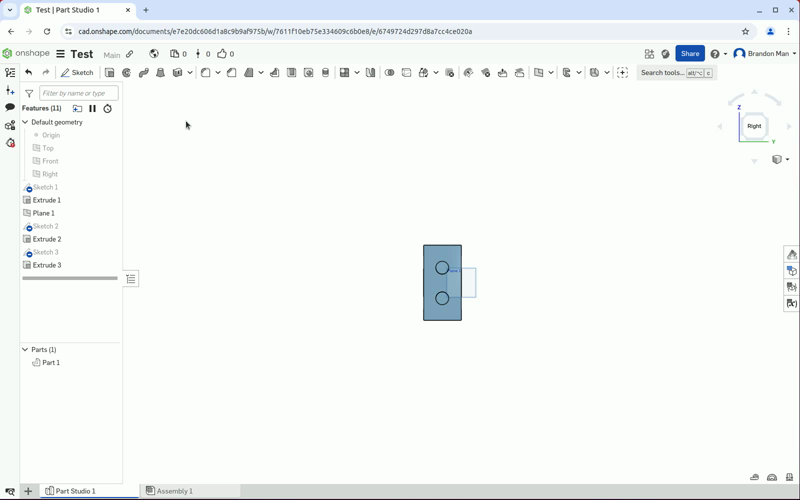
key(shift+h)
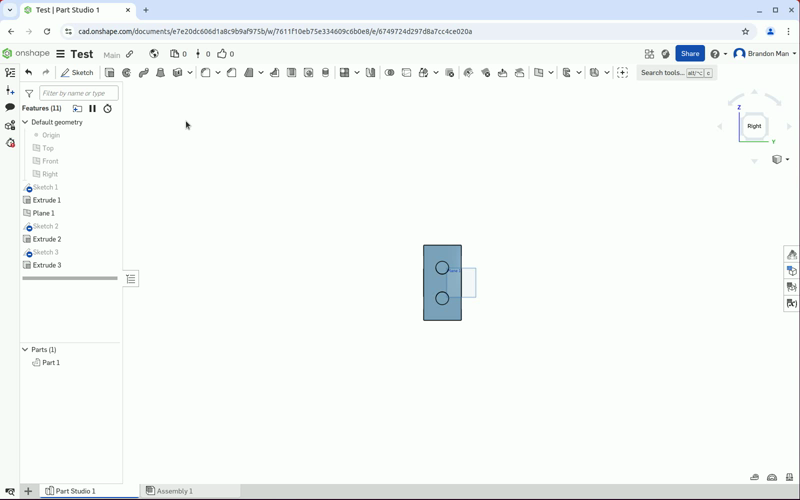
key(shift+h)
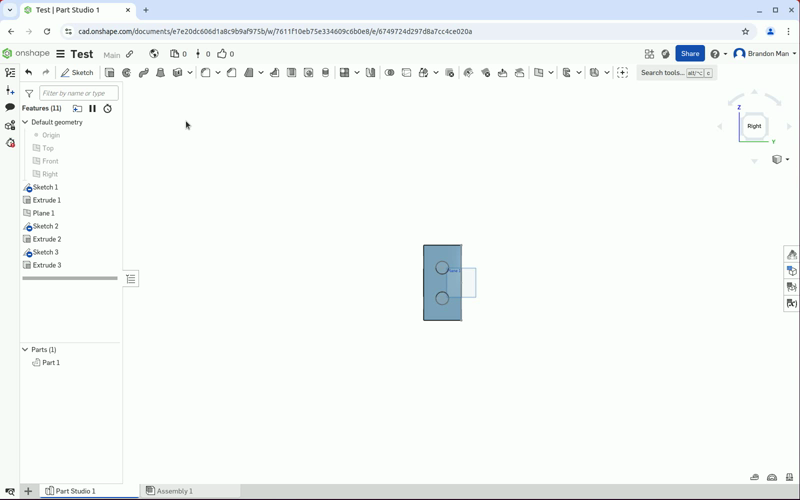
key(shift+7)
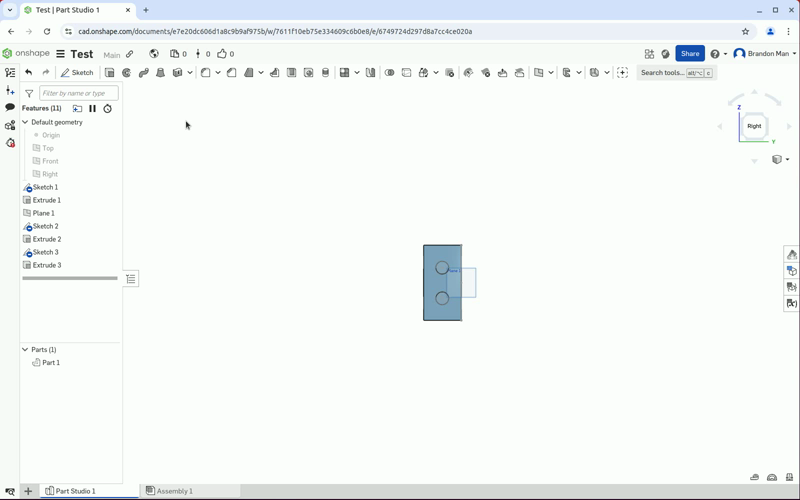
key(right, 2)
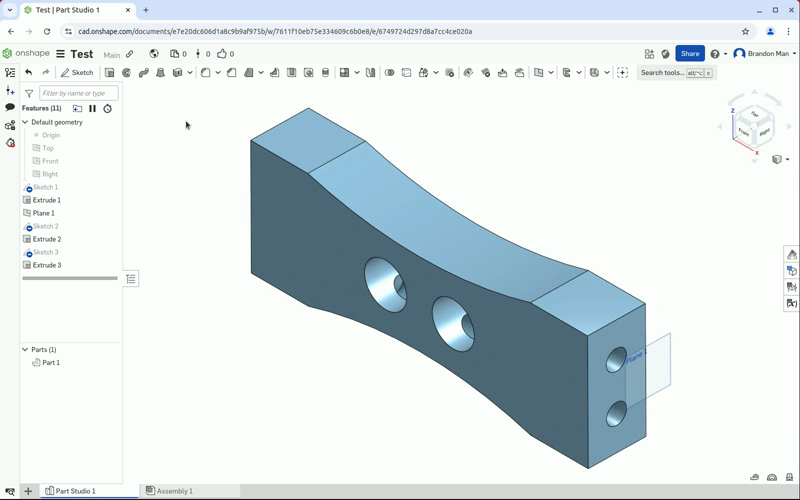
key(down, 2)
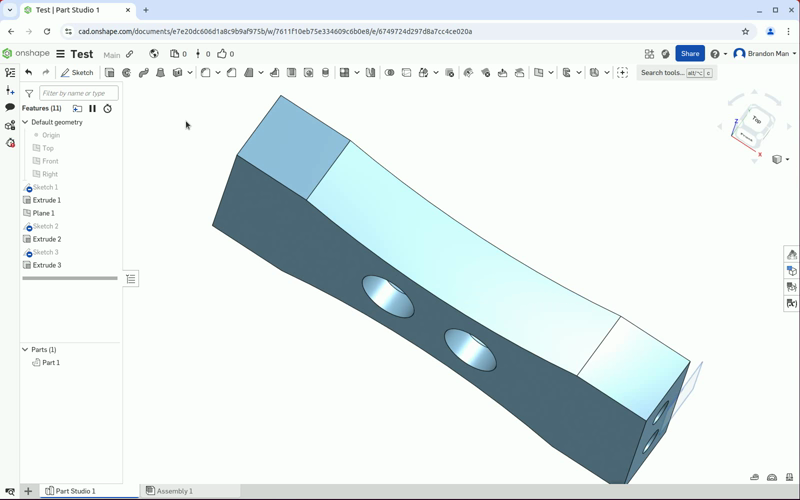
key(up, 2)
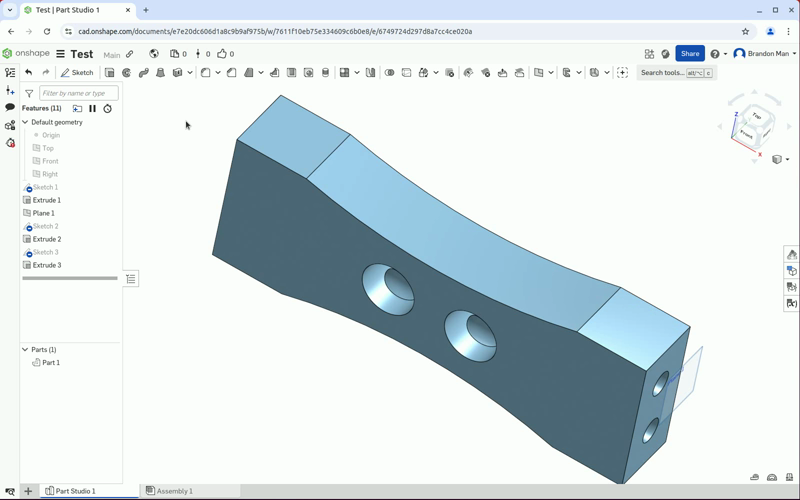
key(left, 2)
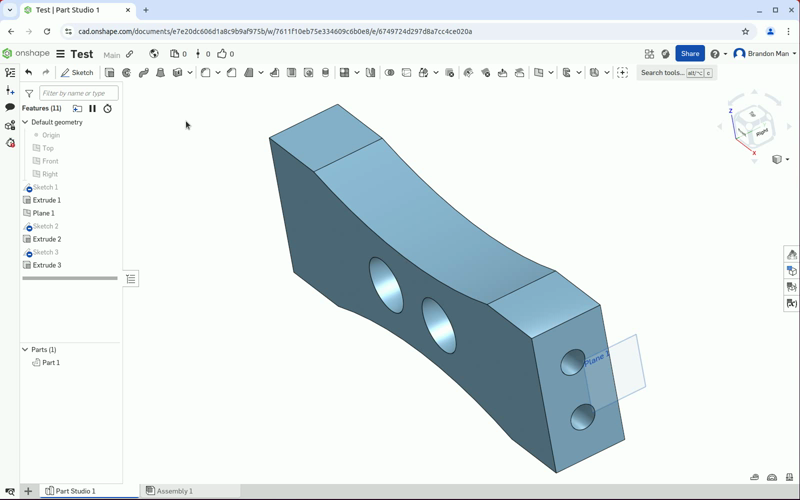
mouse_move(73, 189)
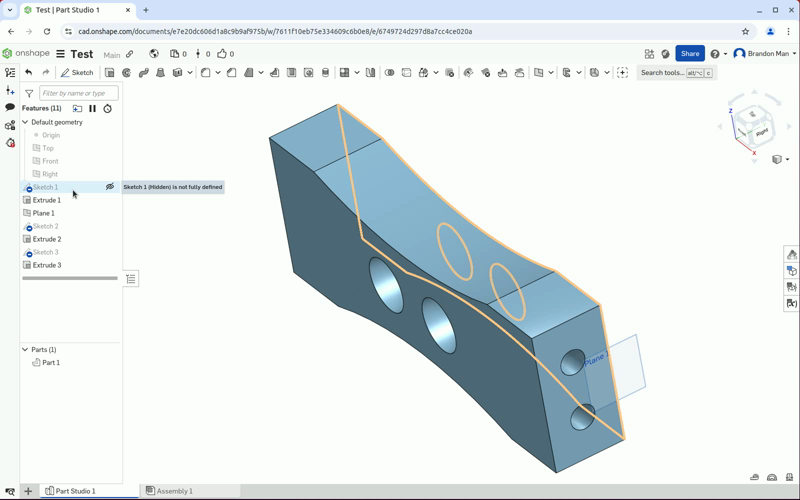
click(73, 189)